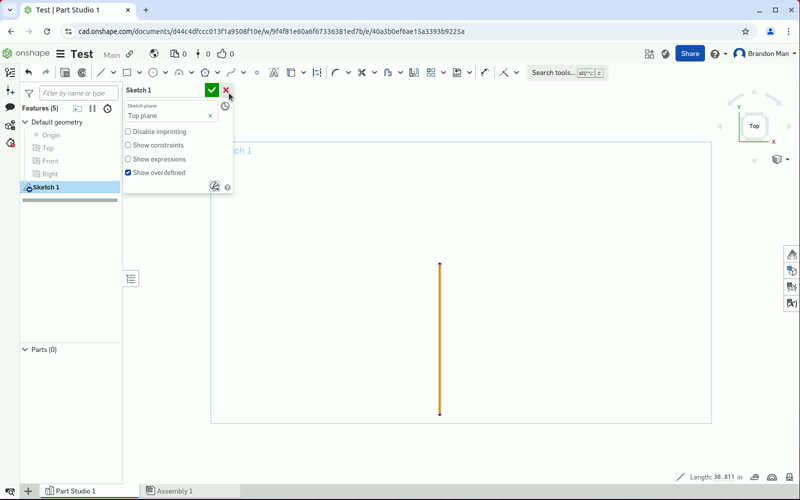
key(shift+h)
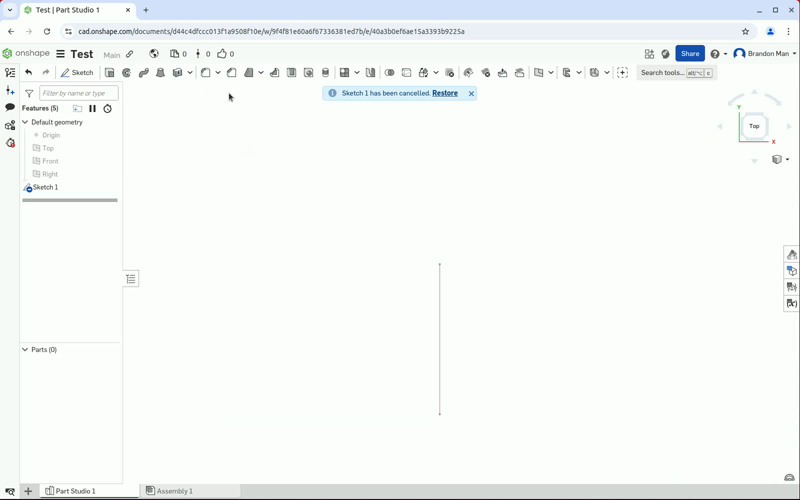
key(shift+s)
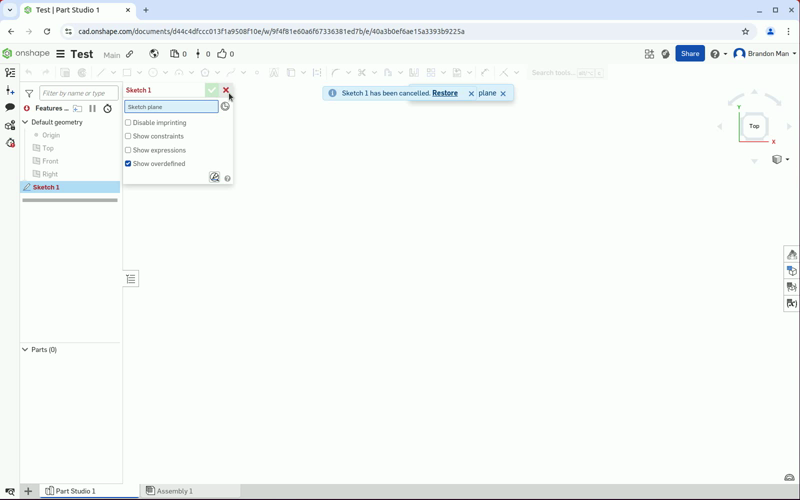
mouse_move(73, 150)
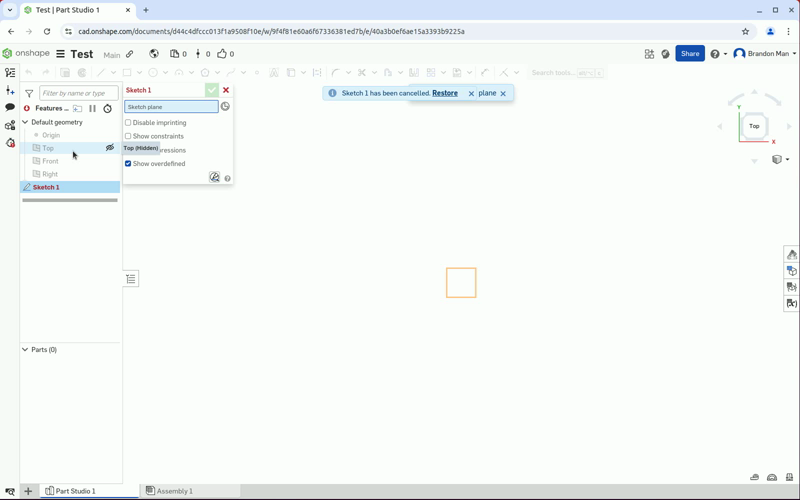
click(73, 150)
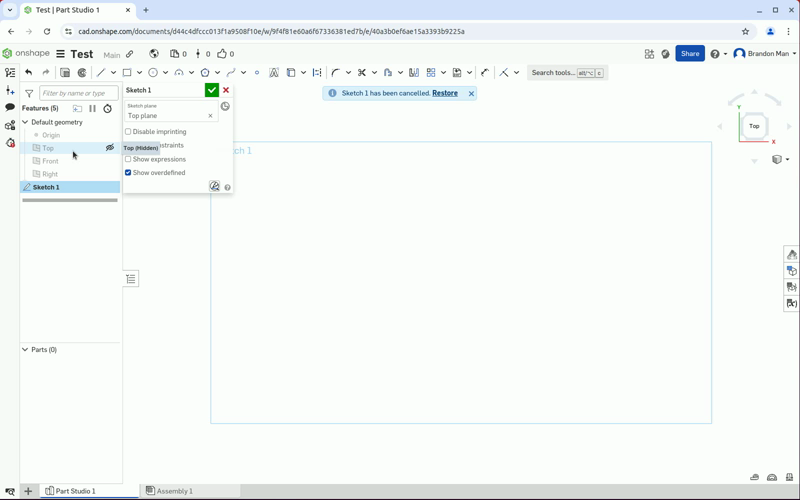
mouse_move(73, 352)
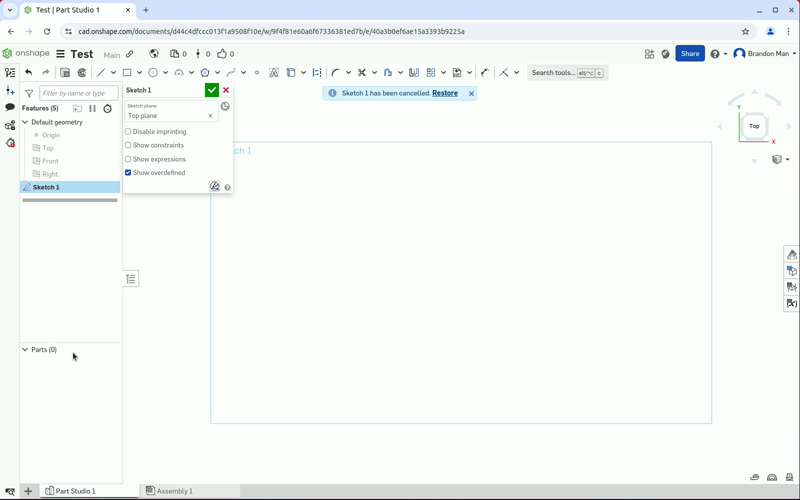
key(y)
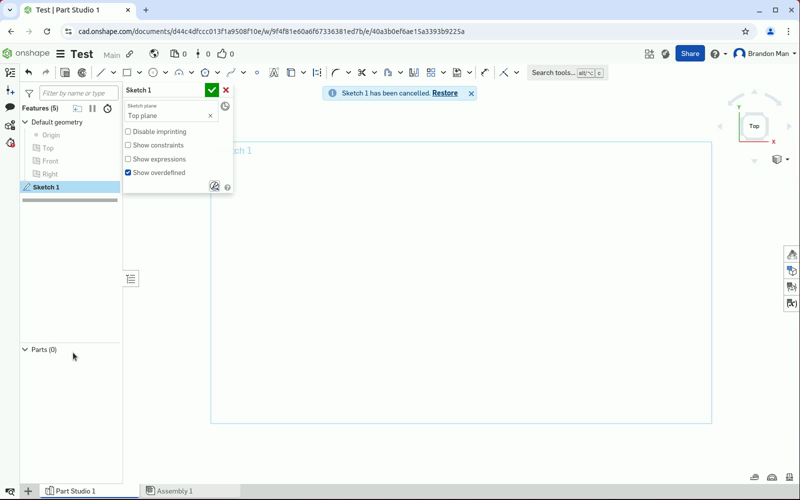
key(l)
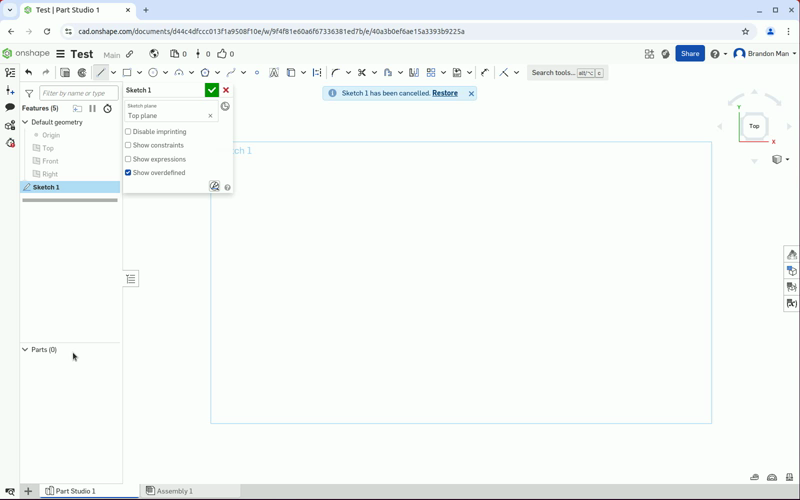
key_down(shift)
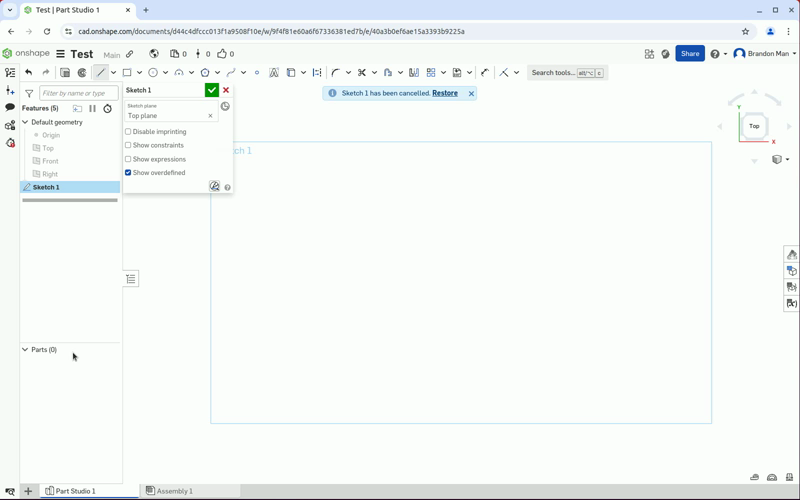
mouse_move(447, 292)
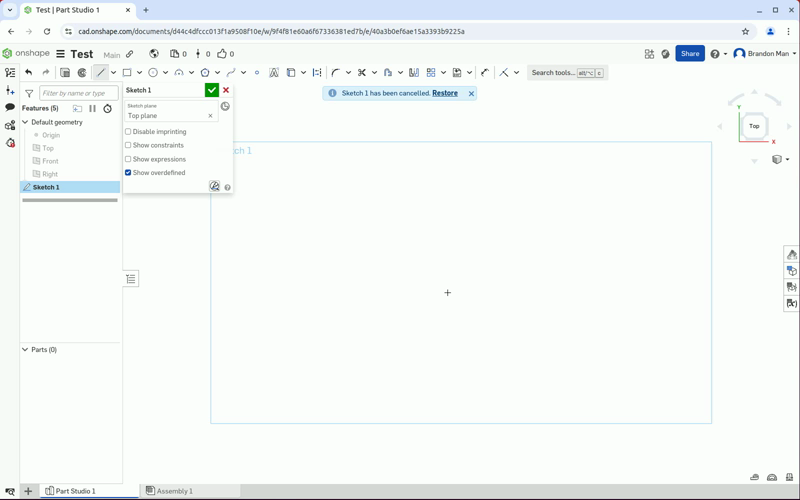
click(447, 292)
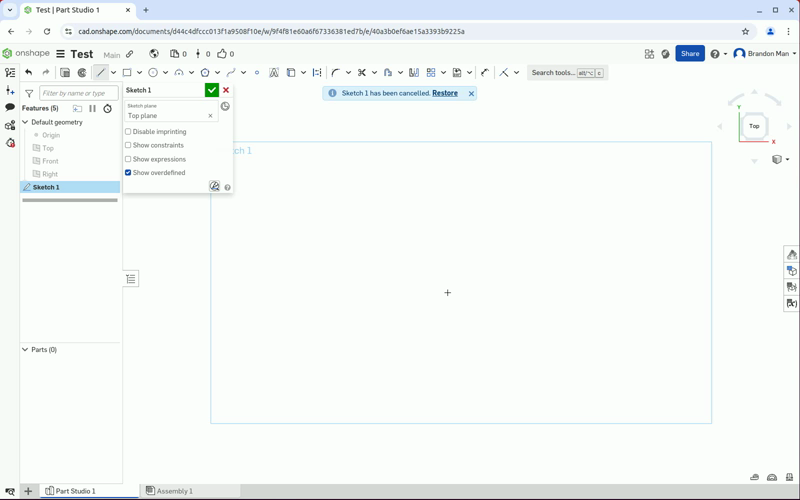
key_up(shift)
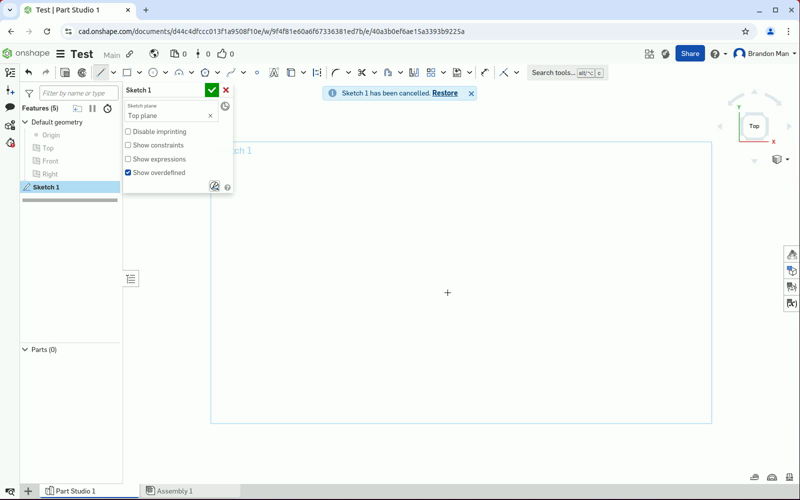
key_down(shift)
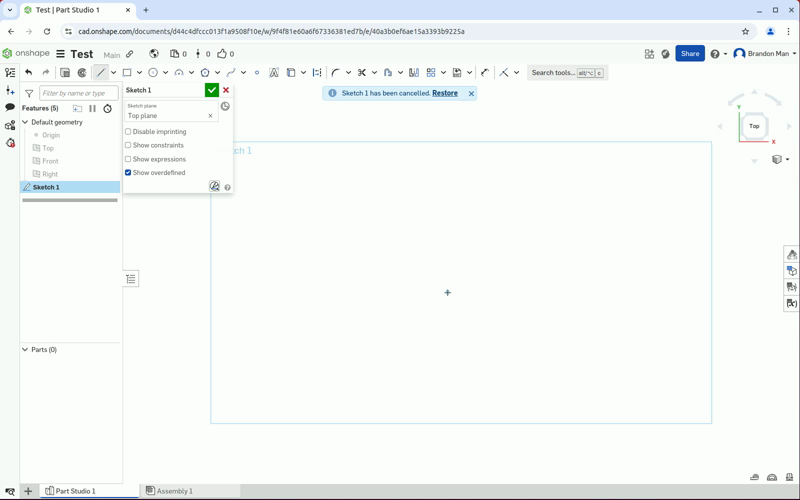
mouse_move(477, 292)
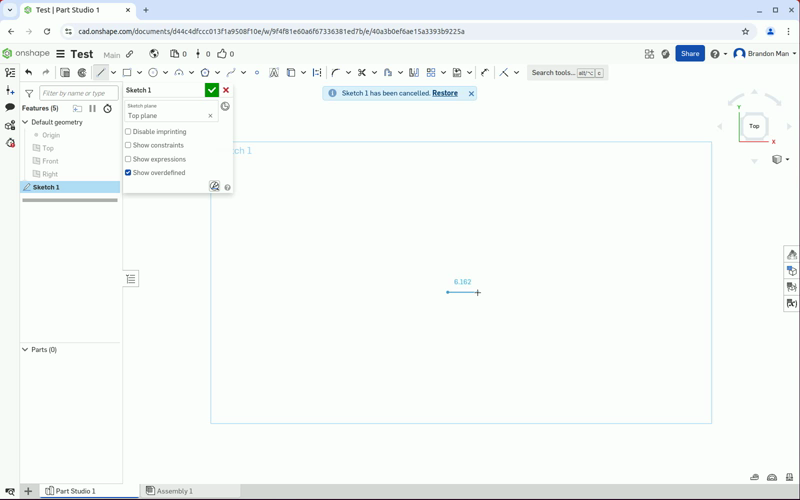
mouse_move(474, 292)
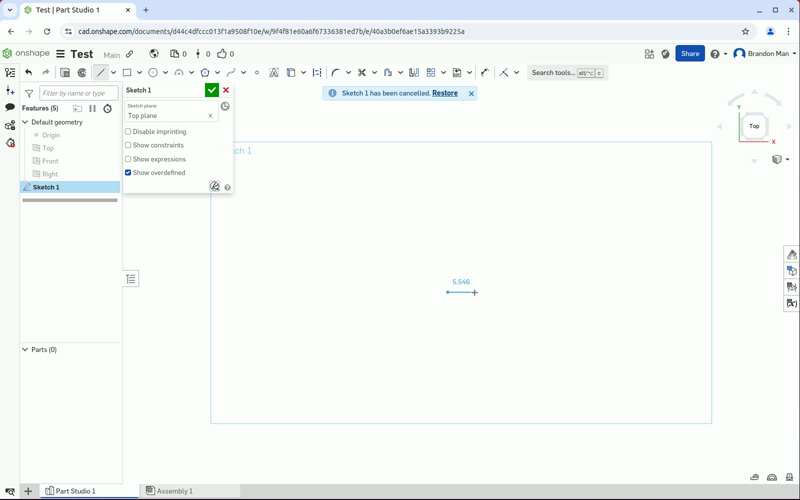
click(474, 292)
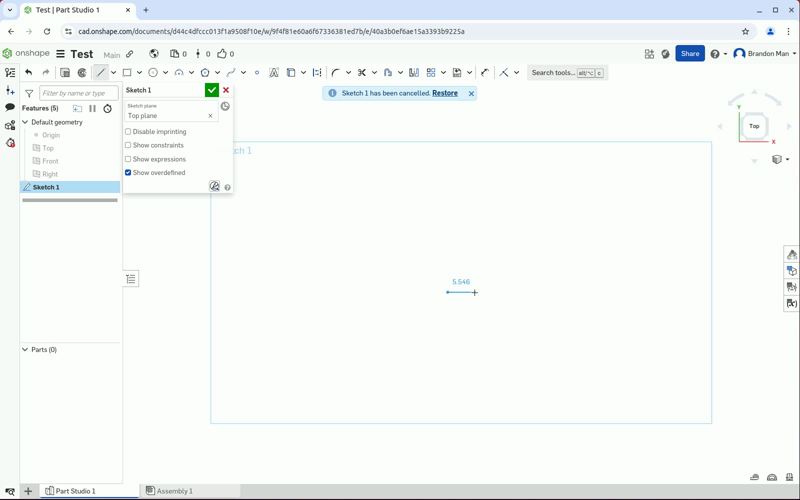
key_up(shift)
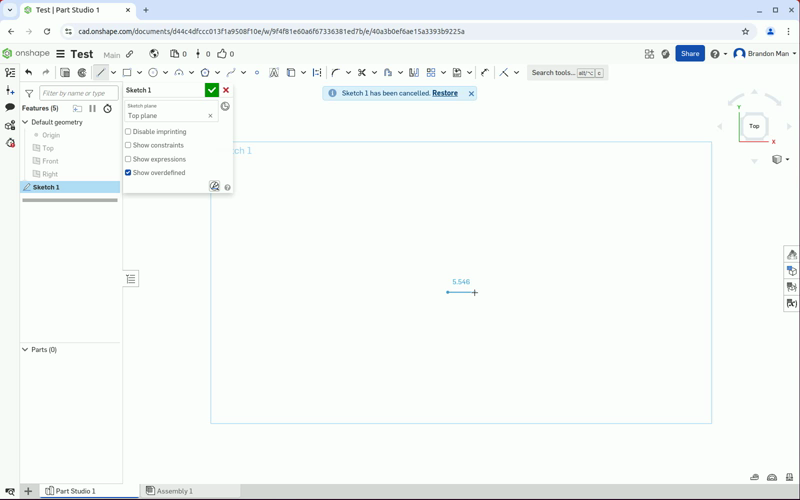
key_down(shift)
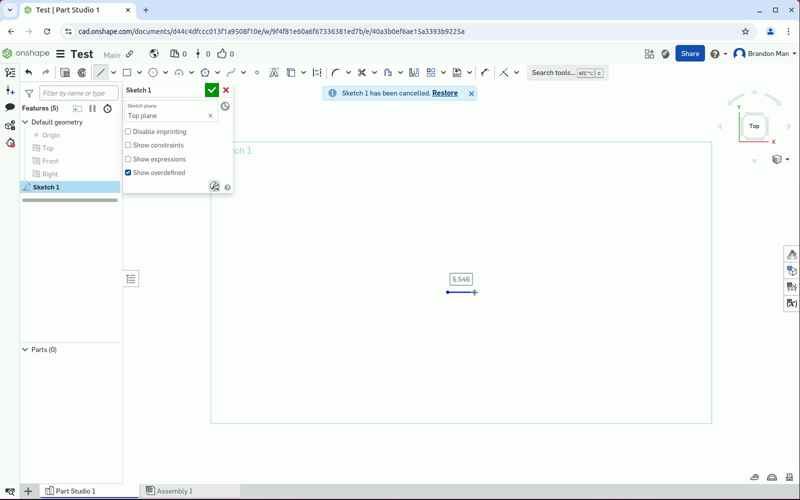
mouse_move(504, 292)
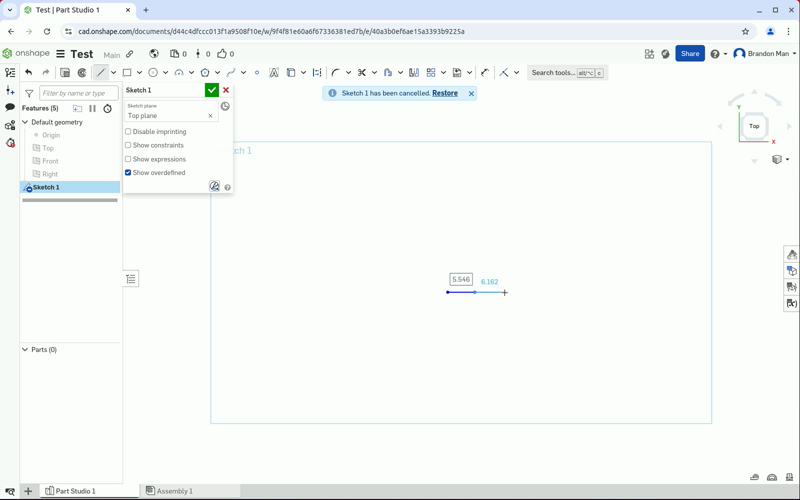
mouse_move(474, 273)
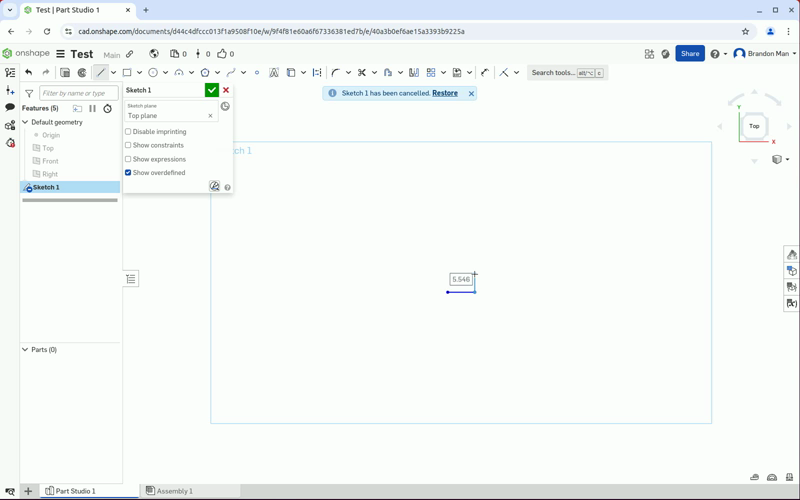
click(474, 273)
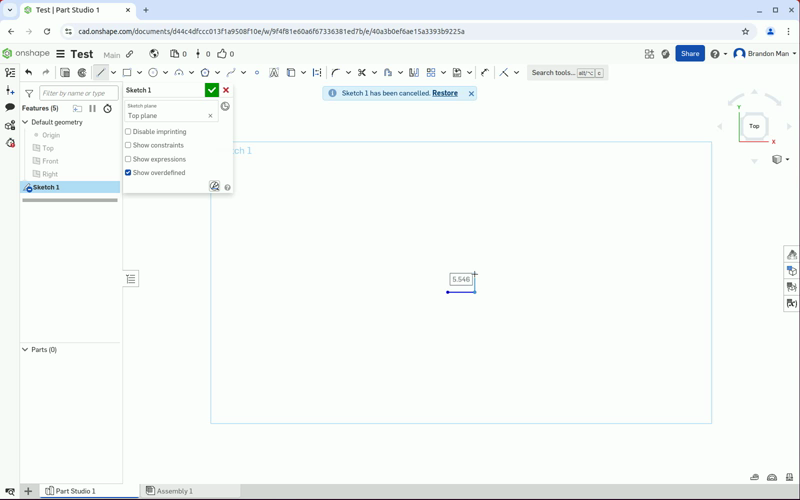
key_up(shift)
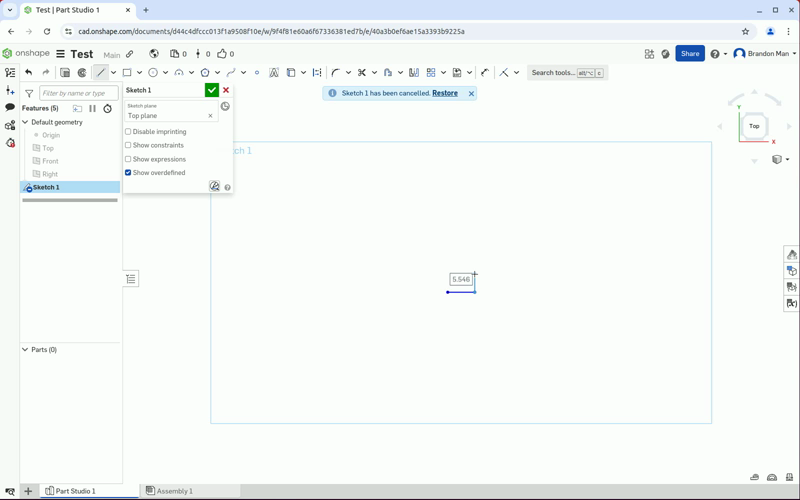
key_down(shift)
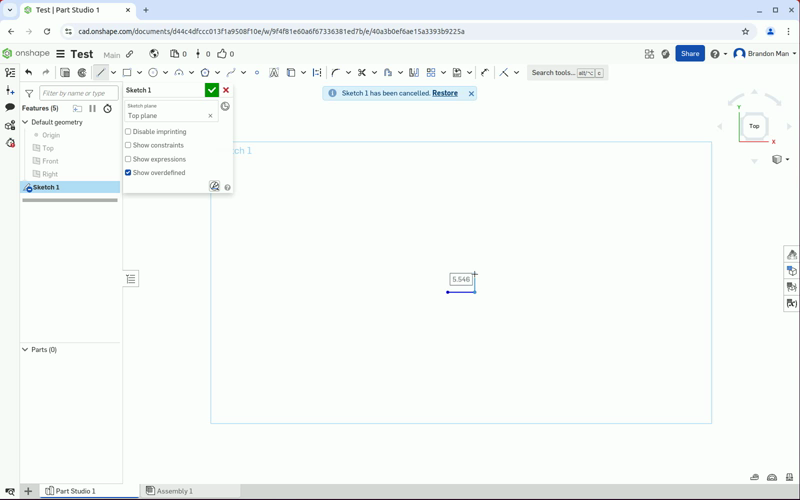
mouse_move(504, 273)
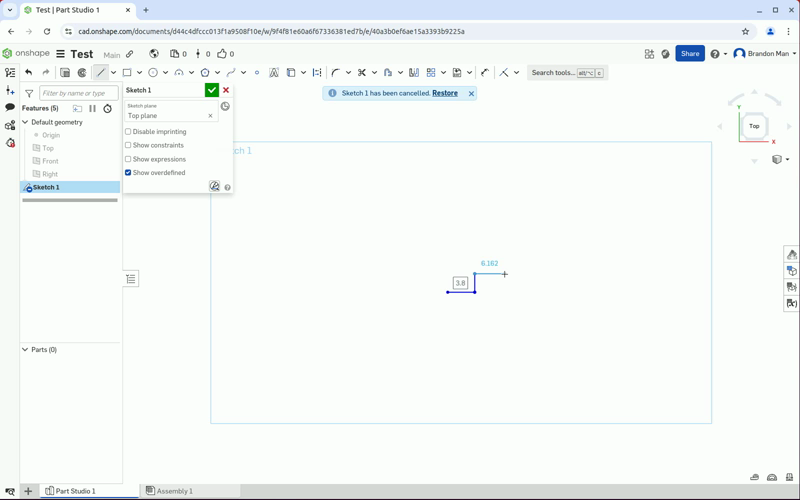
mouse_move(447, 273)
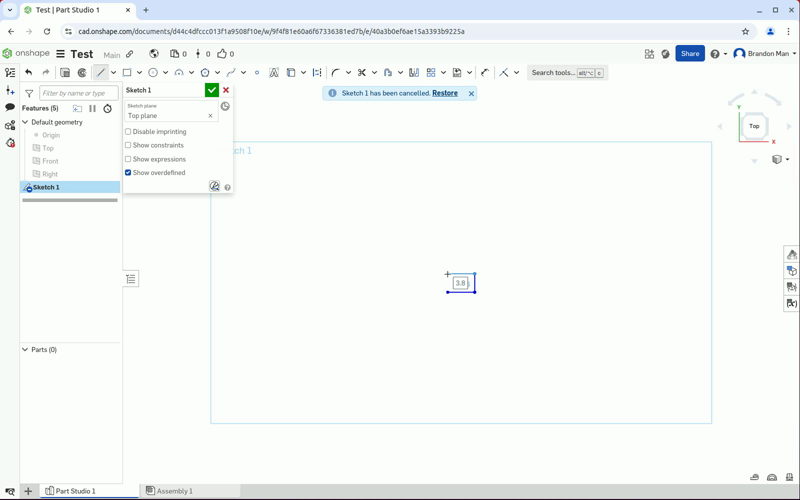
click(447, 273)
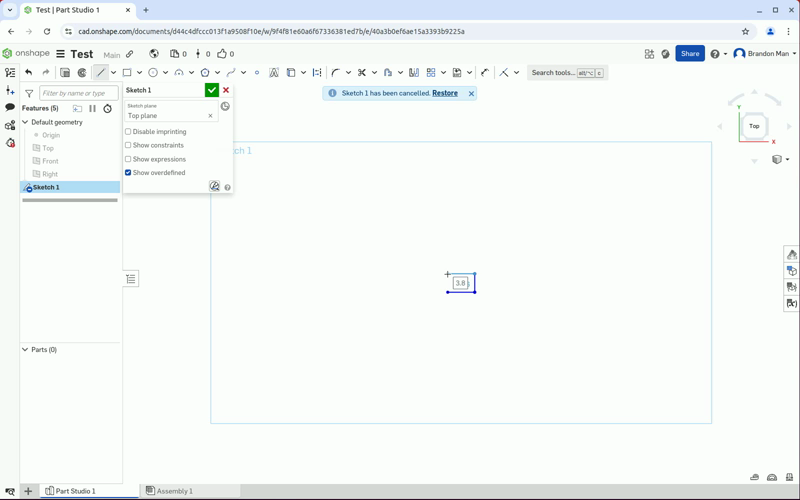
key_up(shift)
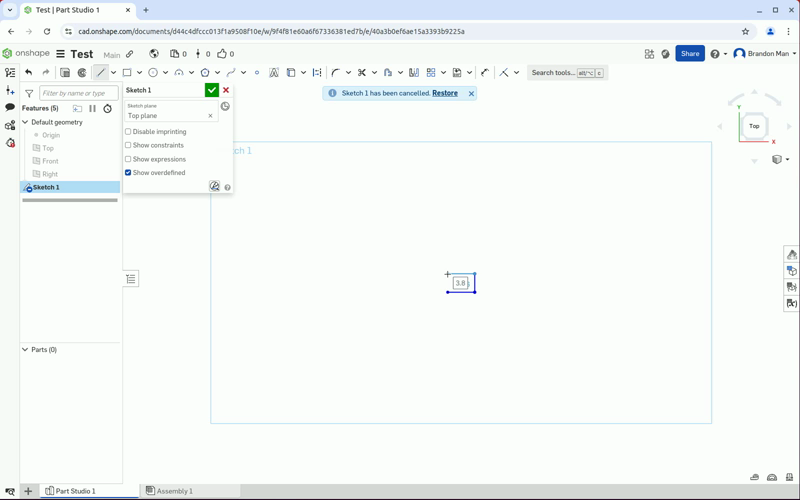
mouse_move(477, 273)
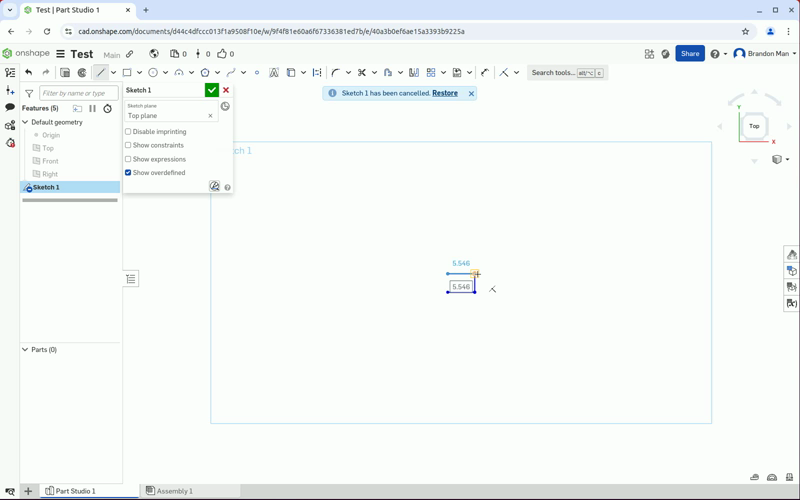
key_down(shift)
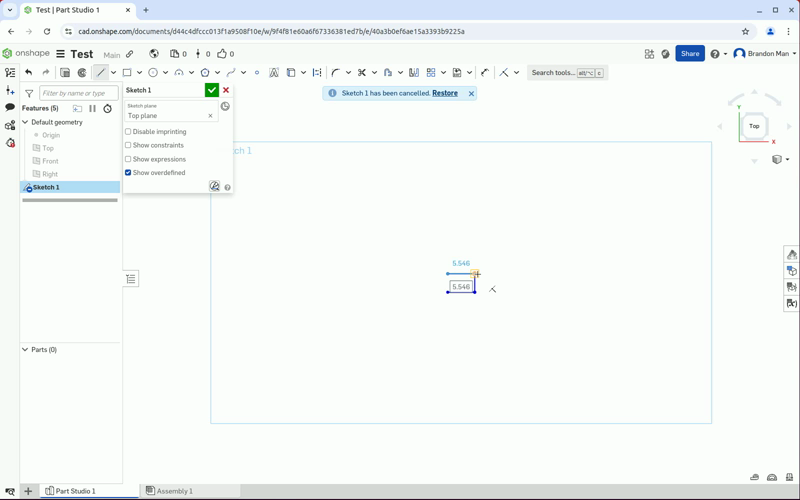
mouse_move(447, 292)
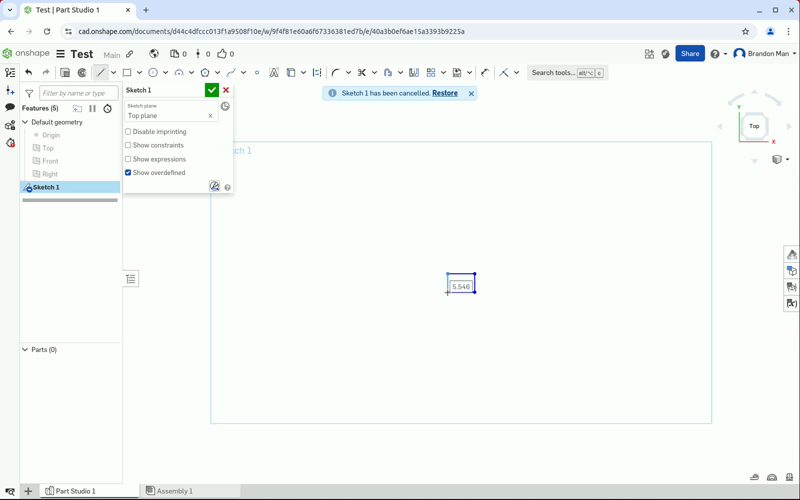
key_up(shift)
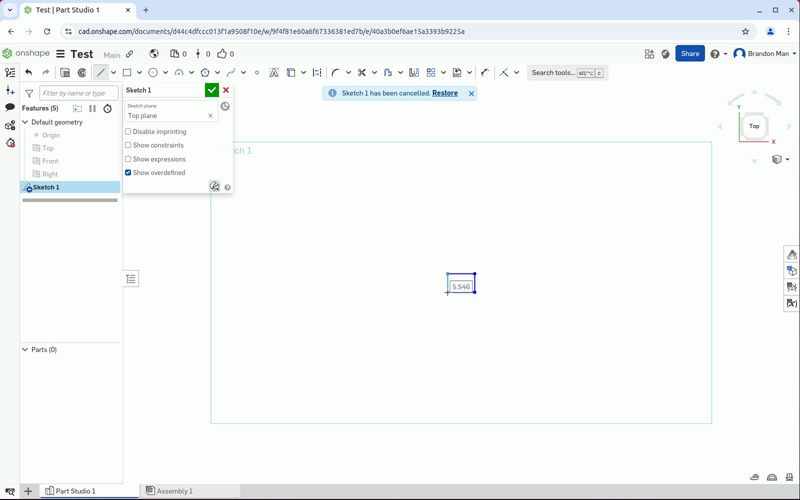
click(447, 292)
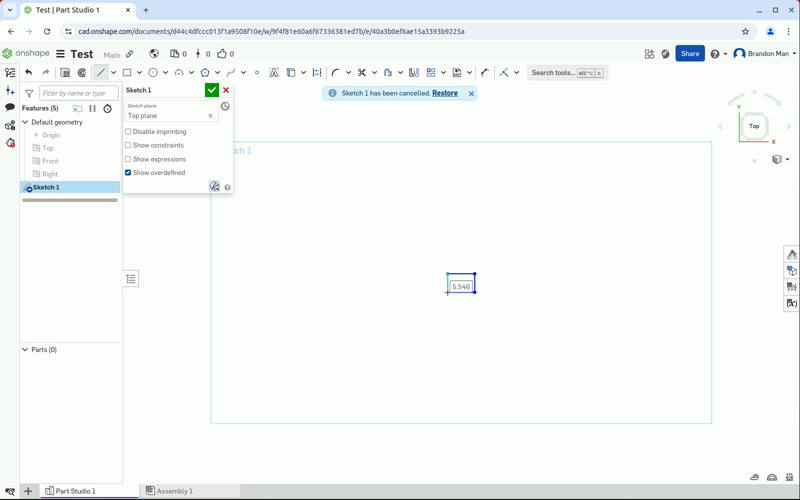
key(esc)
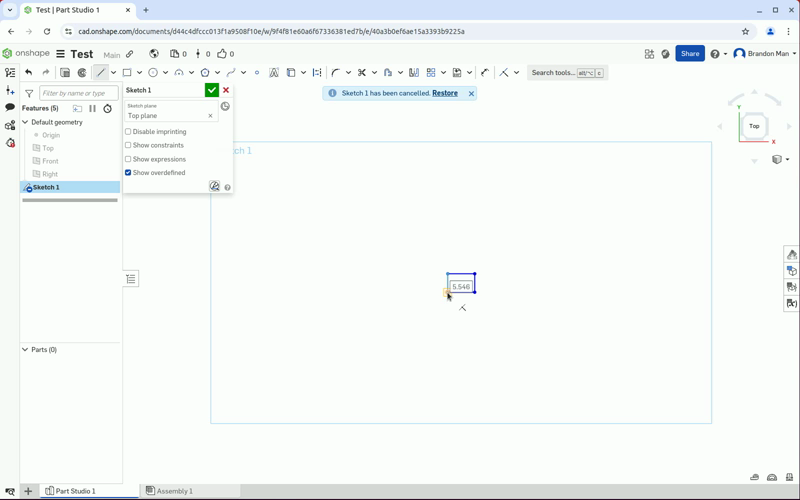
mouse_move(456, 286)
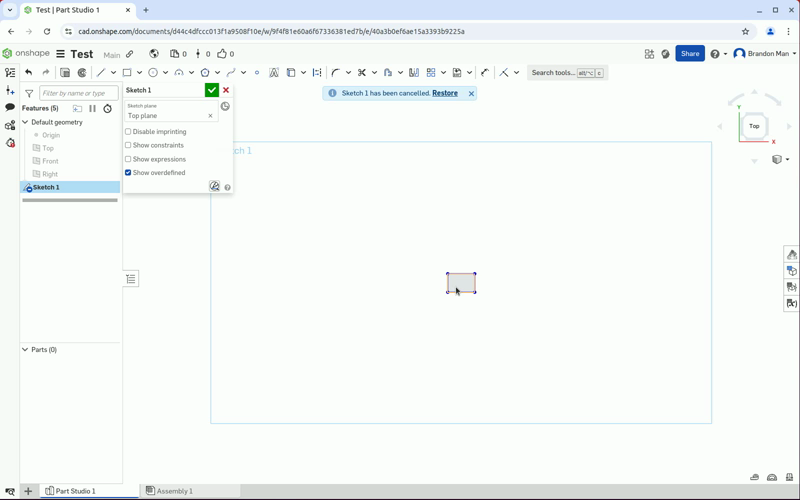
scroll(6)
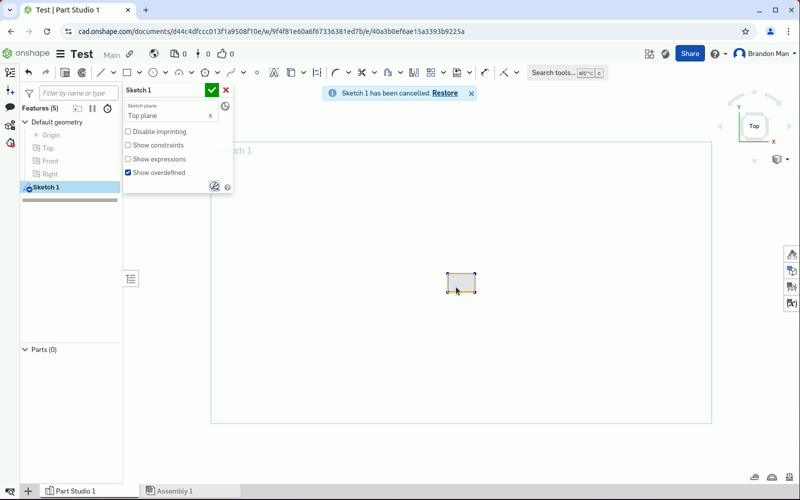
scroll(6)
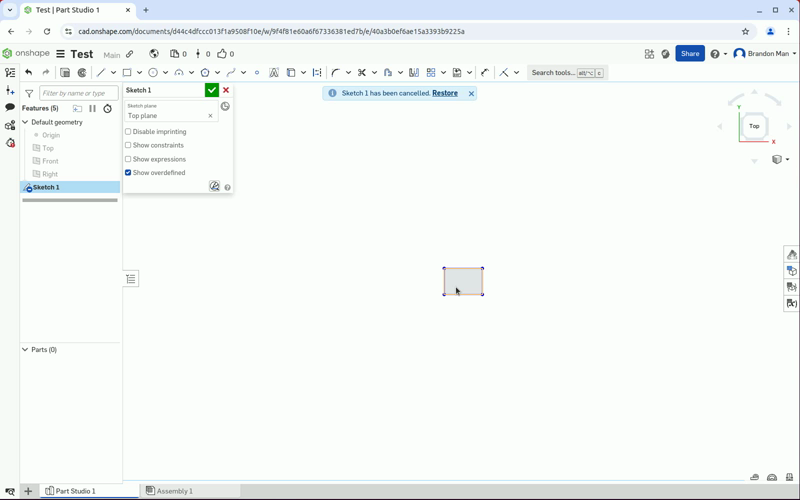
scroll(6)
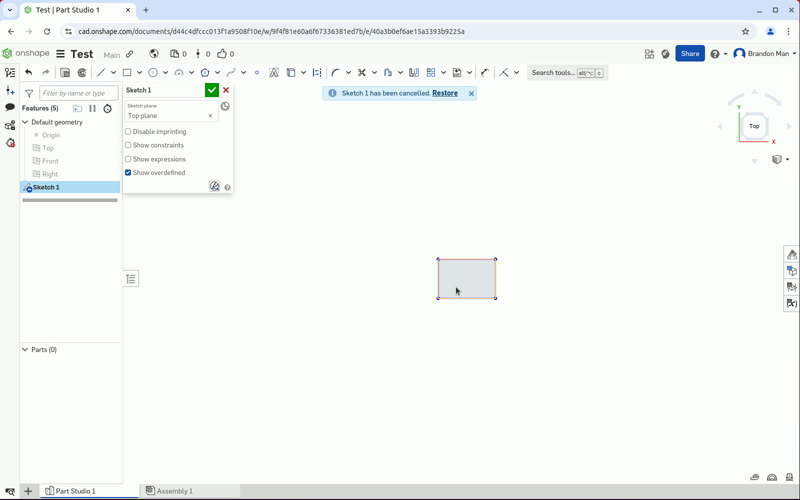
scroll(6)
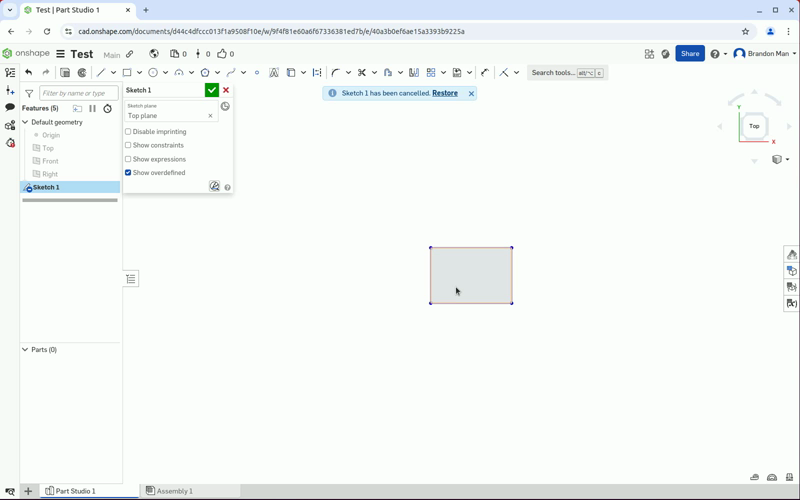
scroll(6)
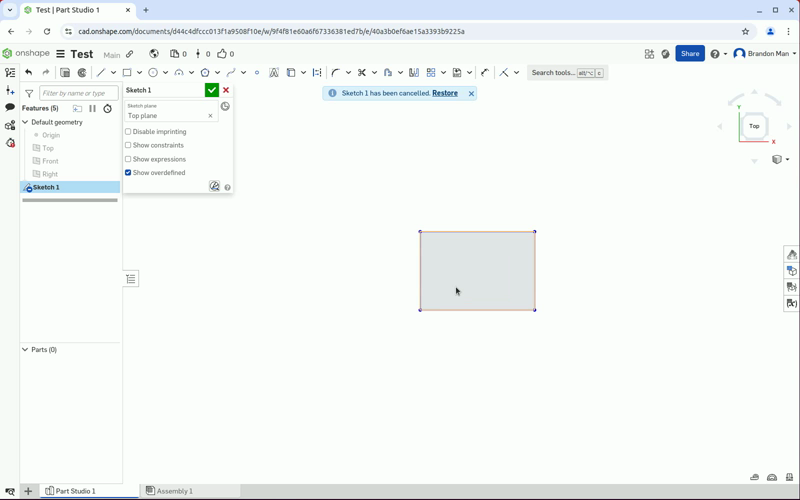
scroll(6)
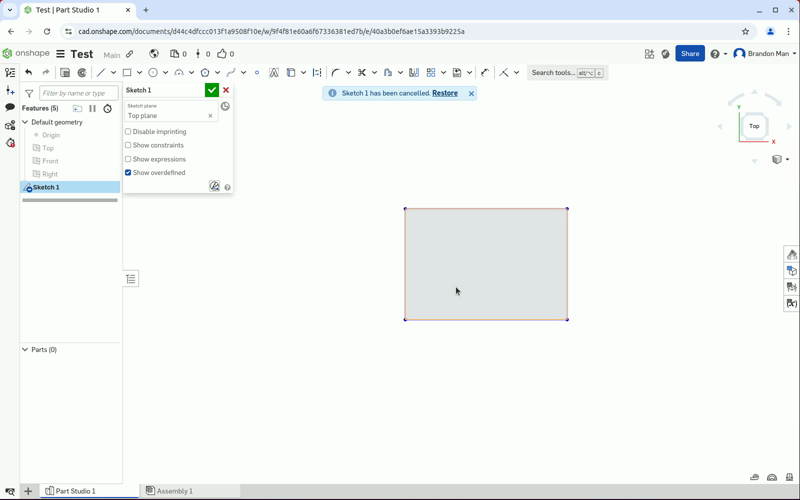
scroll(6)
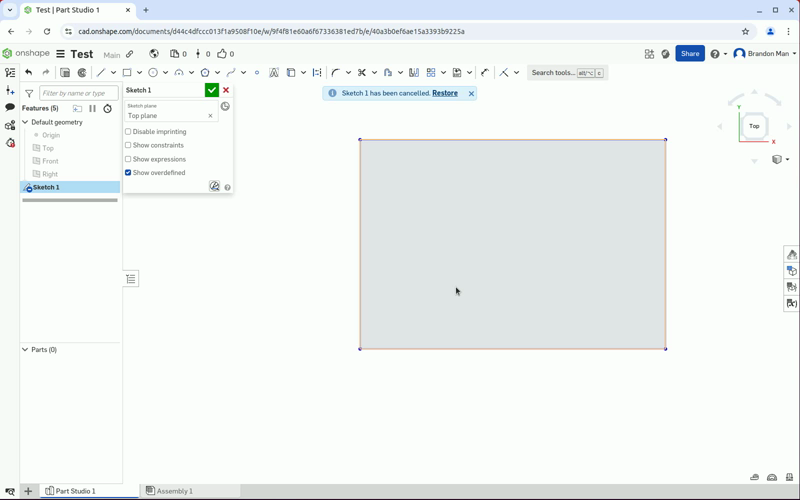
click(456, 286)
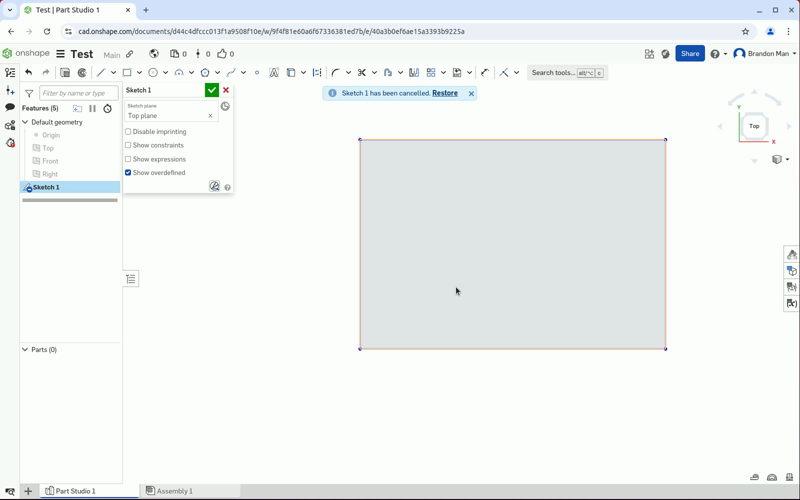
scroll(-6)
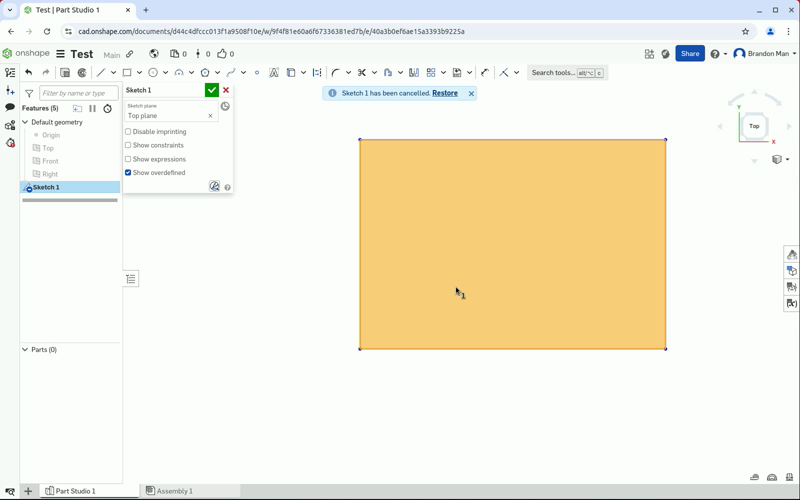
scroll(-6)
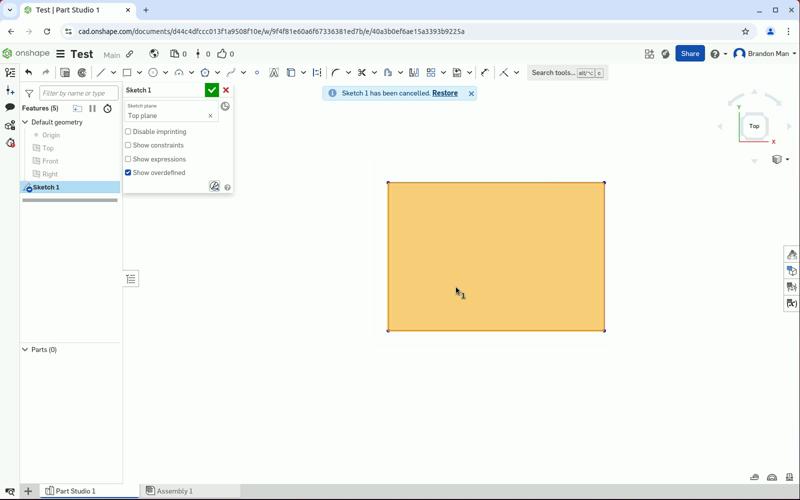
scroll(-6)
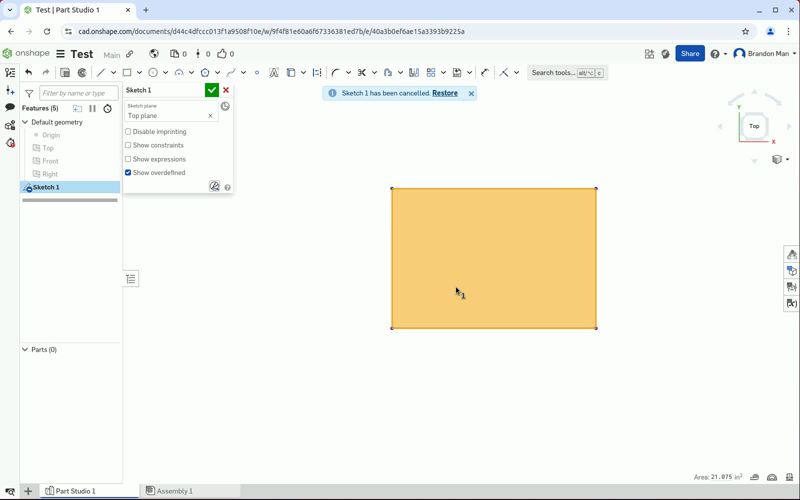
scroll(-6)
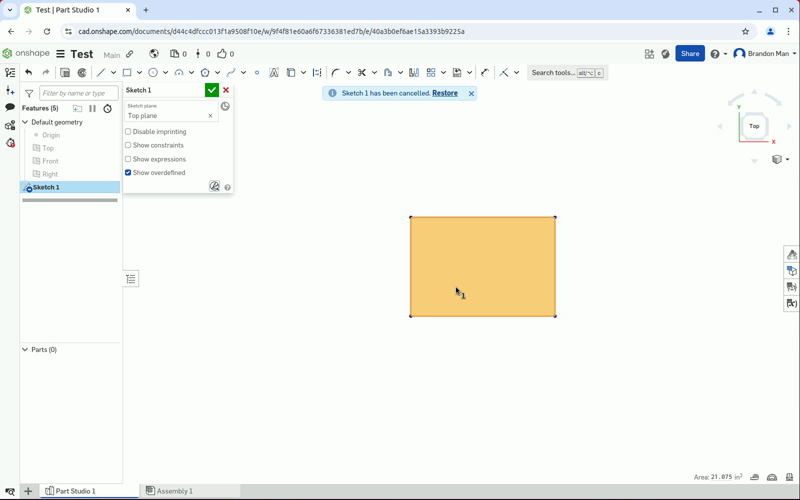
scroll(-6)
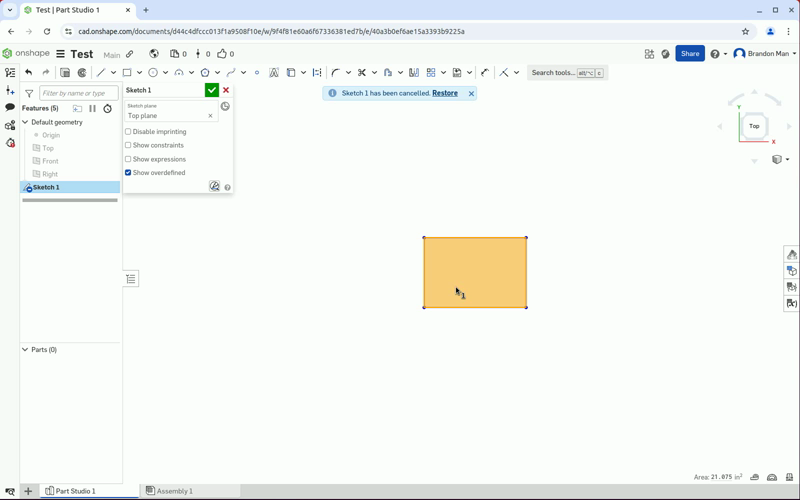
scroll(-6)
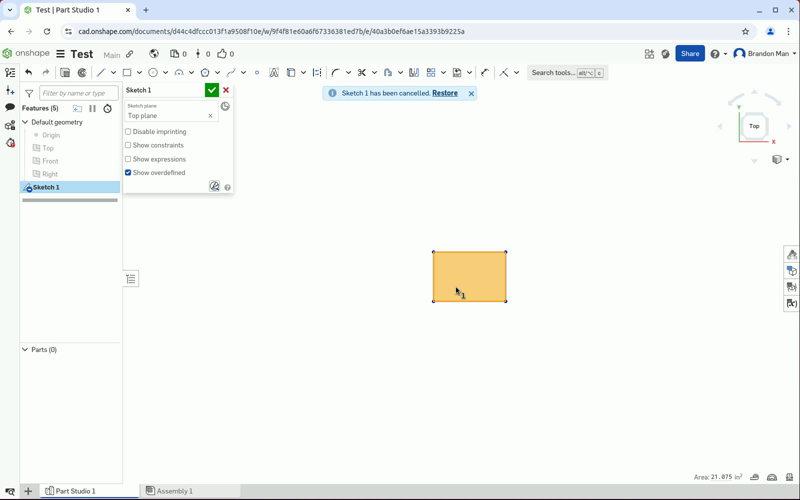
scroll(-6)
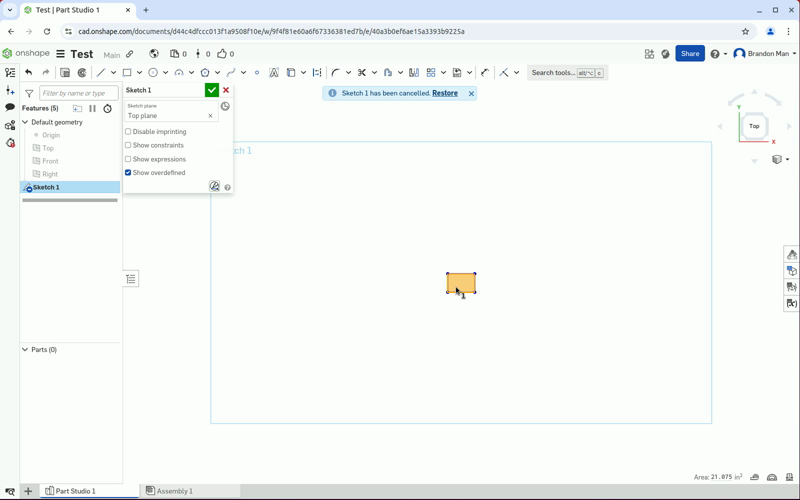
mouse_move(73, 352)
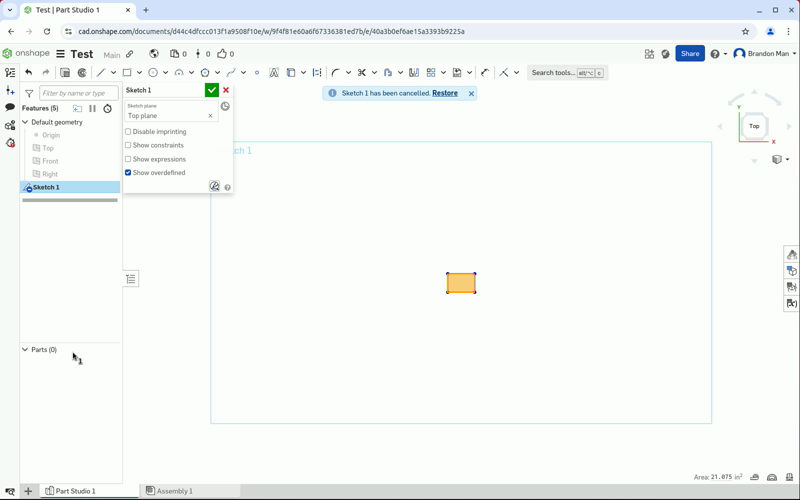
key(shift+y)
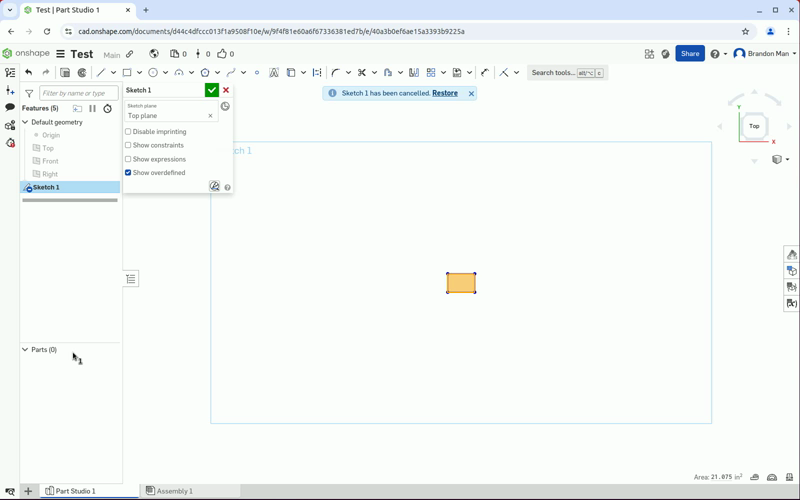
key(shift+e)
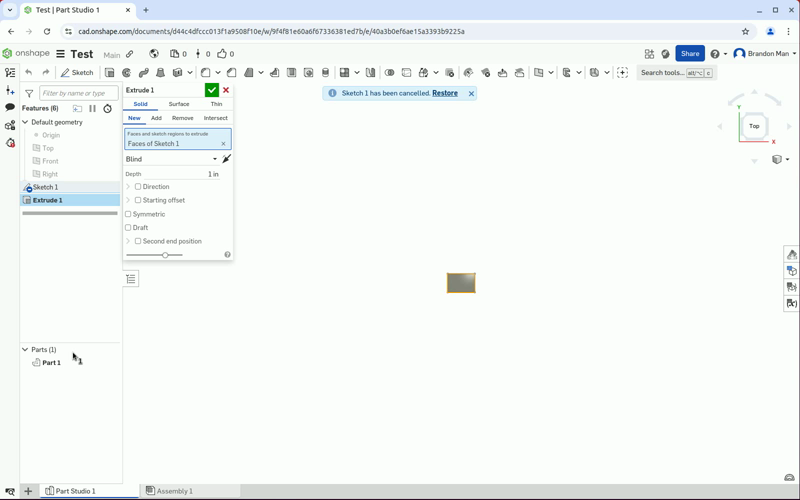
mouse_move(143, 106)
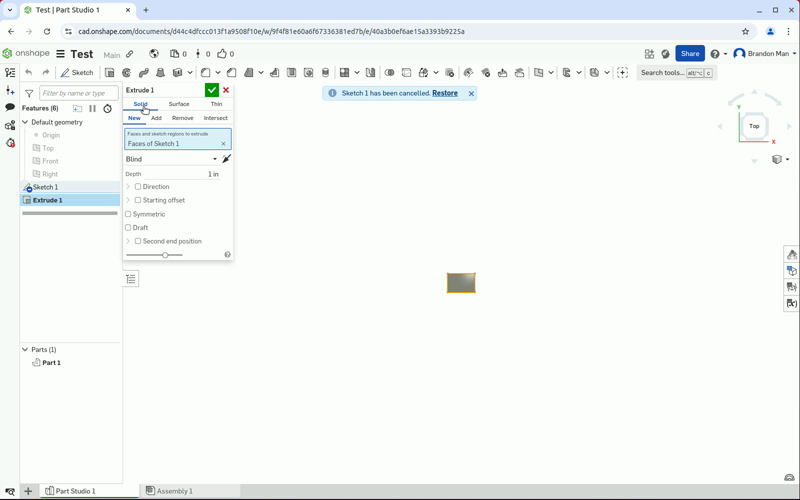
click(143, 106)
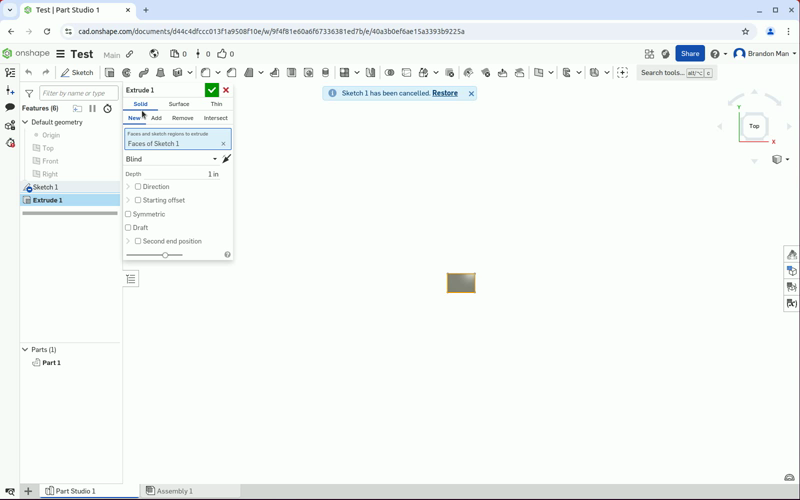
mouse_move(137, 120)
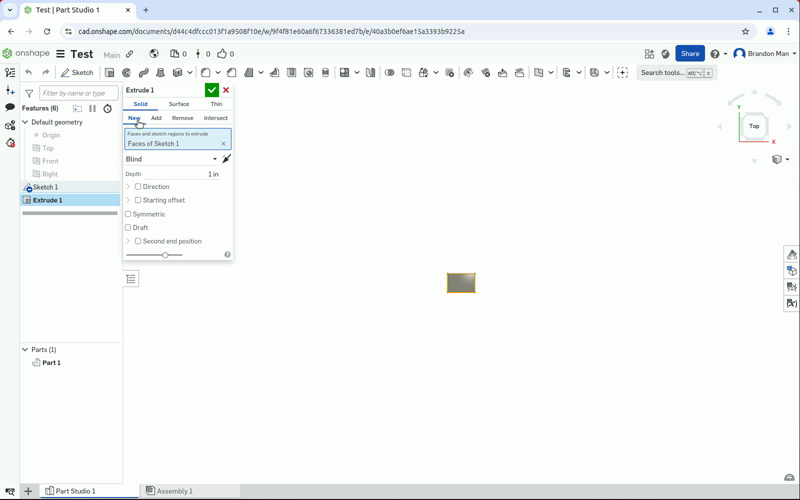
click(137, 120)
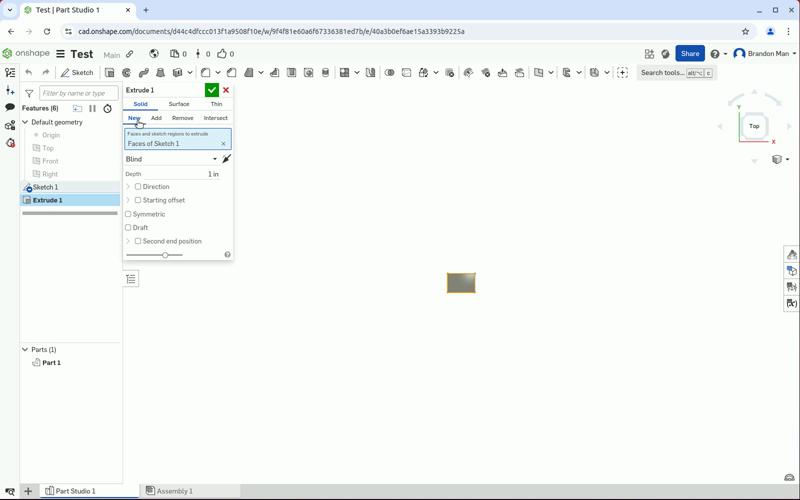
key(tab, 4)
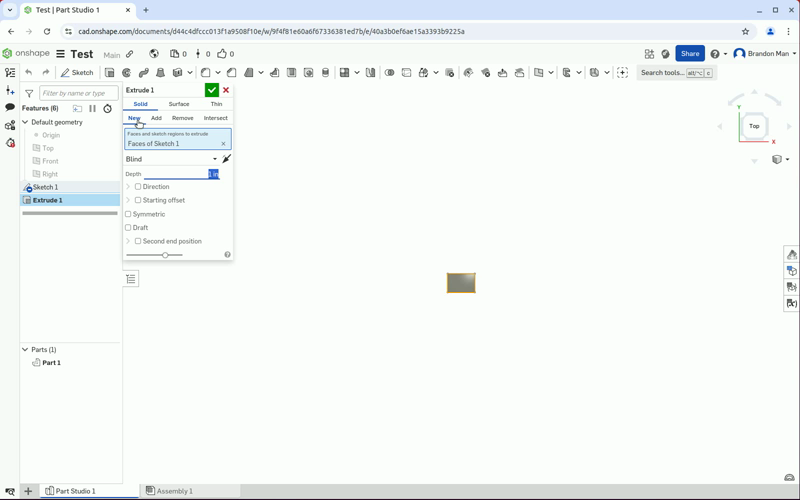
text(0.722)
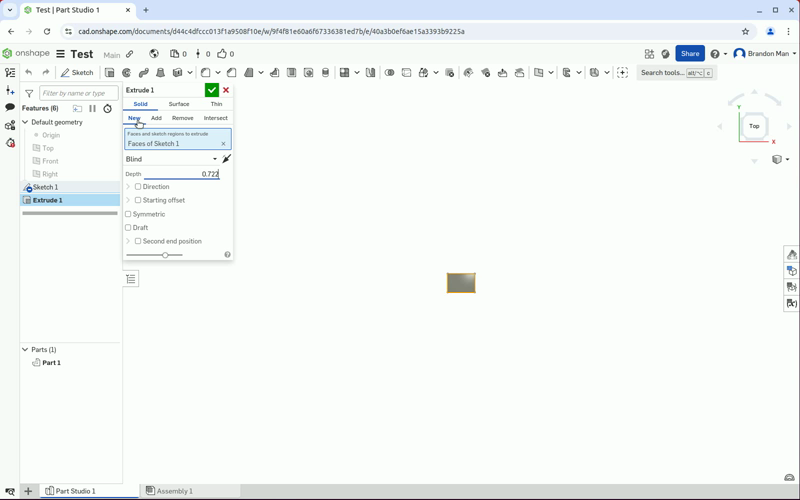
key(enter)
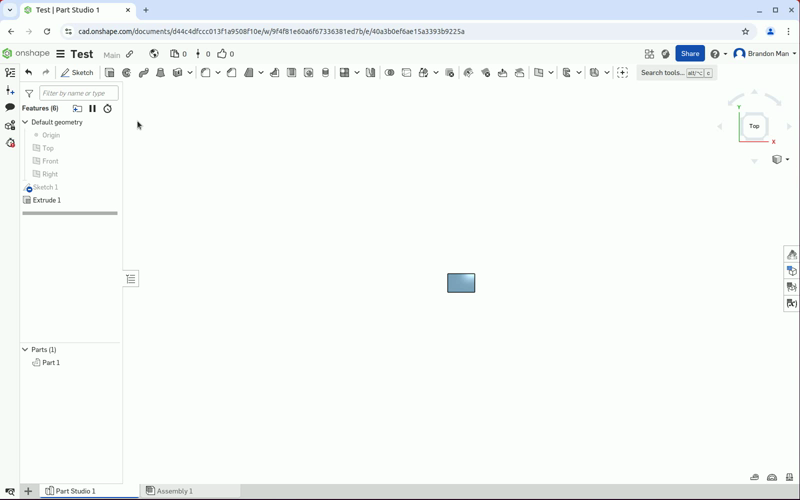
key(shift+h)
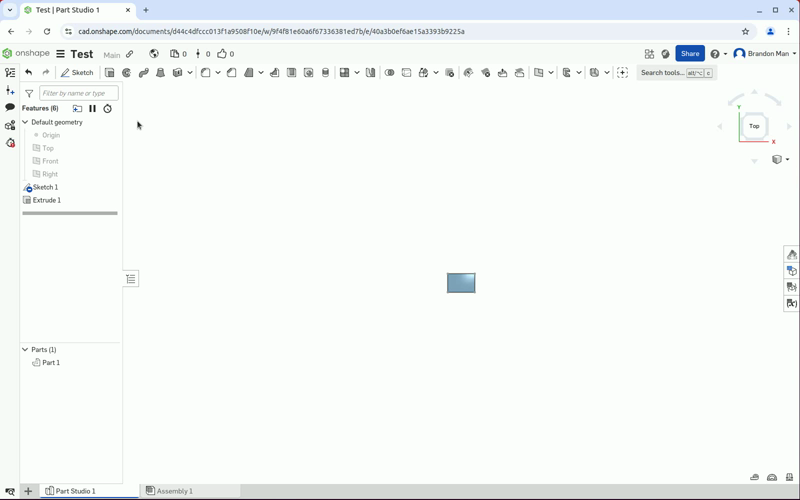
key(shift+h)
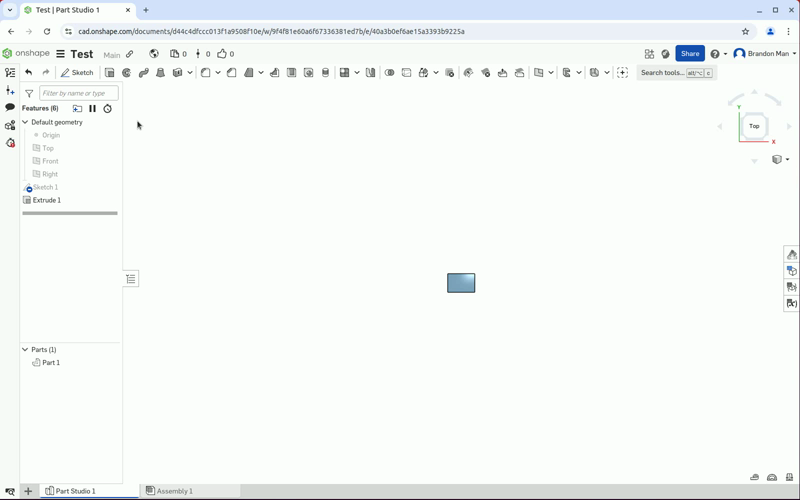
mouse_move(73, 189)
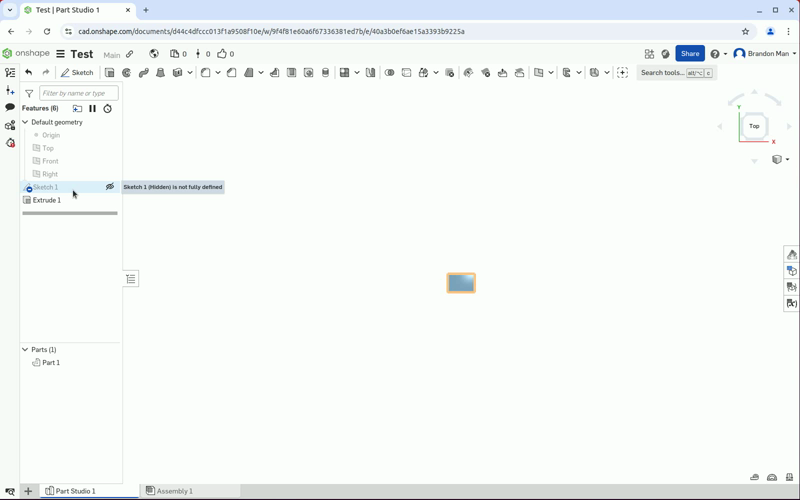
click(73, 189)
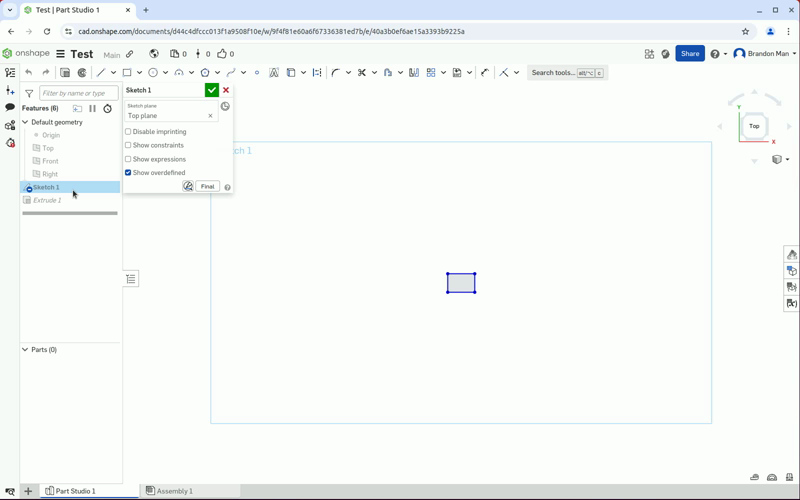
mouse_move(229, 92)
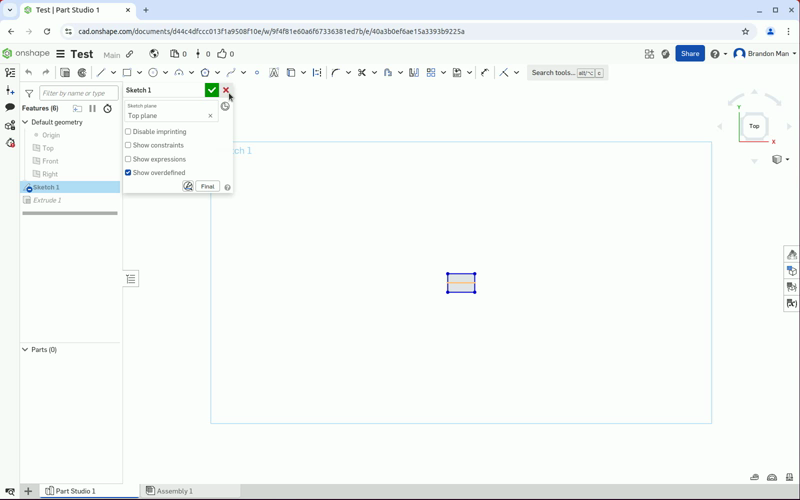
click(229, 92)
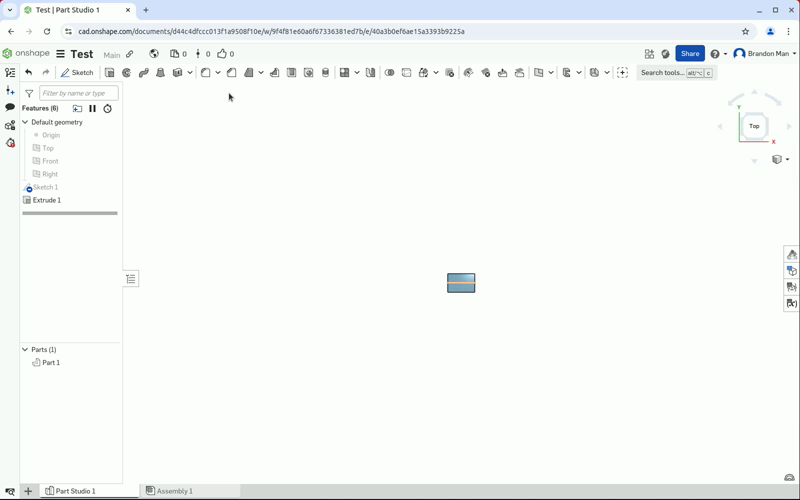
mouse_move(541, 75)
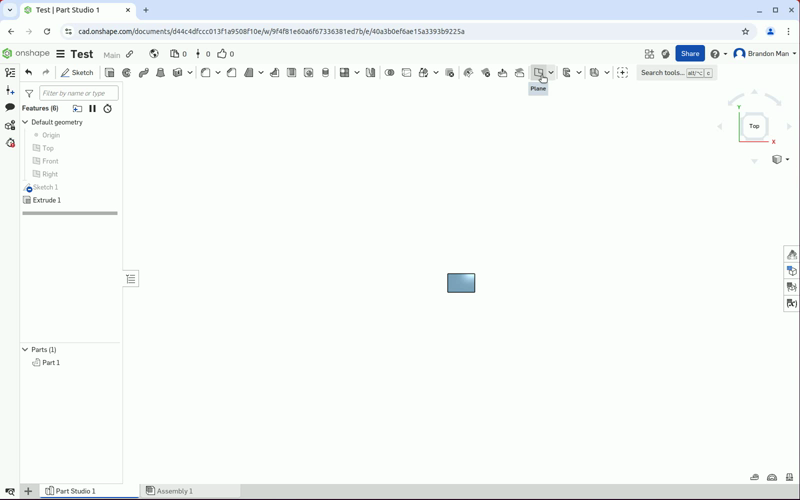
click(541, 75)
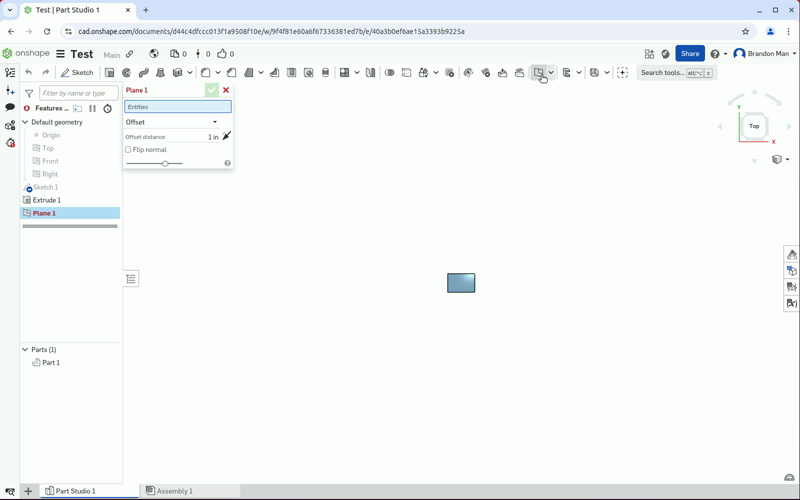
mouse_move(73, 150)
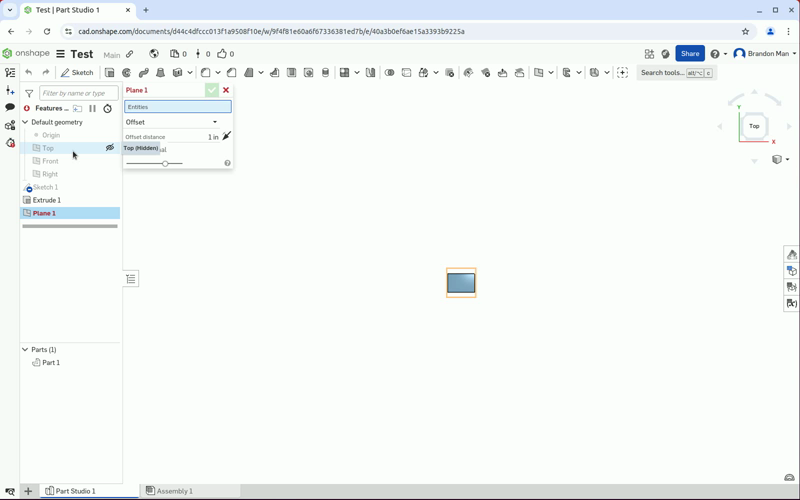
click(73, 150)
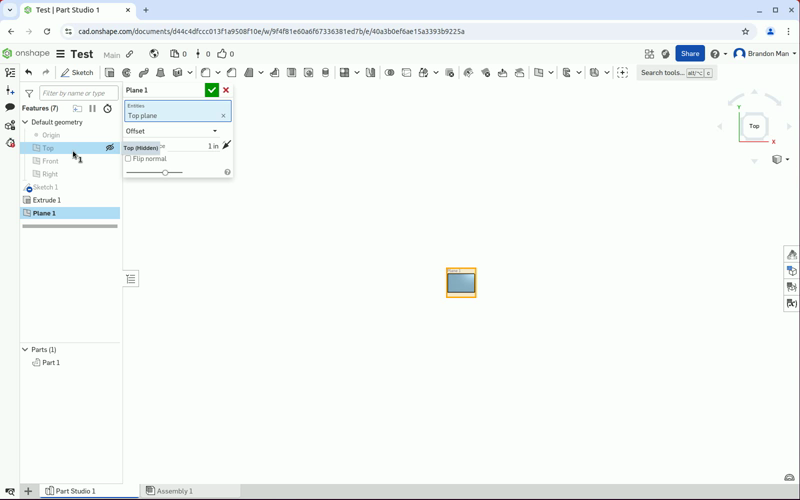
key(tab, 2)
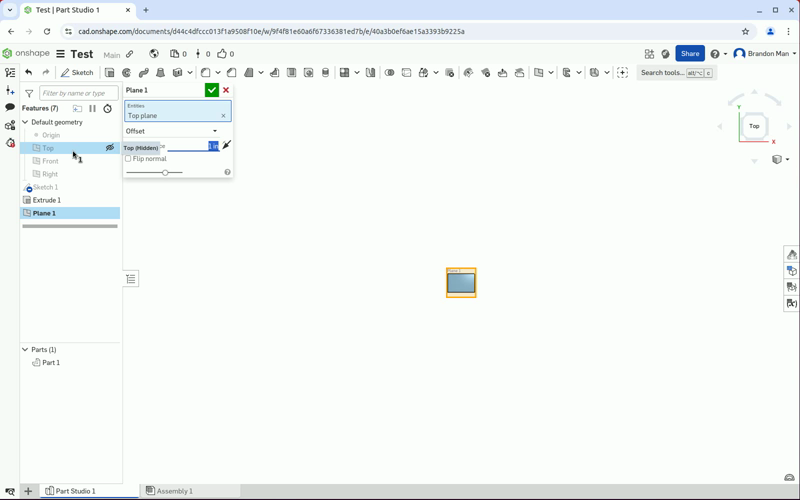
text(0.709)
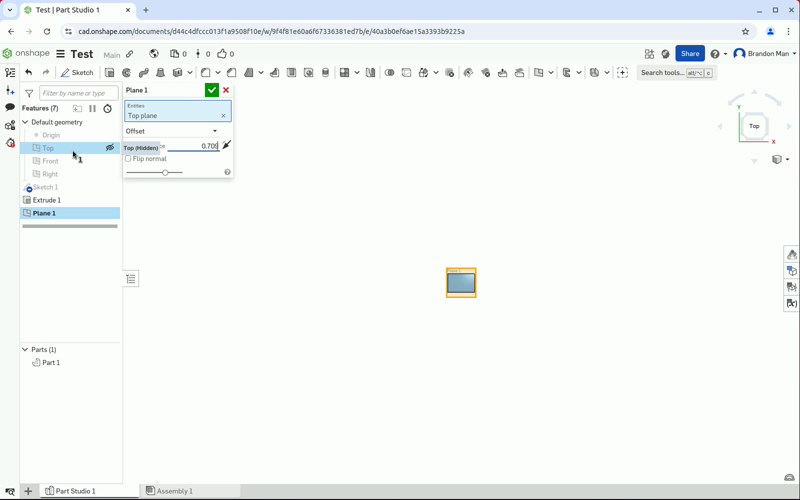
key(enter, 2)
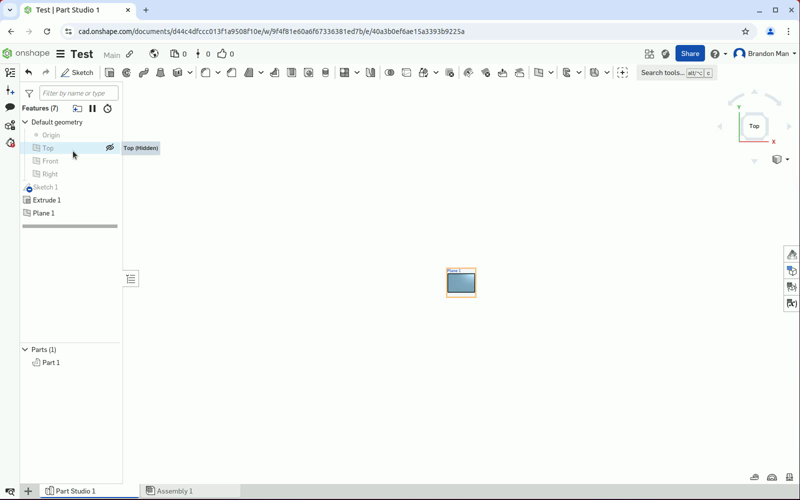
key(shift+s)
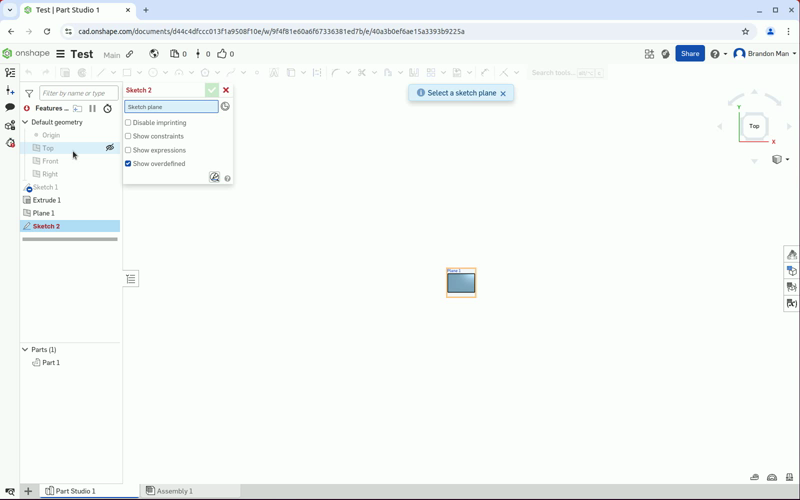
mouse_move(73, 215)
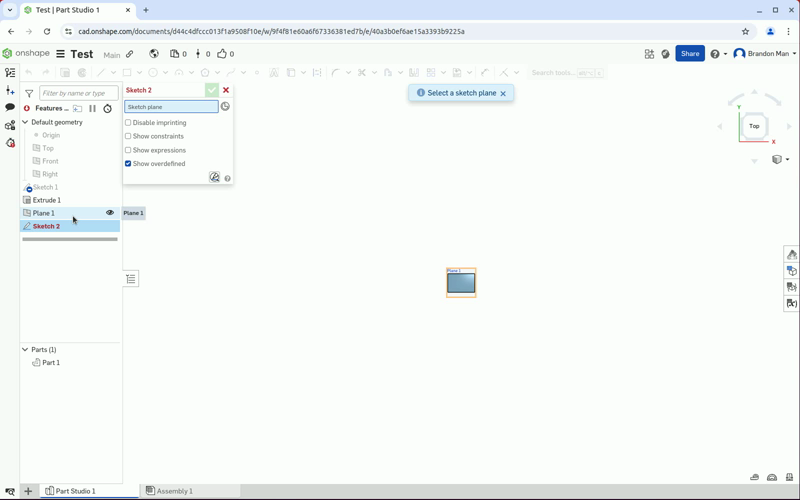
click(73, 215)
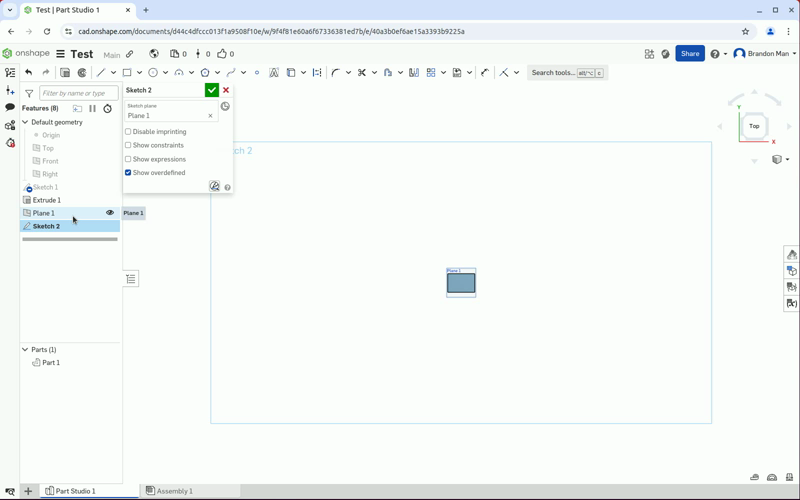
mouse_move(73, 352)
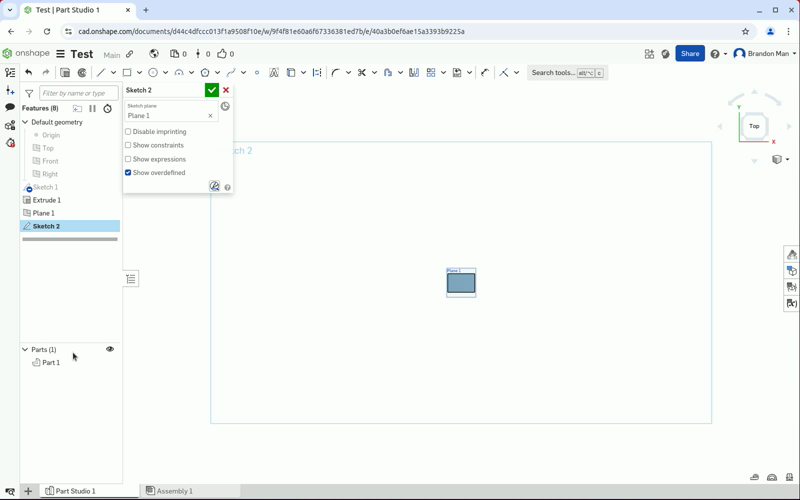
key(y)
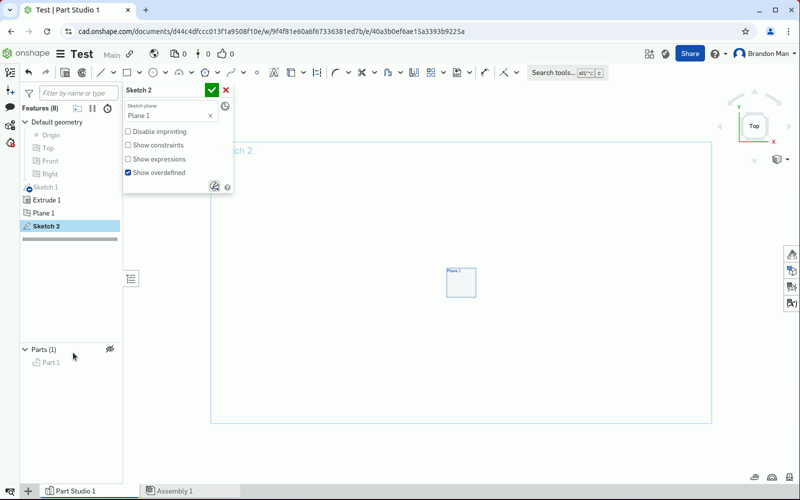
key(l)
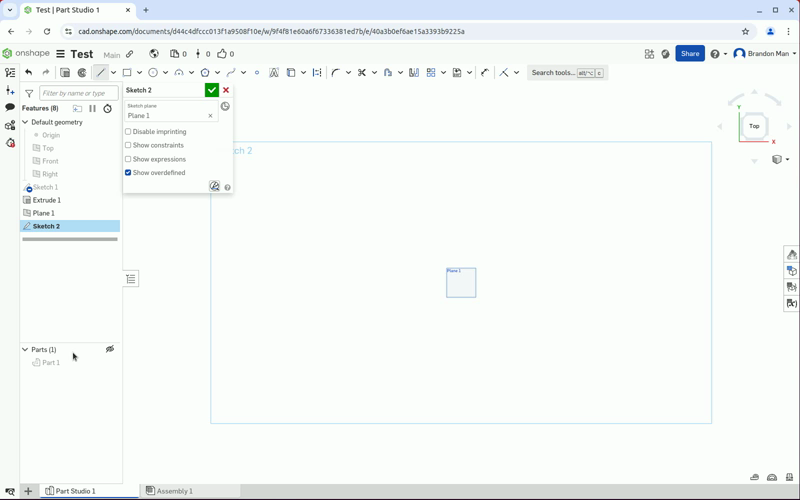
key_down(shift)
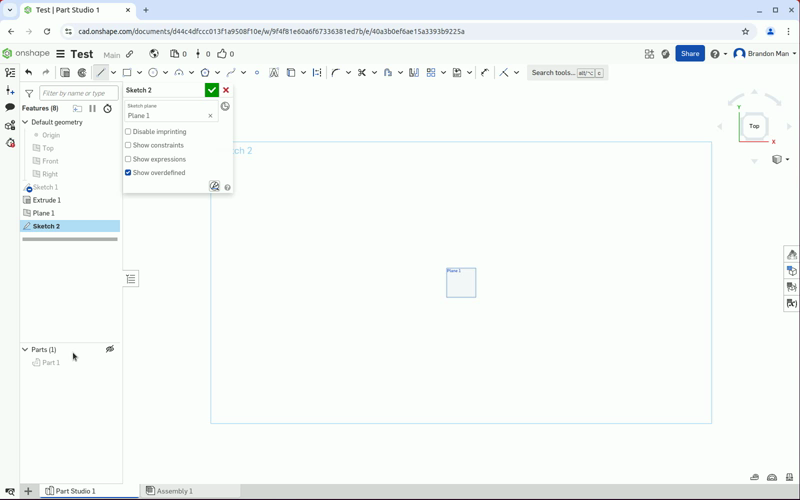
mouse_move(453, 286)
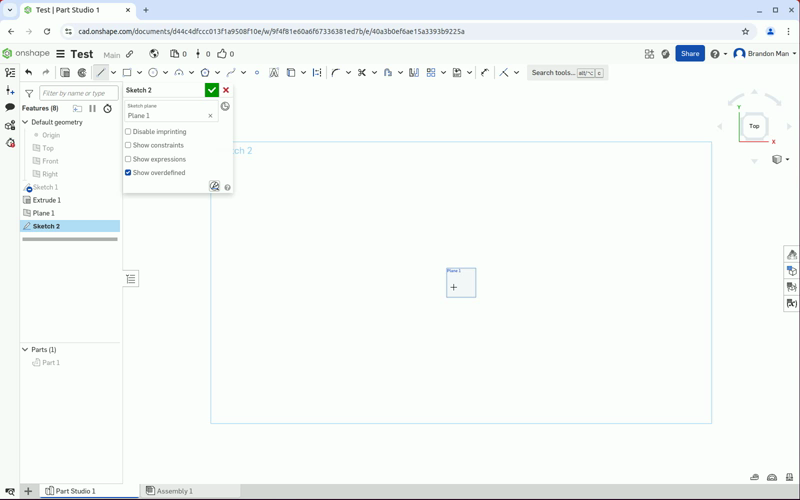
click(453, 286)
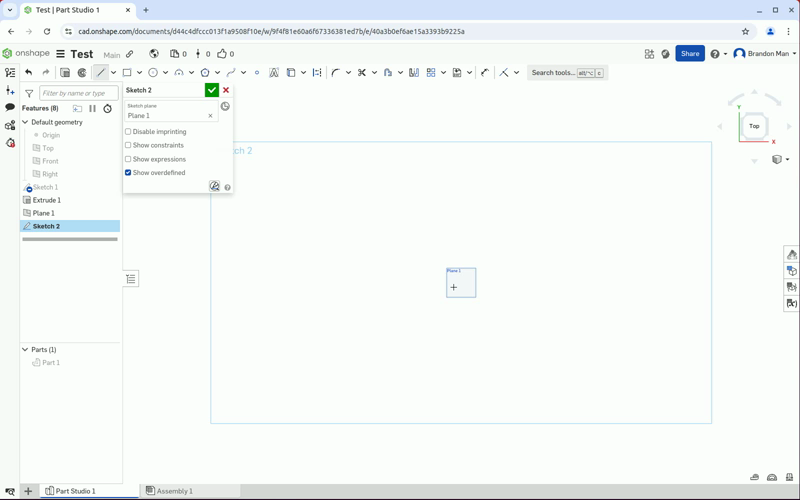
key_up(shift)
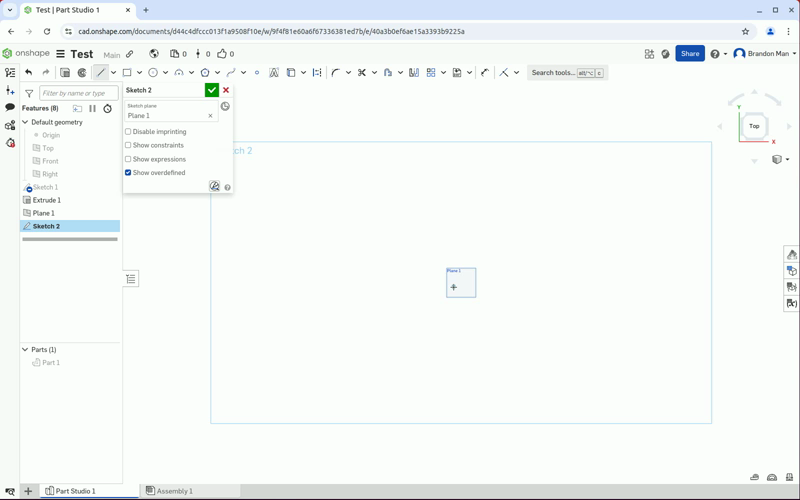
key_down(shift)
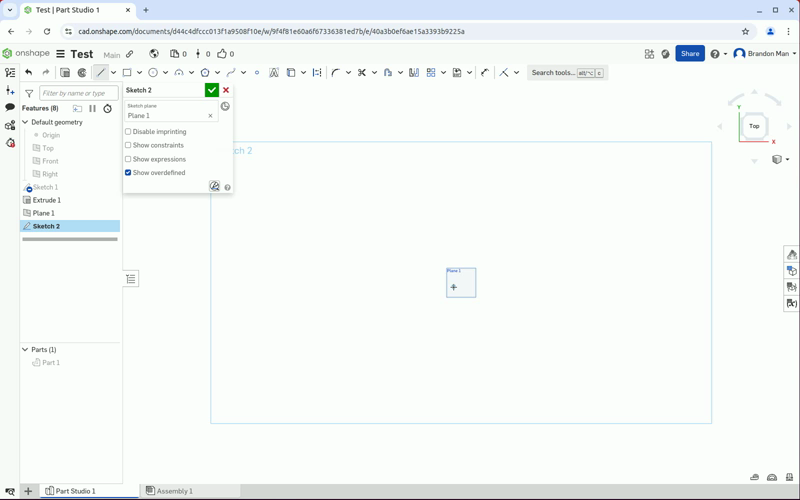
mouse_move(483, 286)
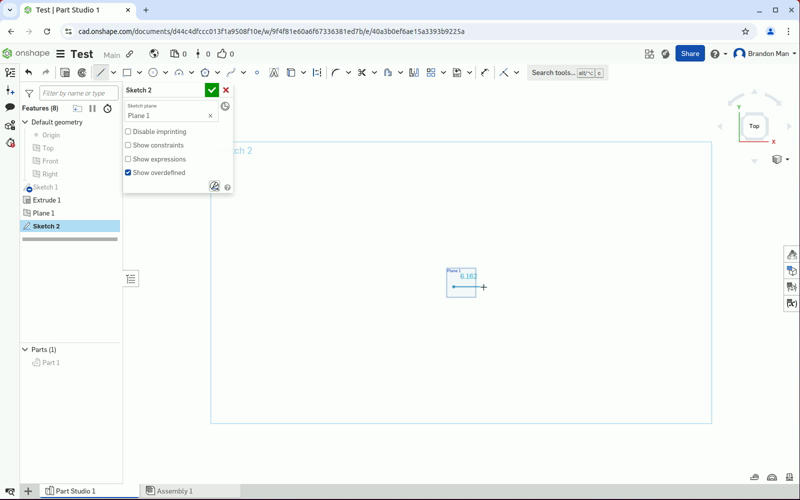
mouse_move(470, 286)
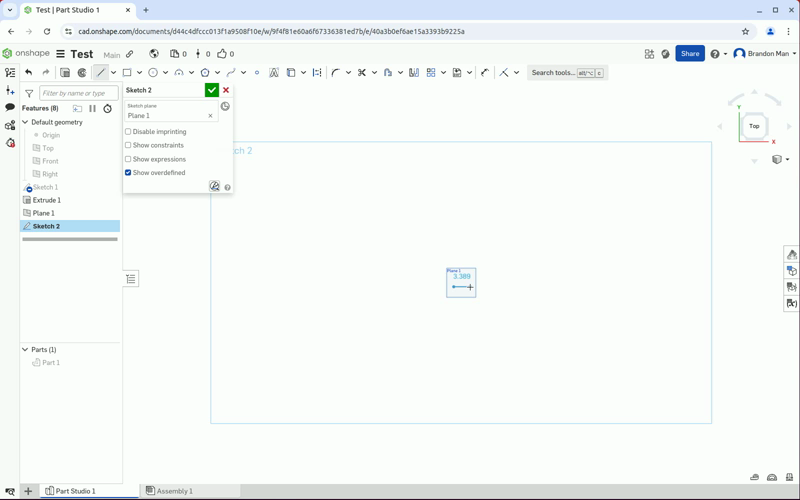
click(470, 286)
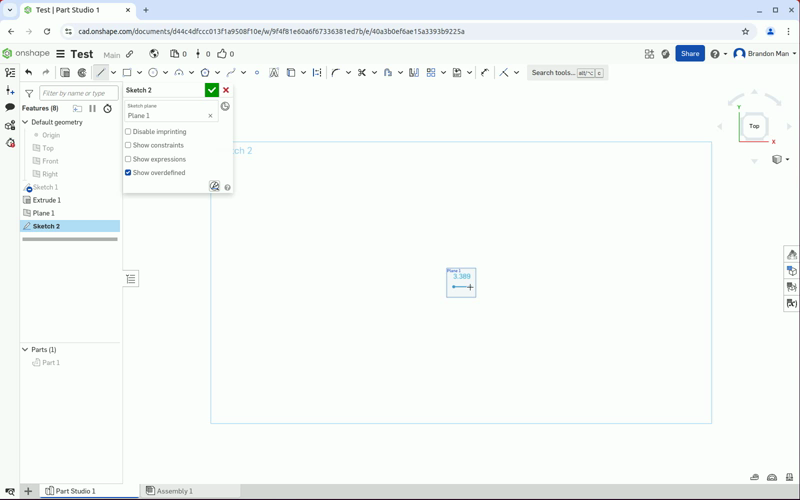
key_up(shift)
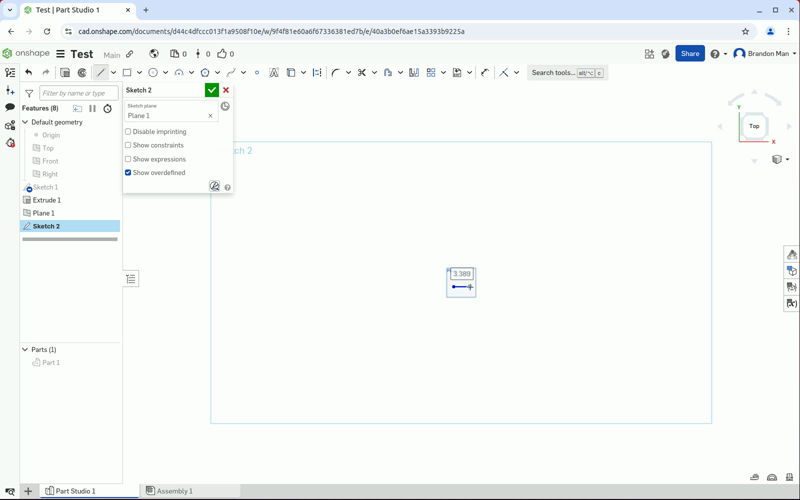
key_down(shift)
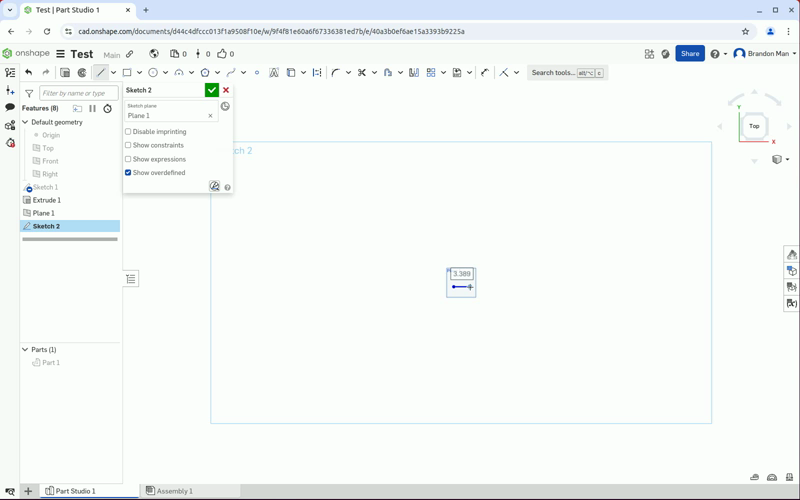
mouse_move(500, 286)
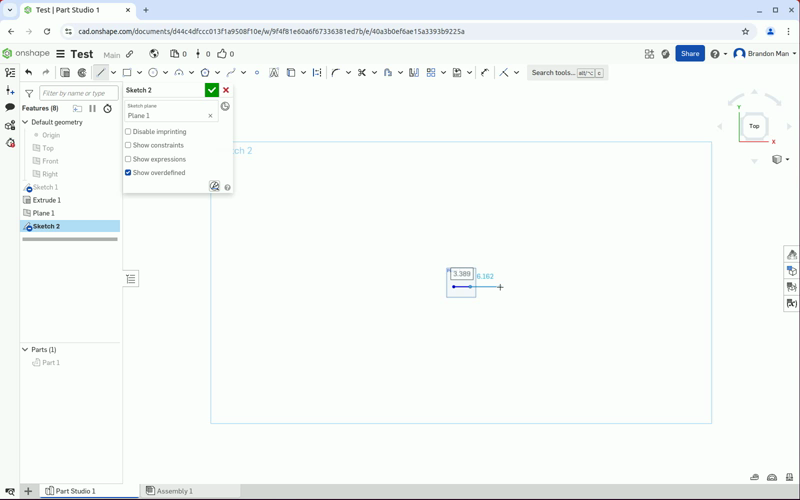
mouse_move(470, 278)
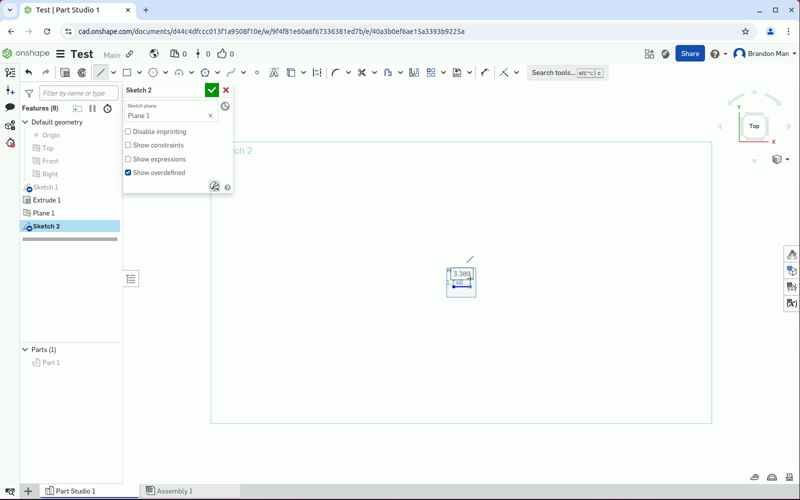
click(470, 278)
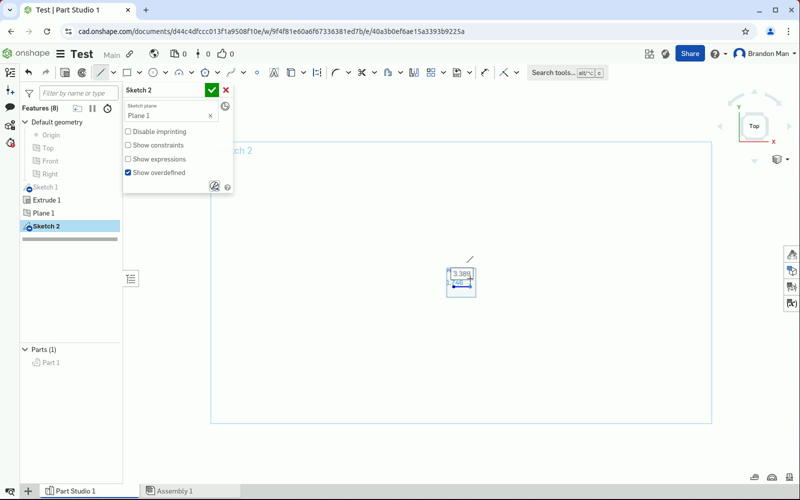
key_up(shift)
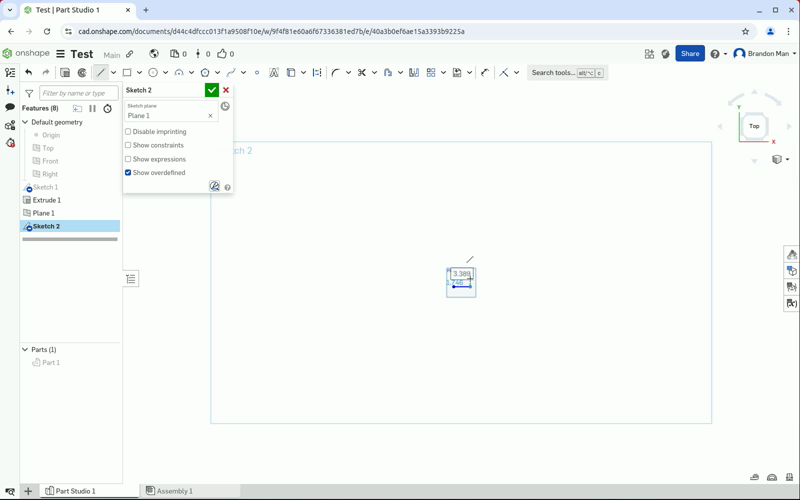
key_down(shift)
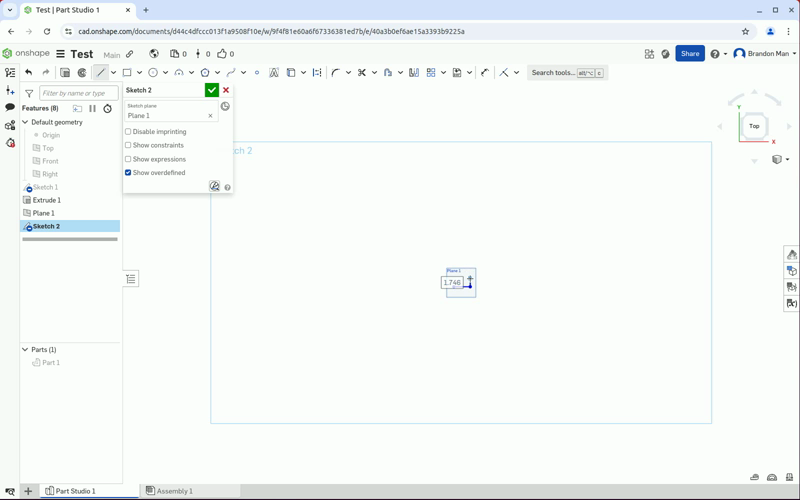
mouse_move(500, 278)
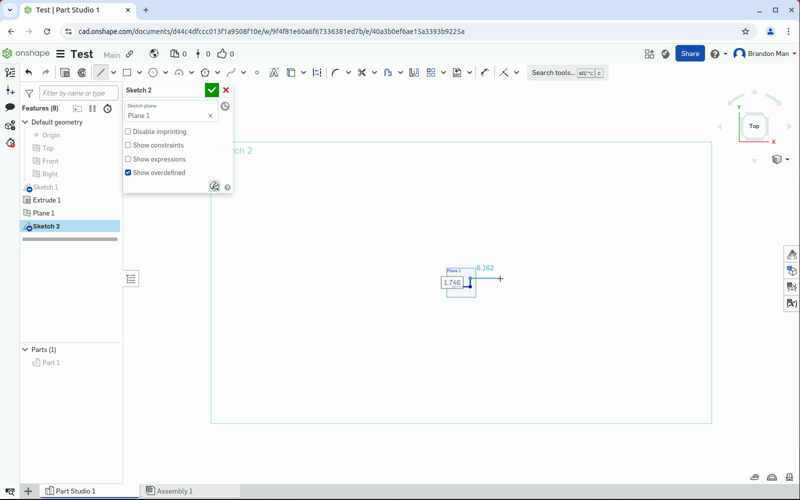
mouse_move(453, 278)
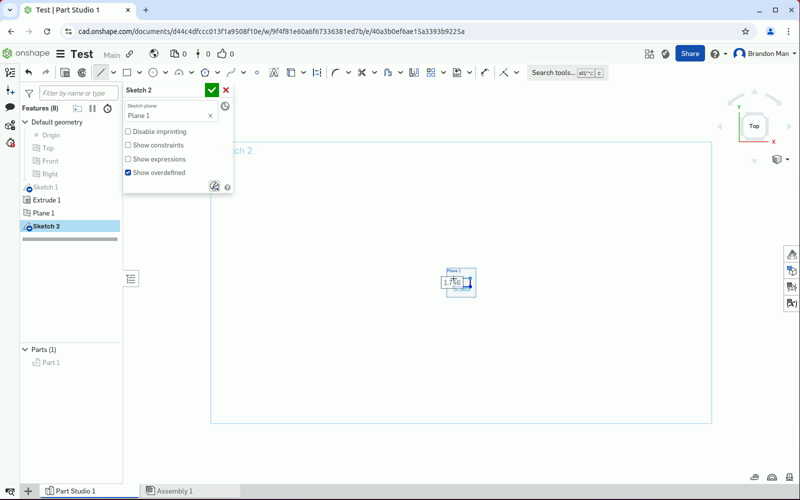
click(453, 278)
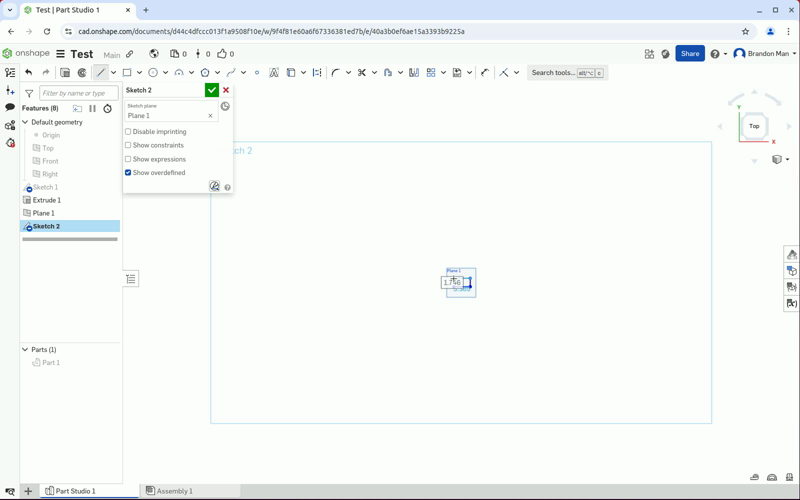
key_up(shift)
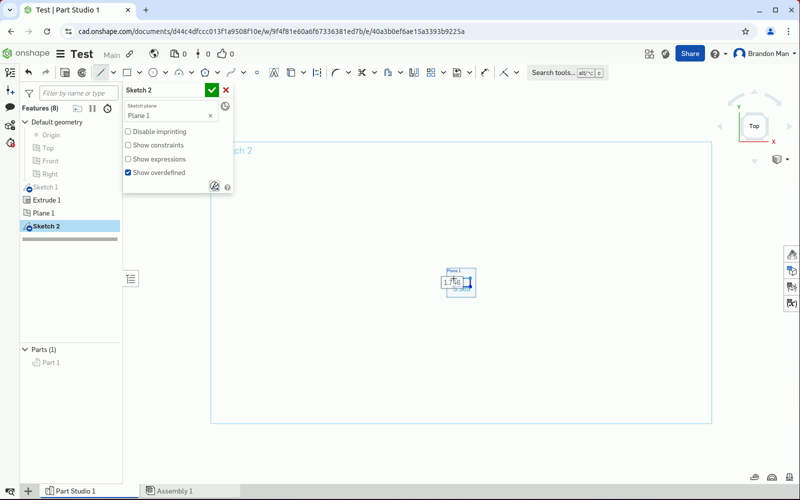
mouse_move(483, 278)
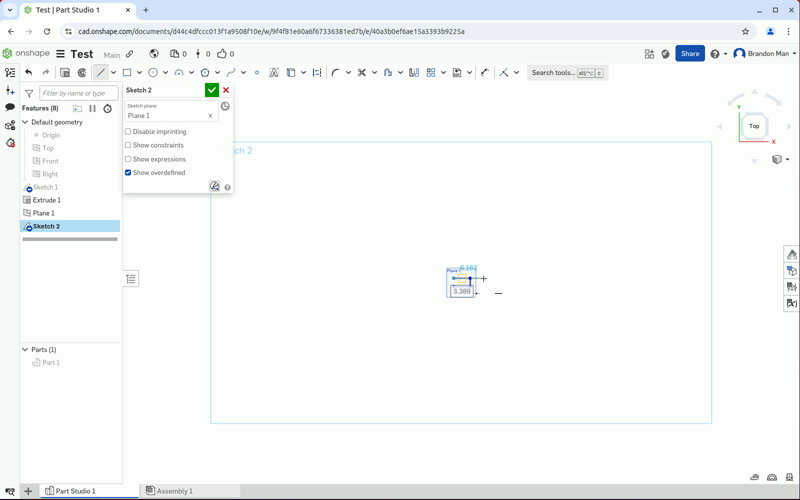
key_down(shift)
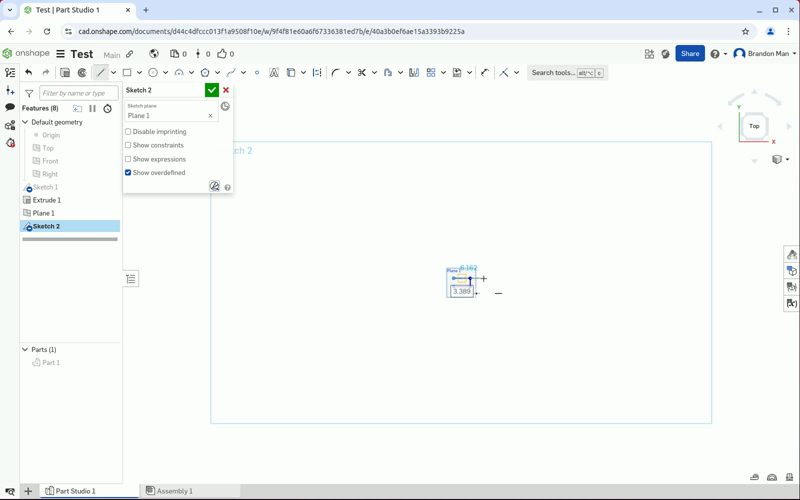
mouse_move(453, 286)
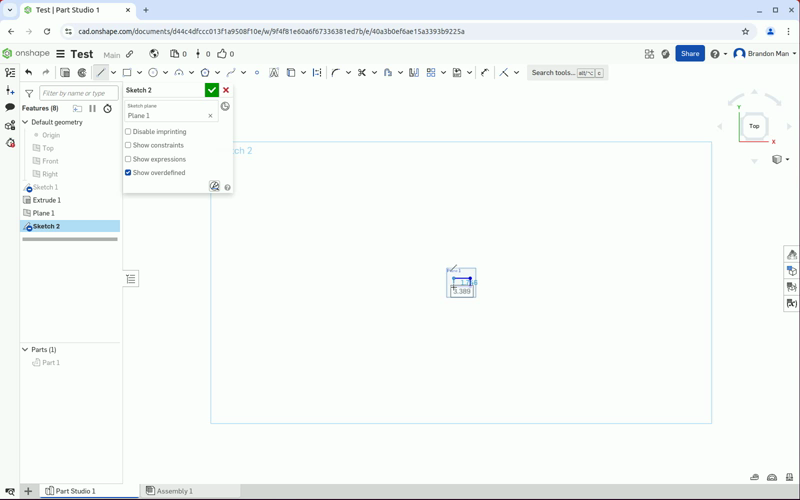
key_up(shift)
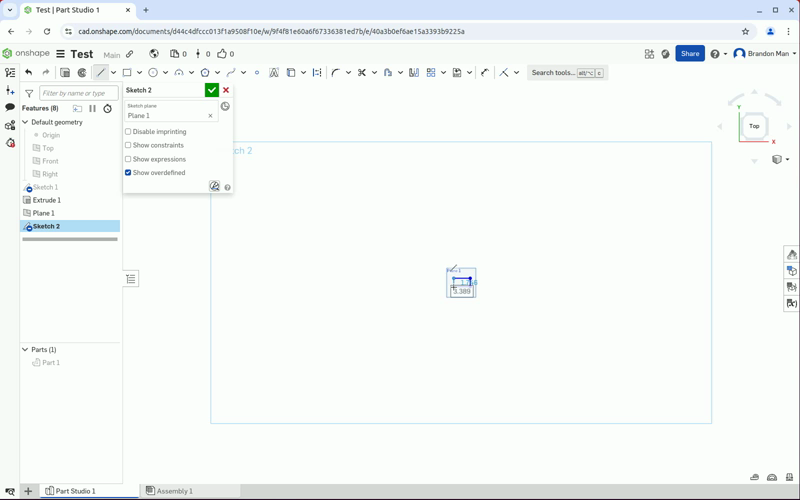
click(453, 286)
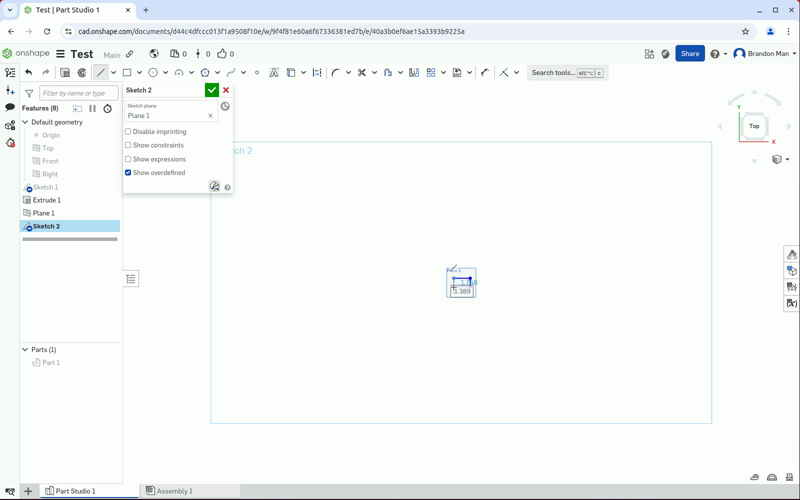
key(esc)
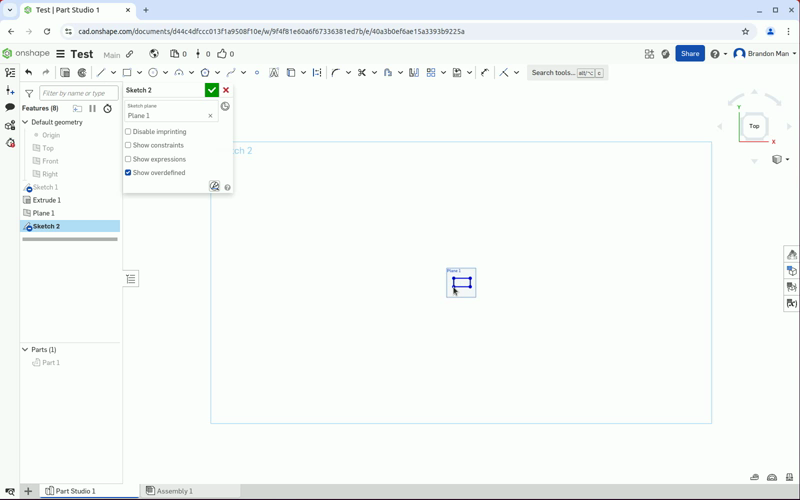
mouse_move(455, 283)
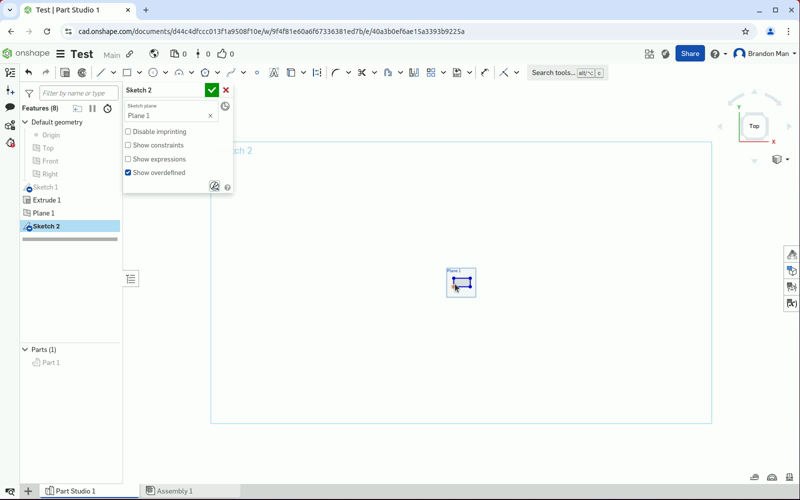
scroll(6)
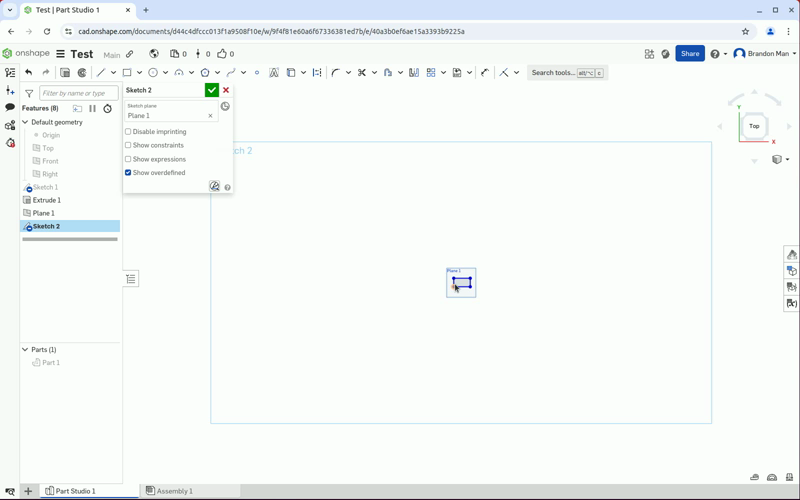
scroll(6)
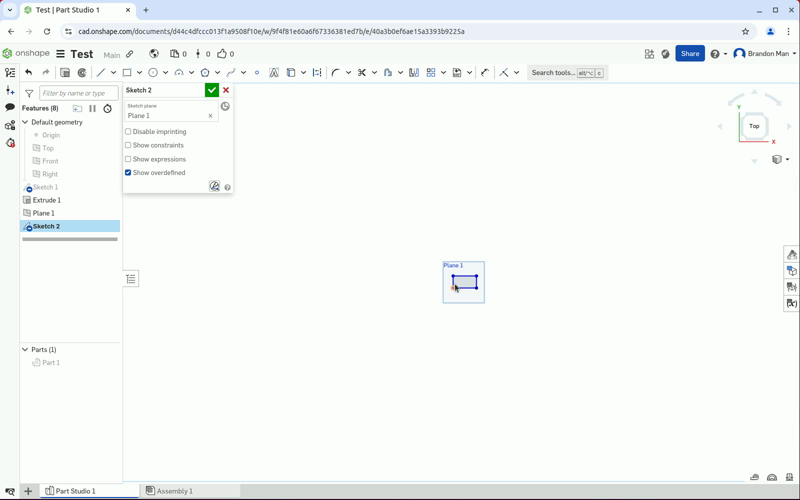
scroll(6)
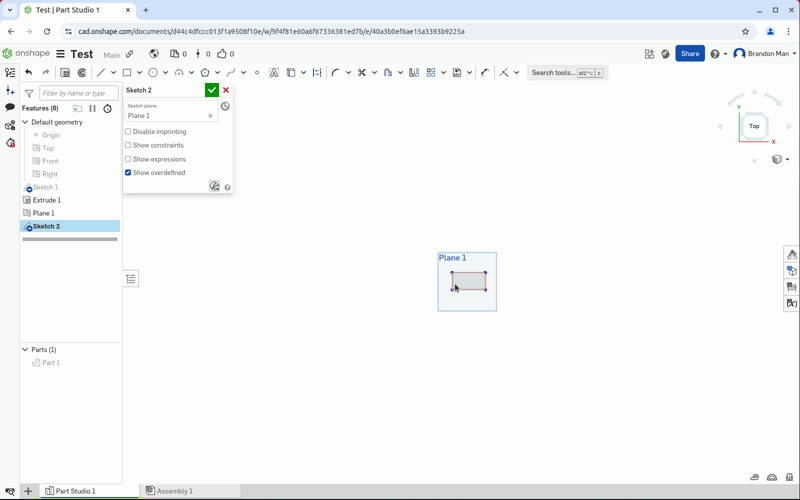
scroll(6)
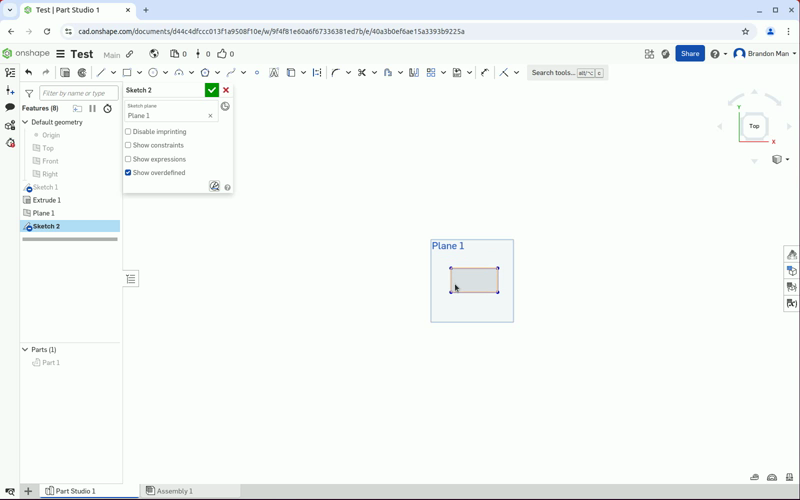
scroll(6)
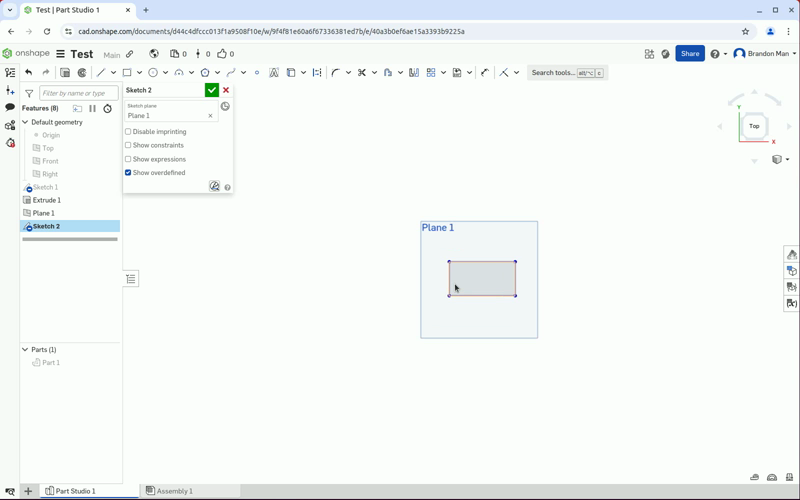
scroll(6)
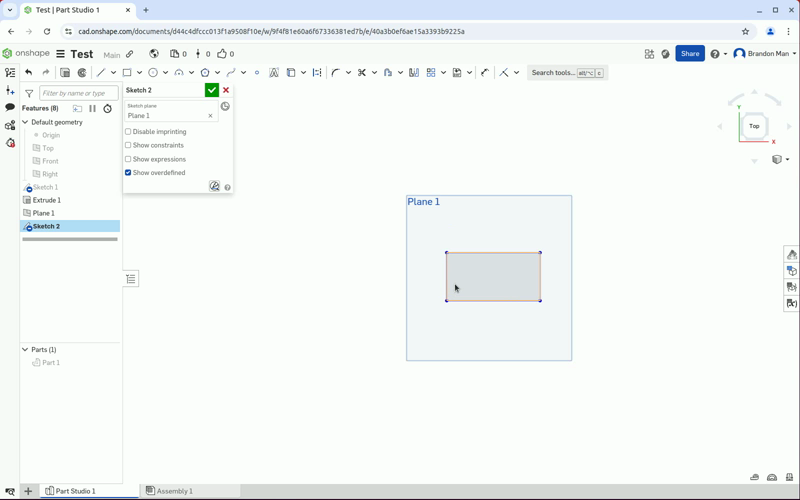
scroll(6)
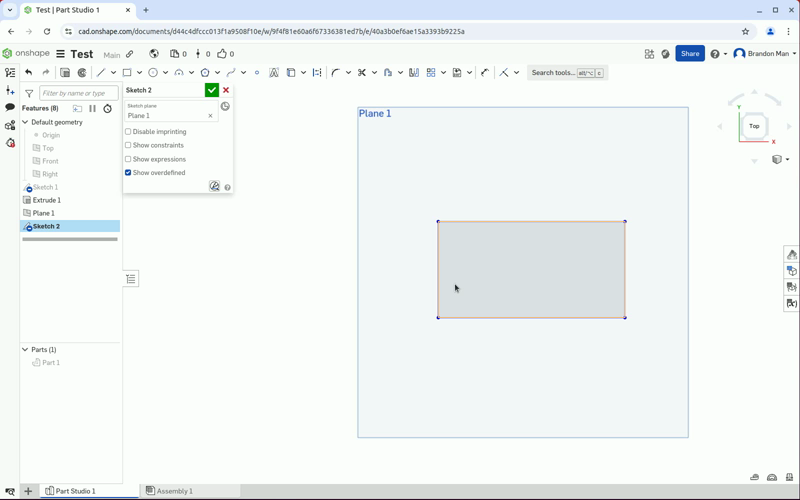
click(455, 283)
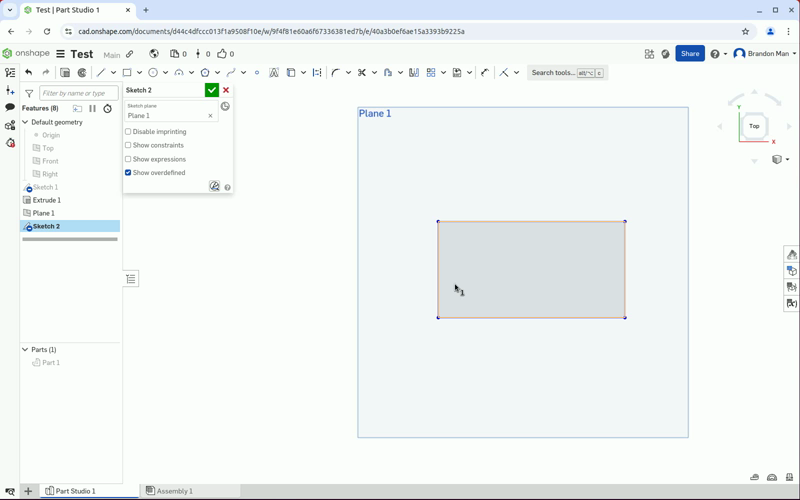
scroll(-6)
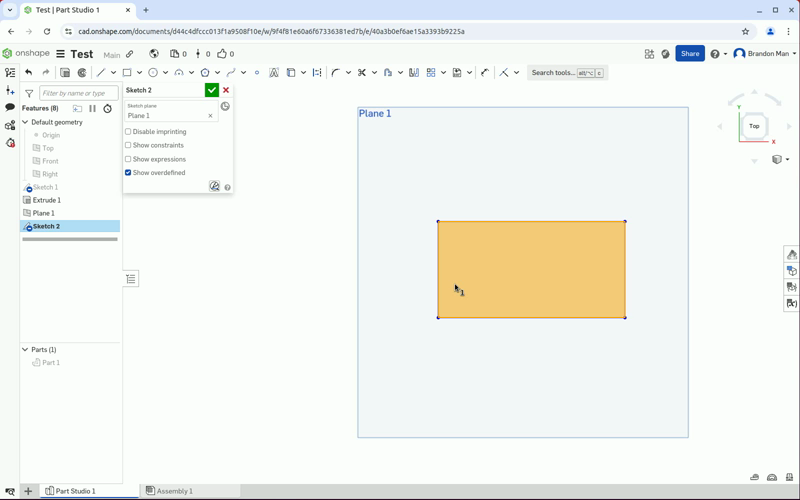
scroll(-6)
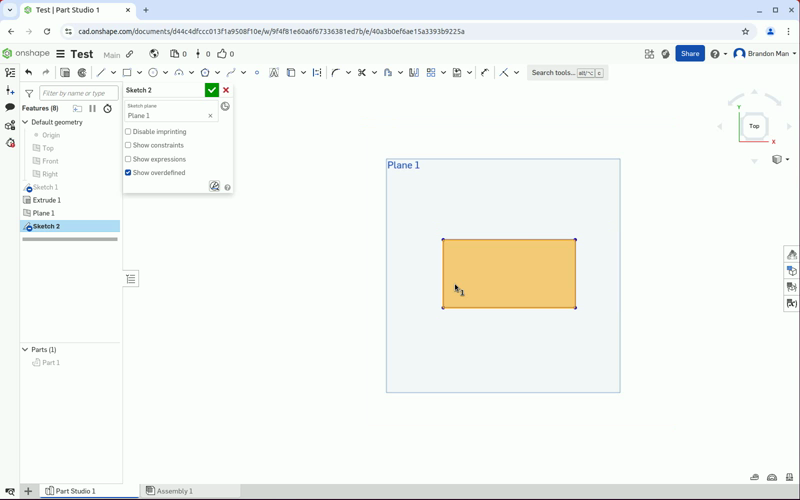
scroll(-6)
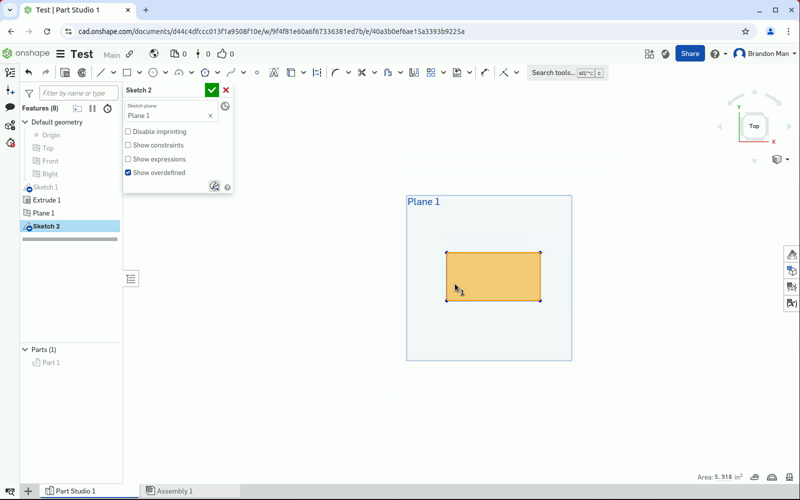
scroll(-6)
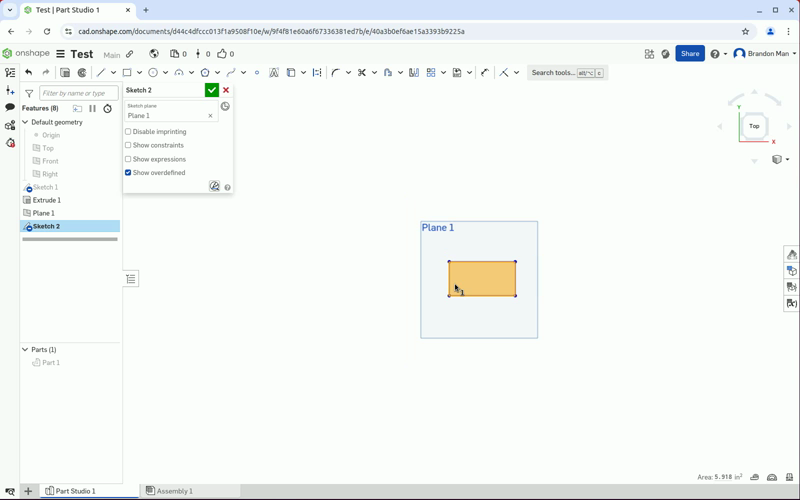
scroll(-6)
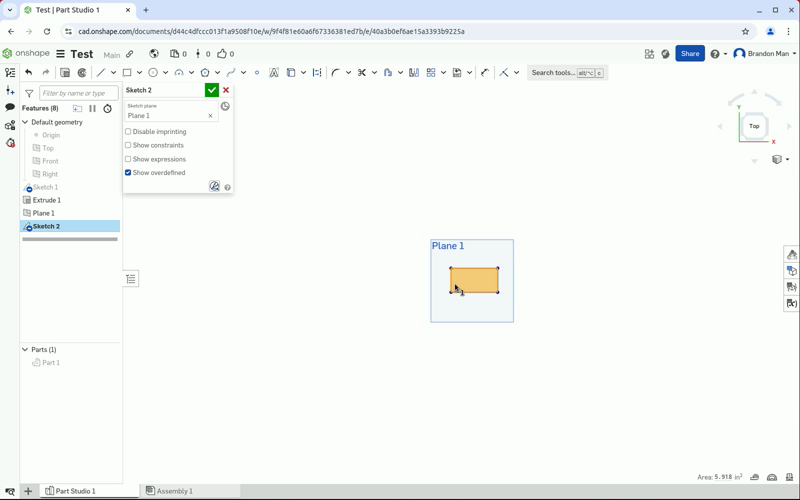
scroll(-6)
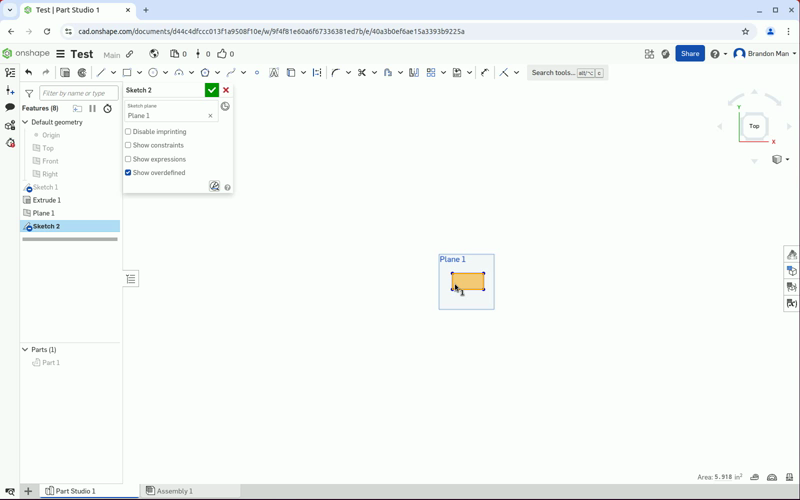
scroll(-6)
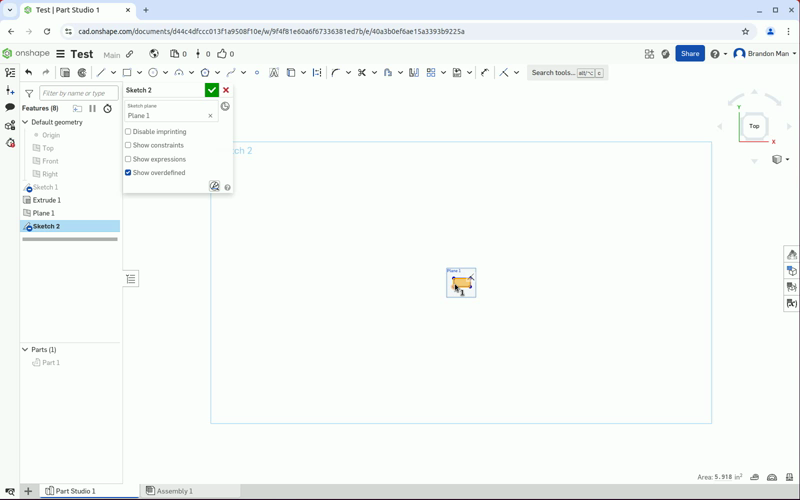
mouse_move(73, 352)
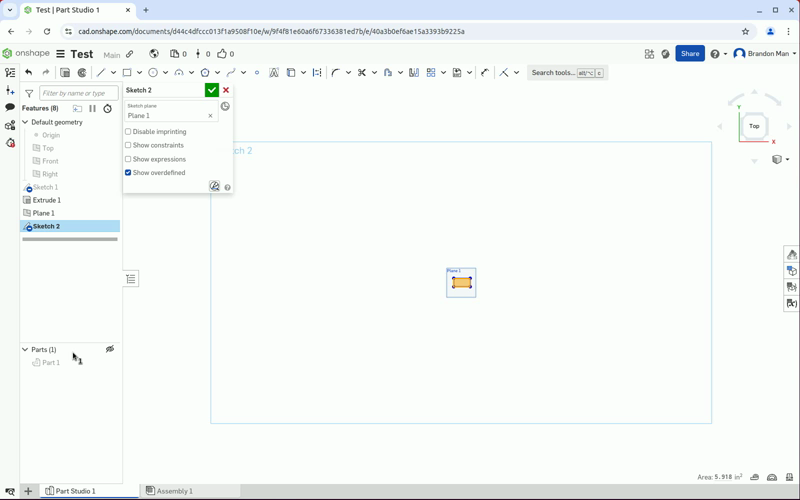
key(shift+y)
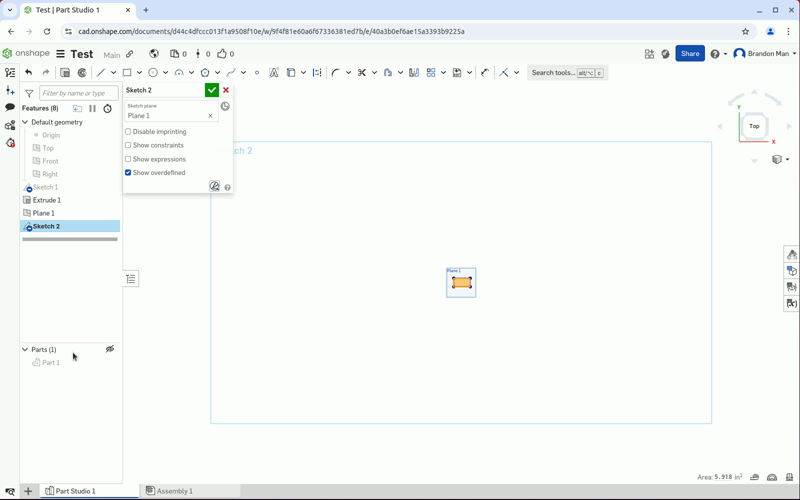
key(shift+e)
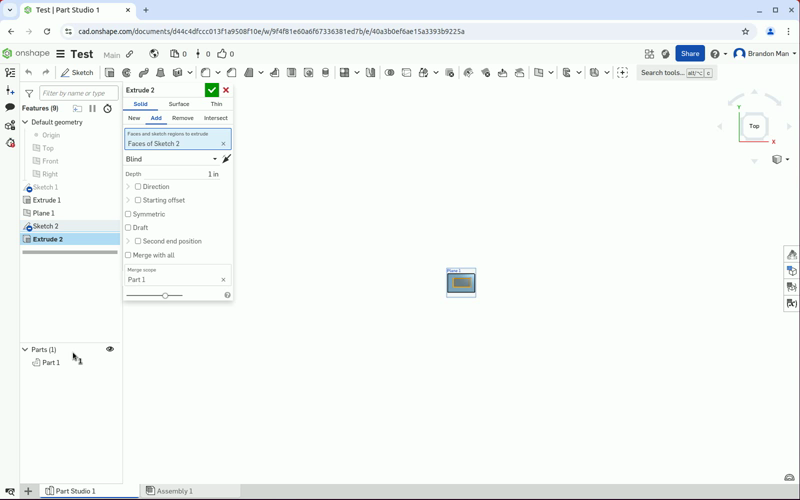
mouse_move(143, 106)
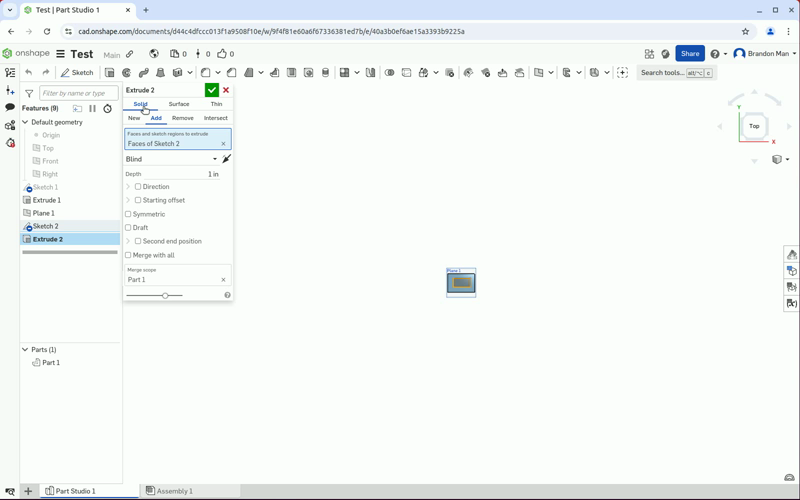
click(143, 106)
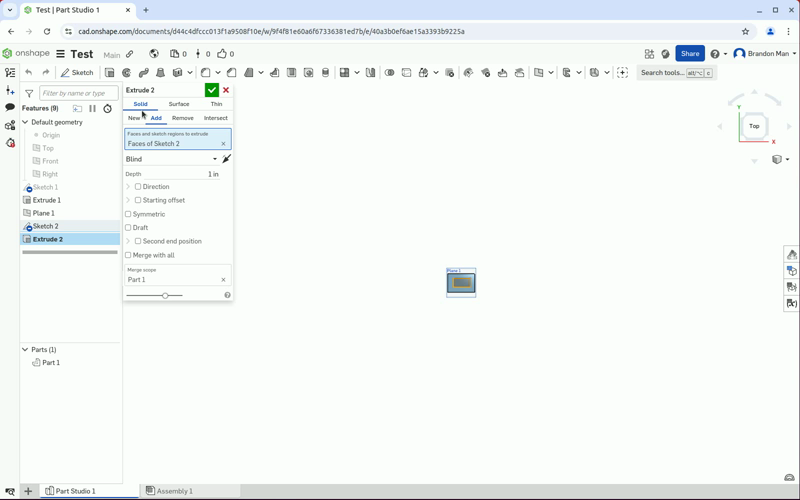
mouse_move(137, 120)
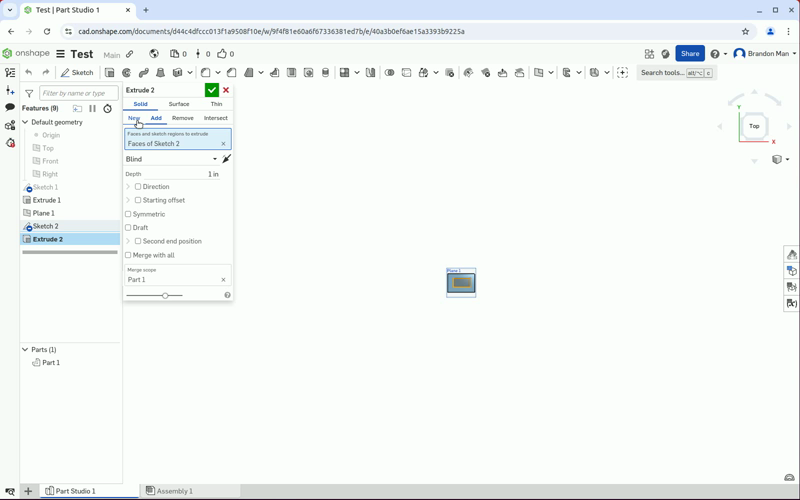
click(137, 120)
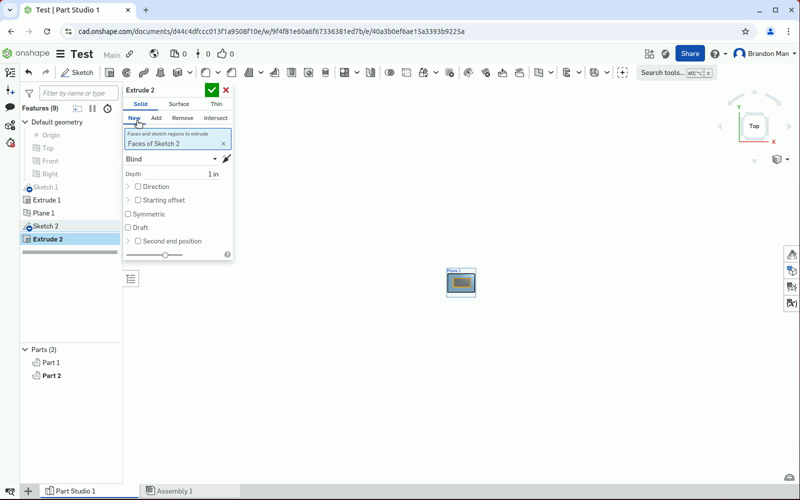
key(tab, 4)
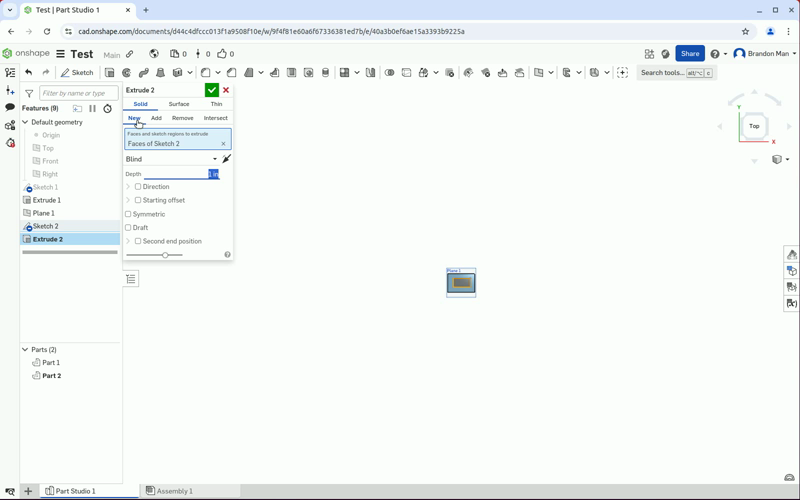
text(22.386)
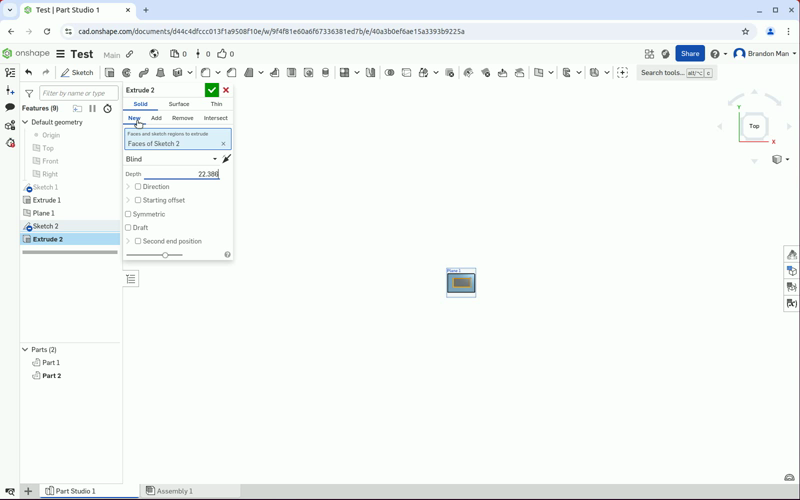
key(enter)
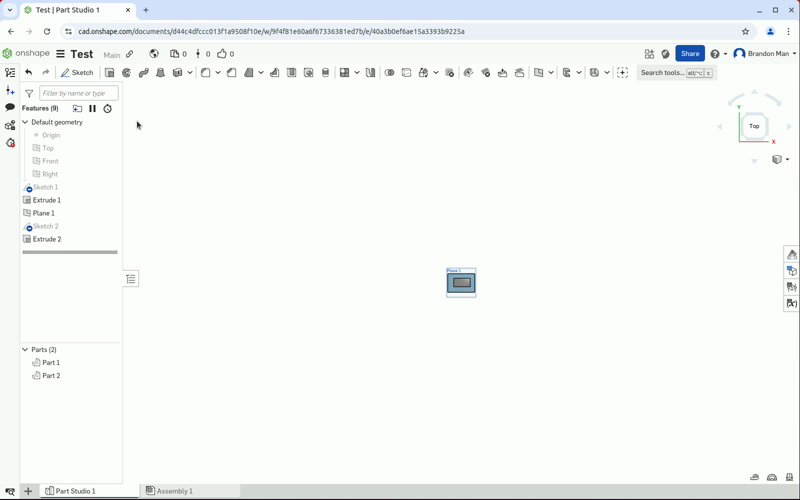
key(shift+h)
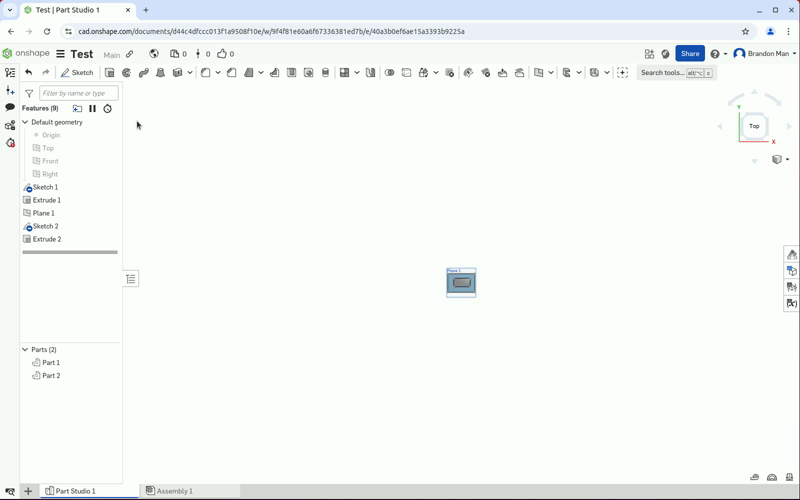
key(shift+h)
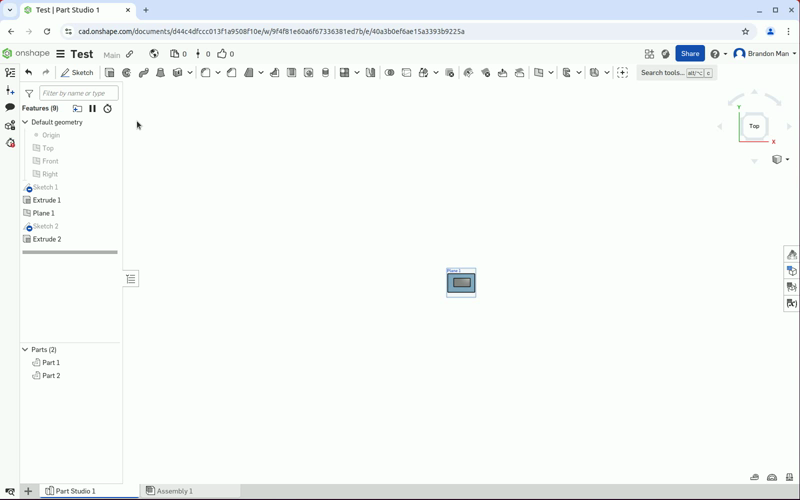
mouse_move(73, 189)
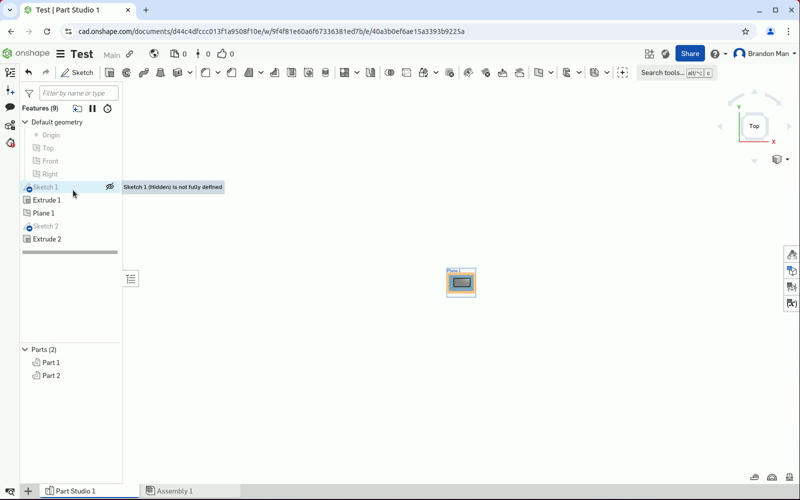
click(73, 189)
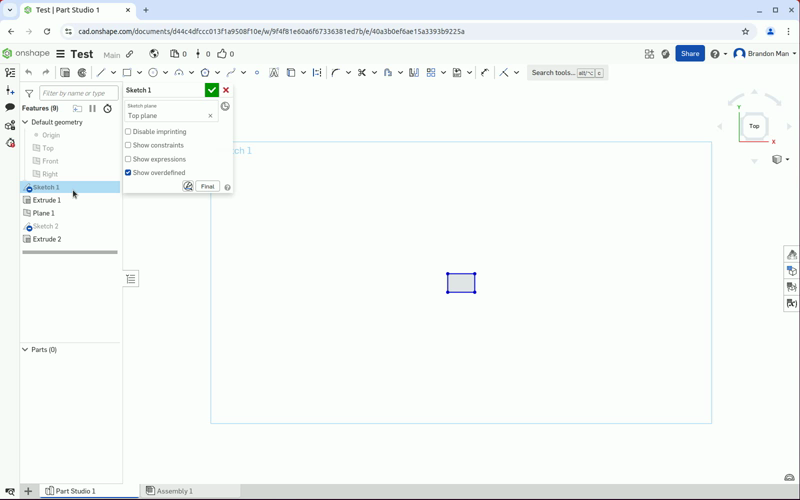
mouse_move(229, 92)
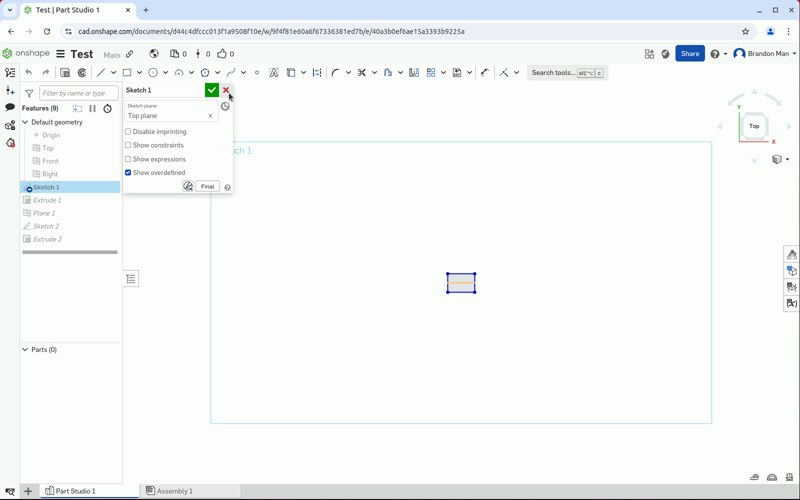
click(229, 92)
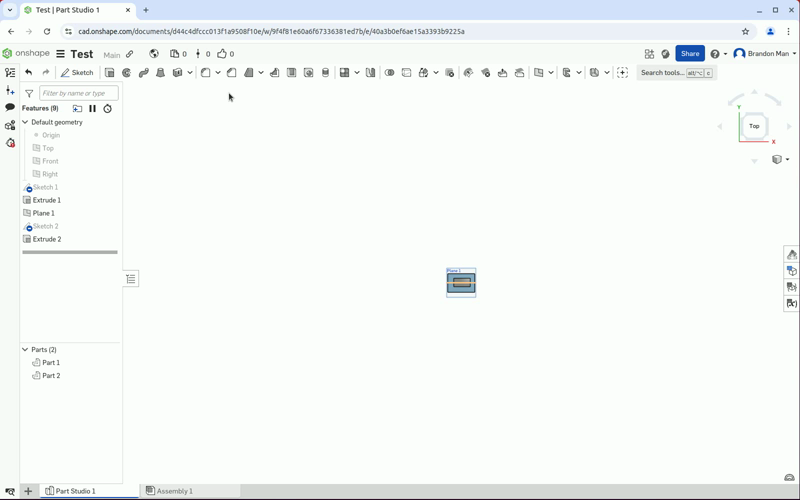
mouse_move(73, 352)
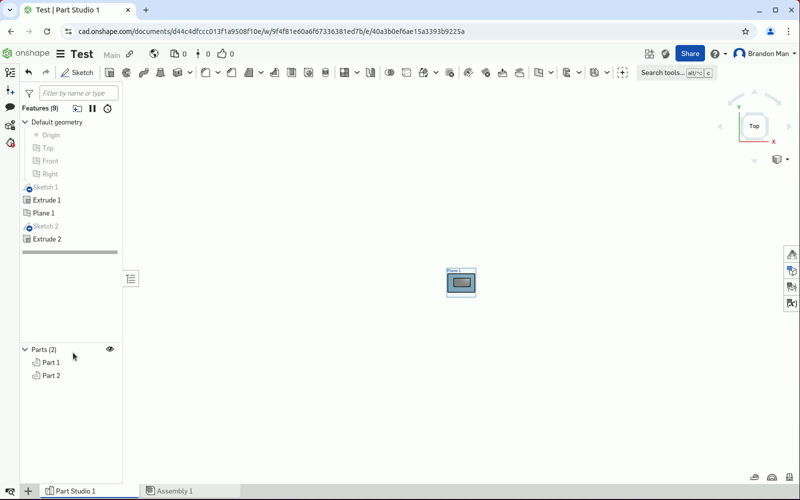
key(y)
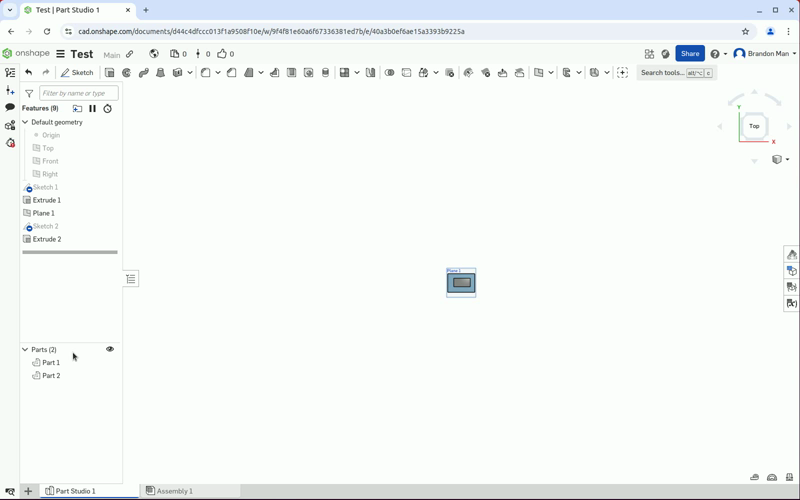
key(shift+p)
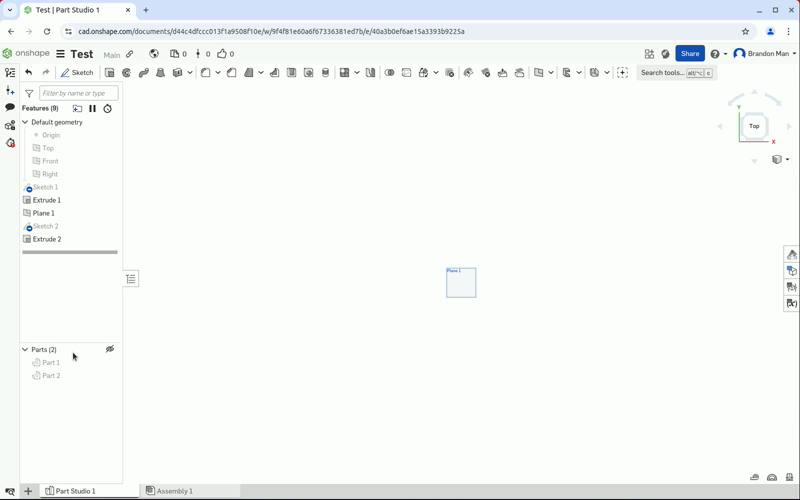
key(space)
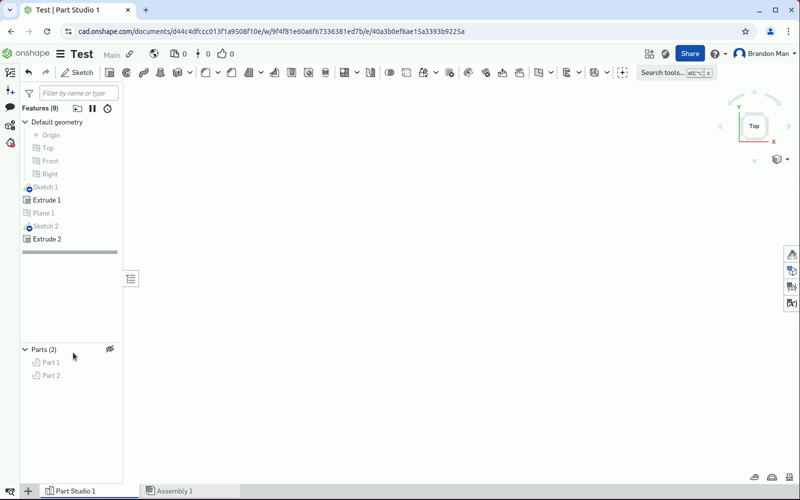
key_down(shift)
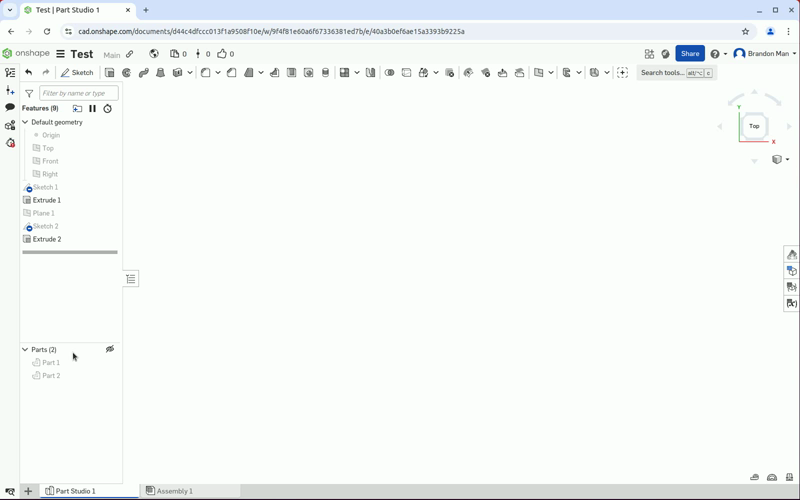
key(up)
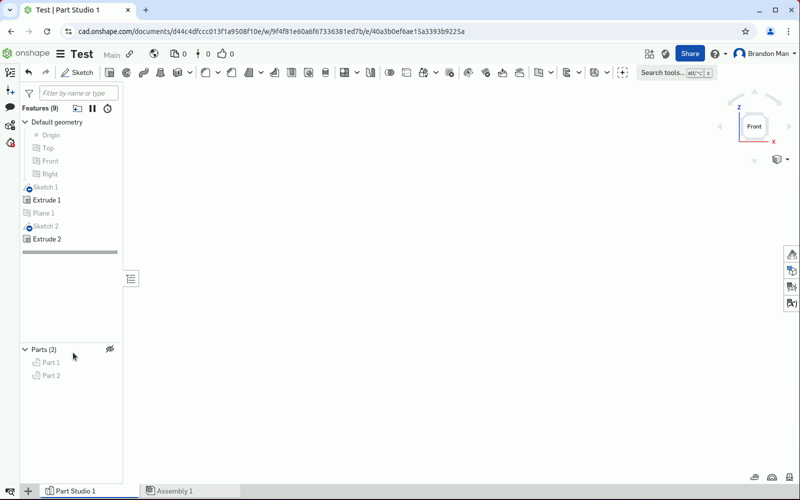
key_up(shift)
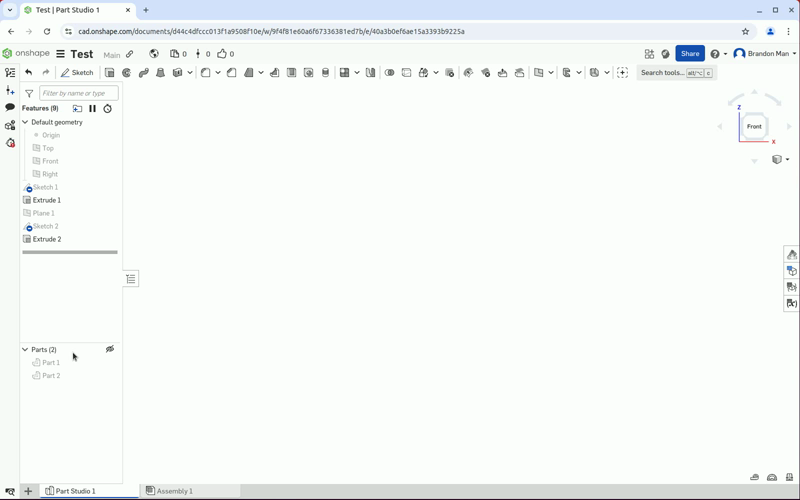
mouse_move(73, 352)
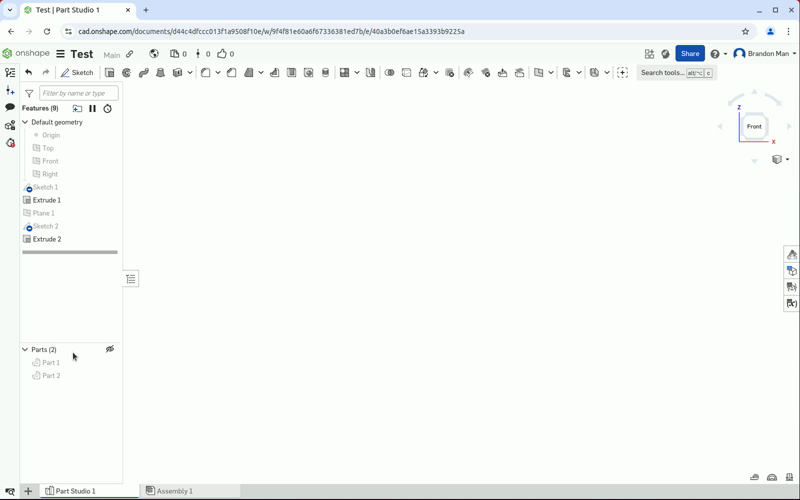
key(shift+y)
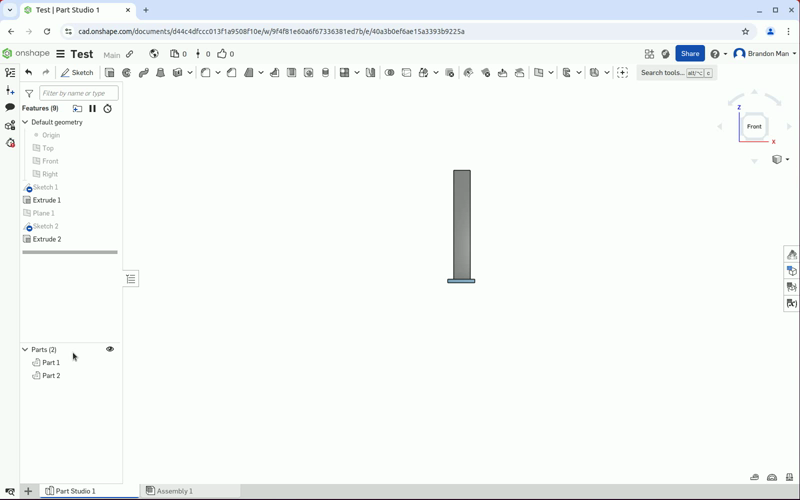
mouse_move(541, 75)
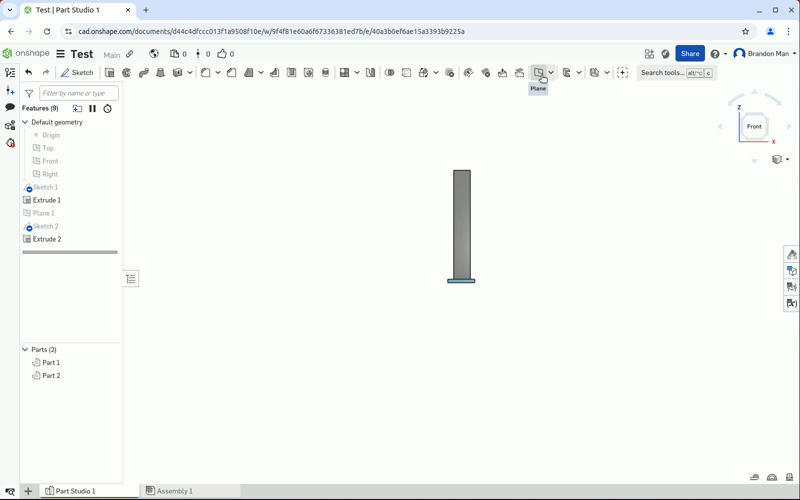
click(541, 75)
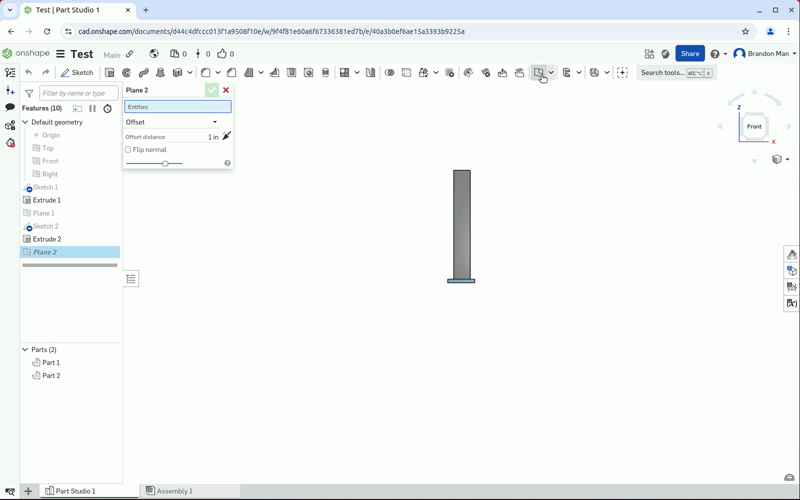
mouse_move(73, 163)
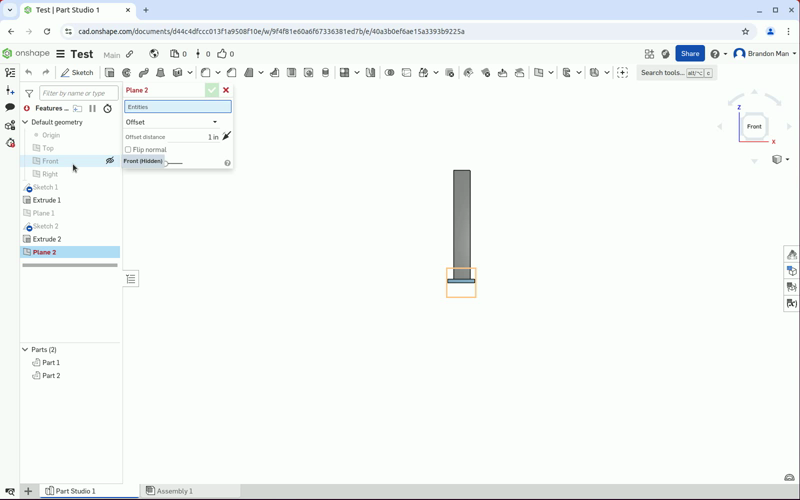
click(73, 163)
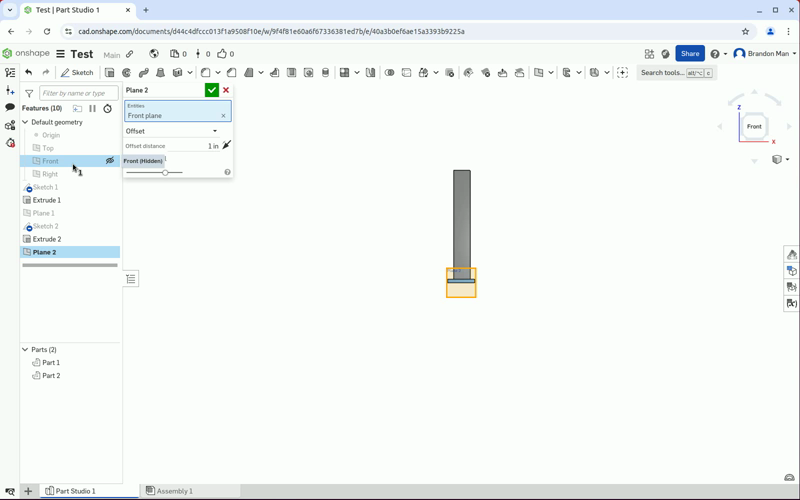
key(tab, 2)
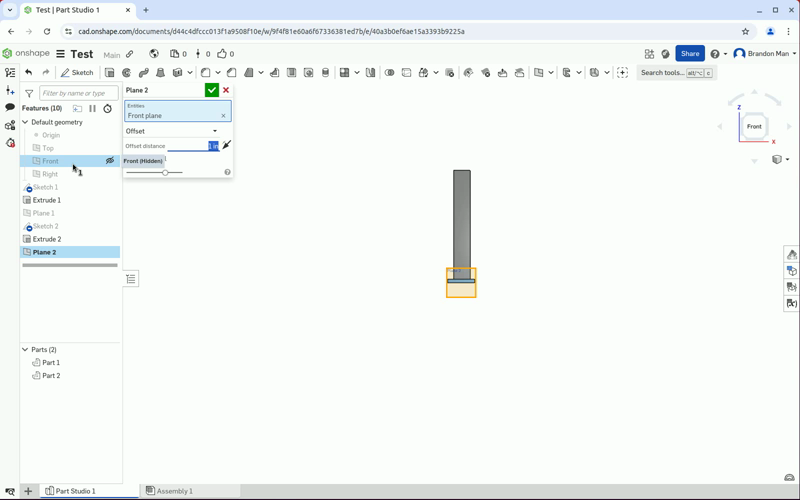
text(0.709)
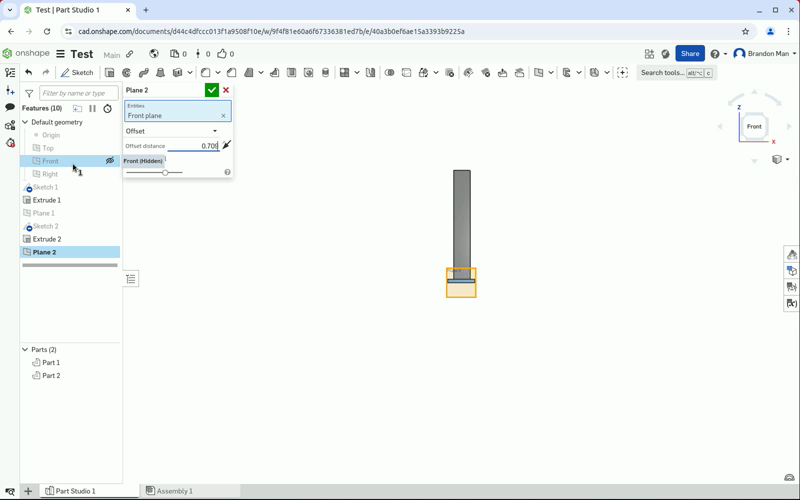
key(enter, 2)
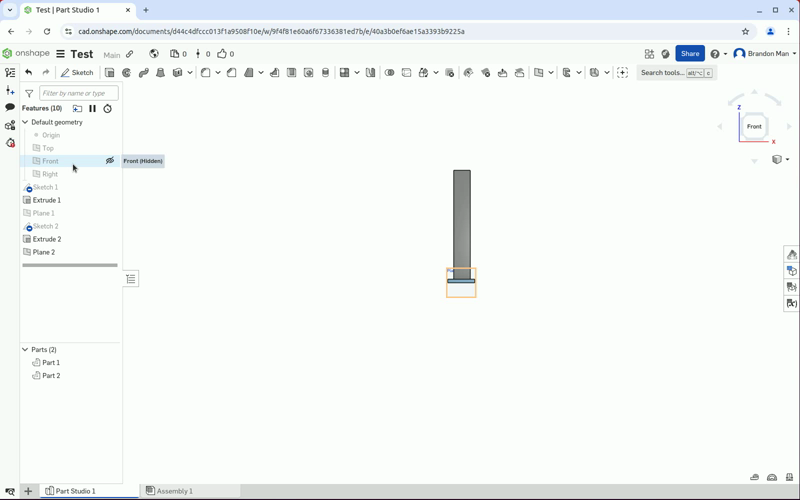
key(shift+s)
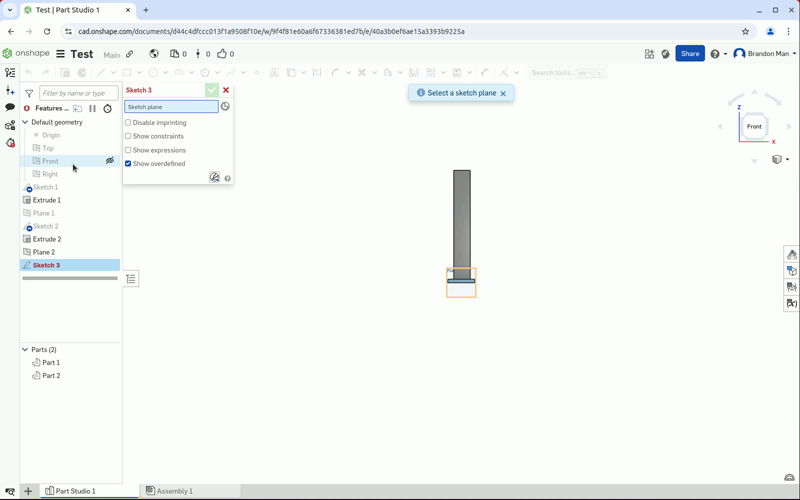
mouse_move(73, 254)
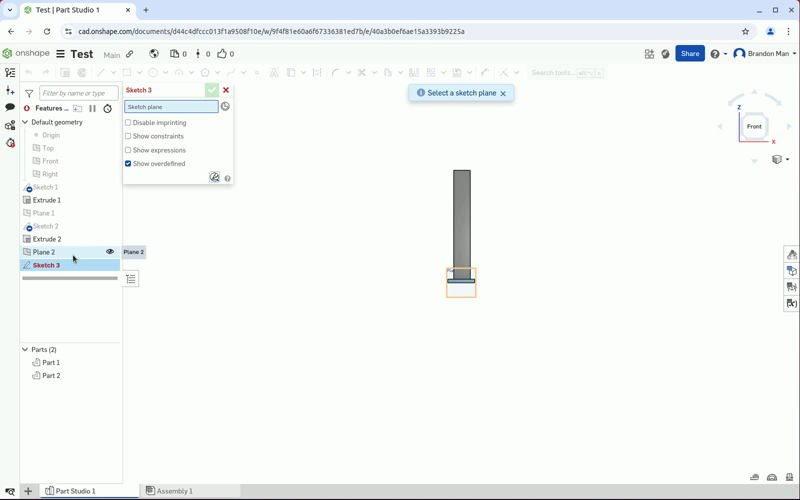
click(73, 254)
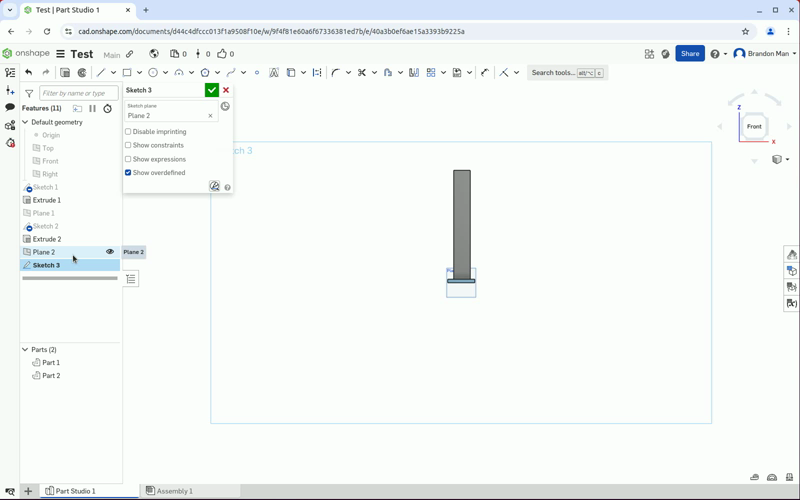
mouse_move(73, 352)
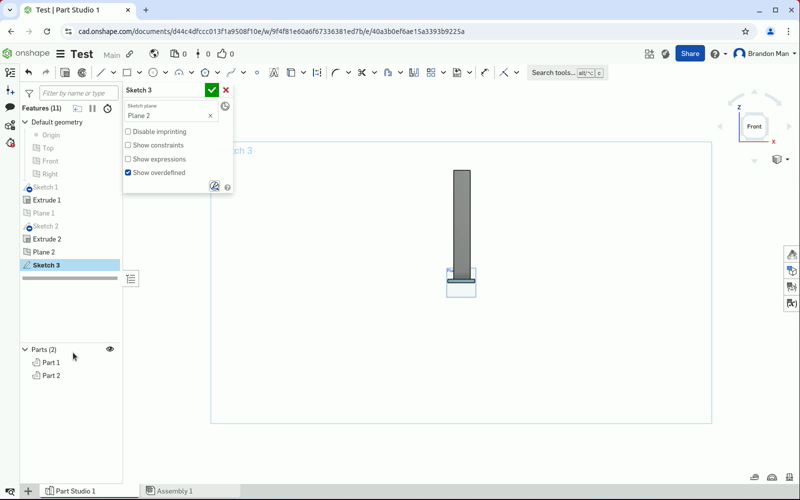
key(y)
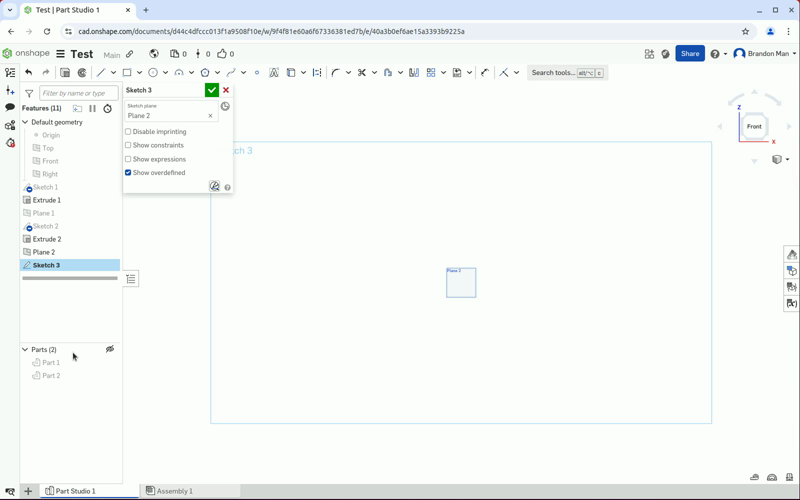
key(l)
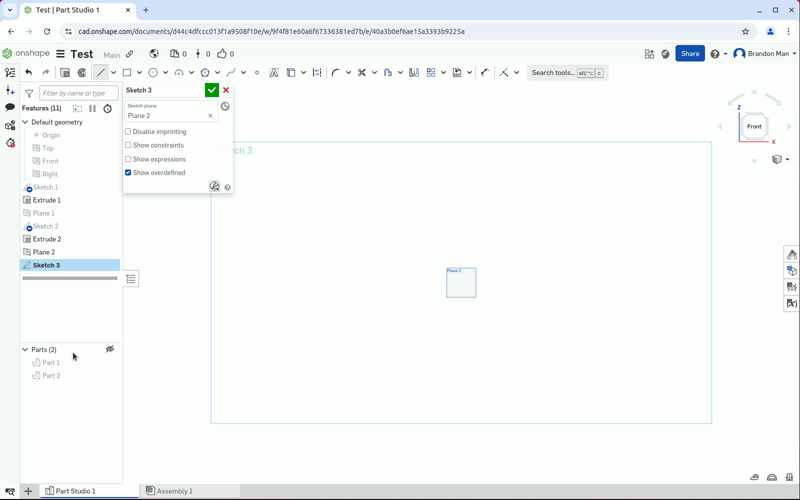
key_down(shift)
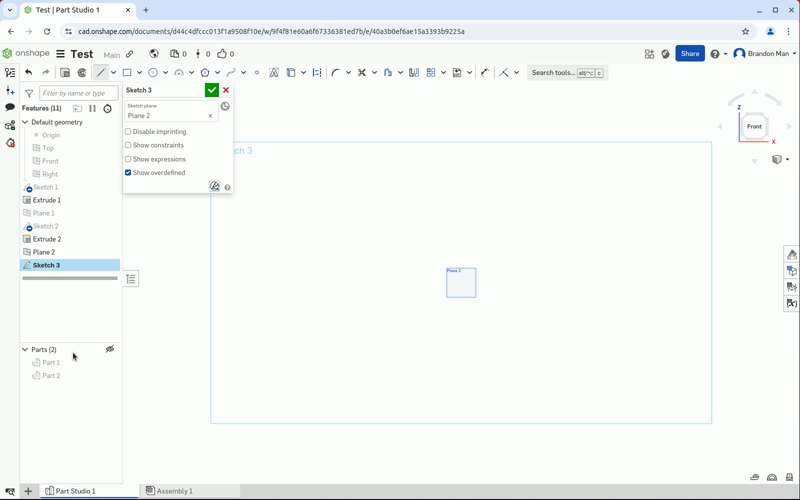
mouse_move(457, 196)
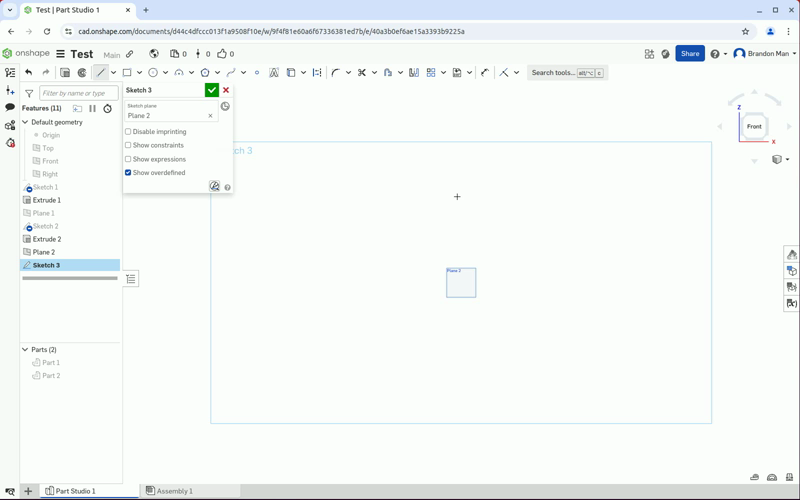
click(457, 196)
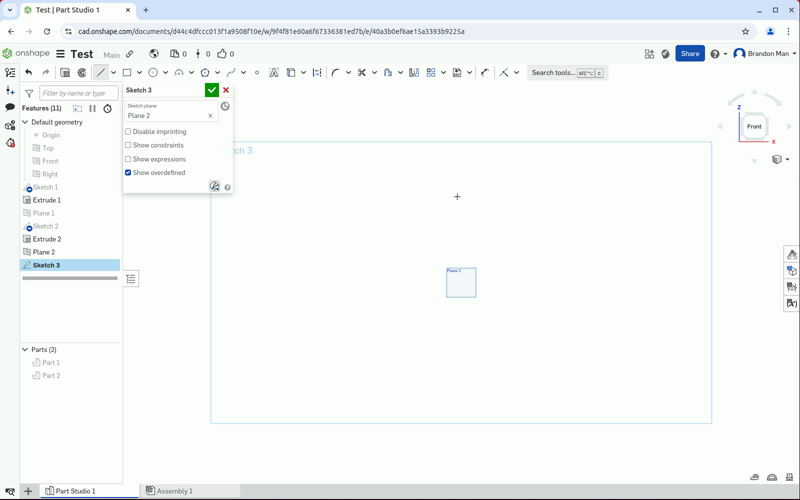
key_up(shift)
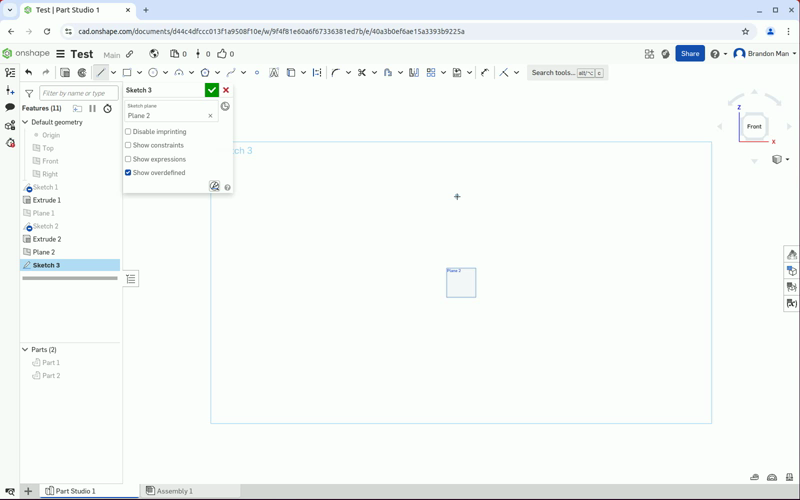
key_down(shift)
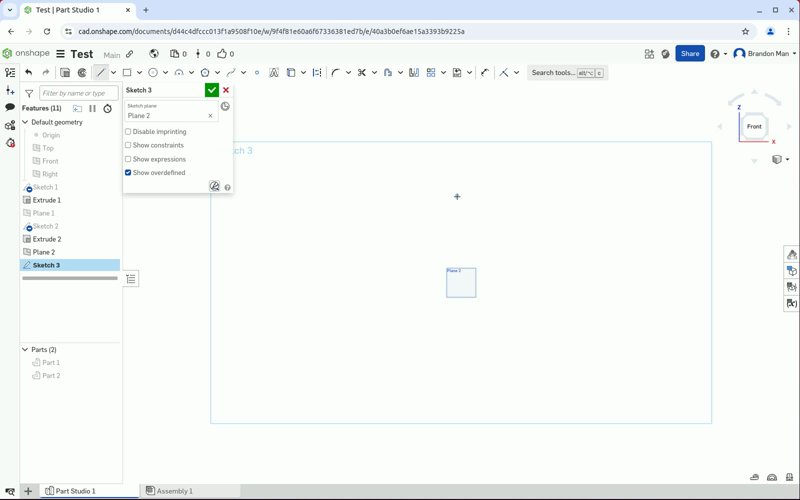
mouse_move(487, 196)
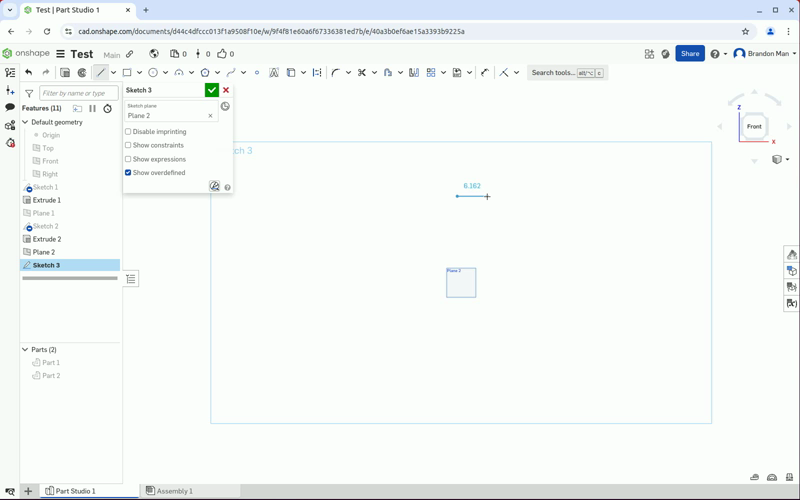
mouse_move(465, 196)
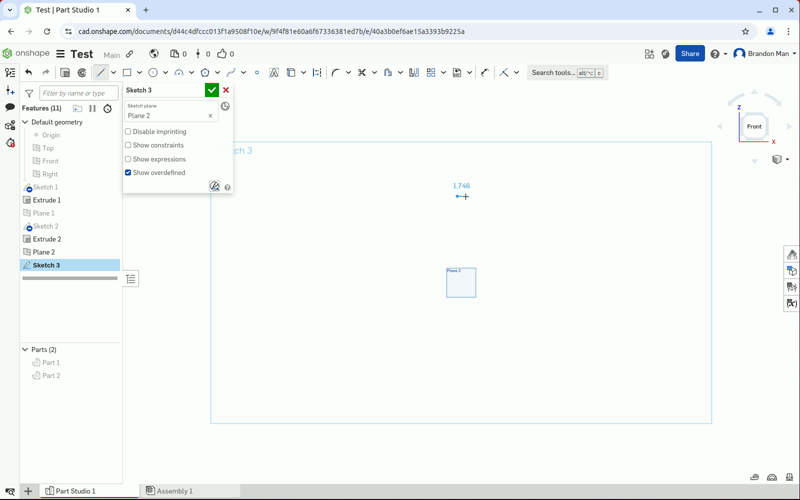
click(465, 196)
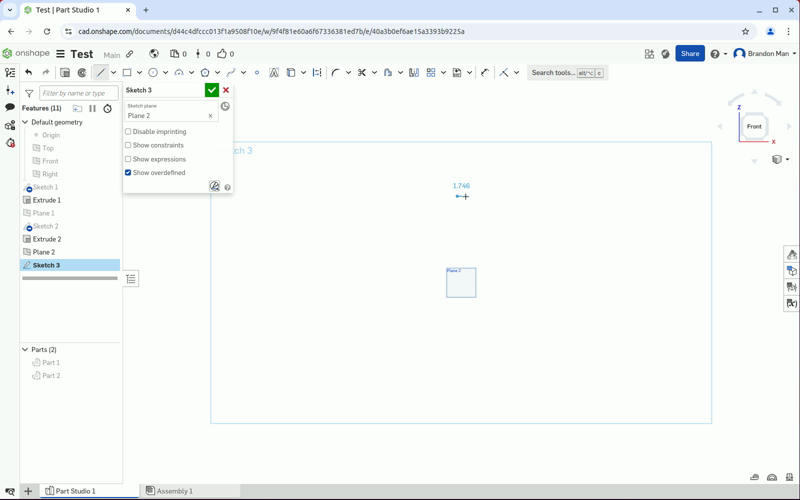
key_up(shift)
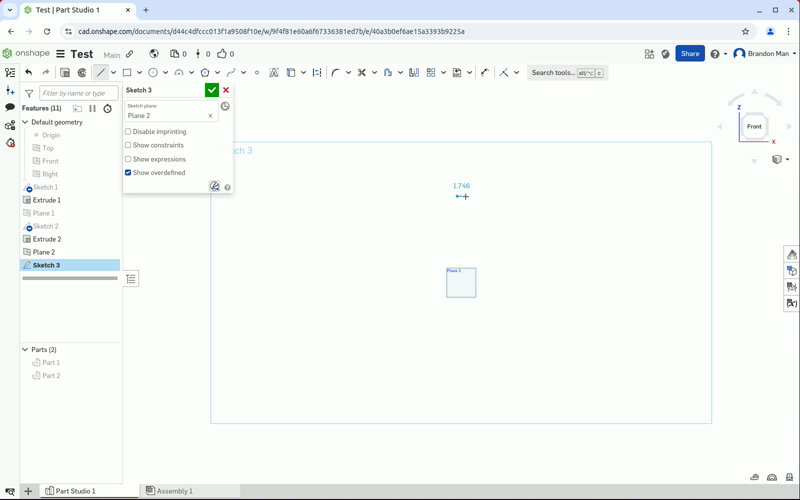
key_down(shift)
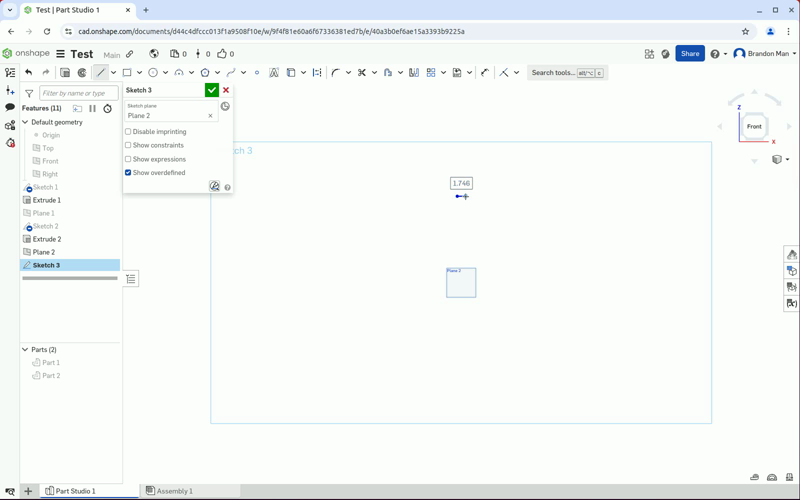
mouse_move(495, 196)
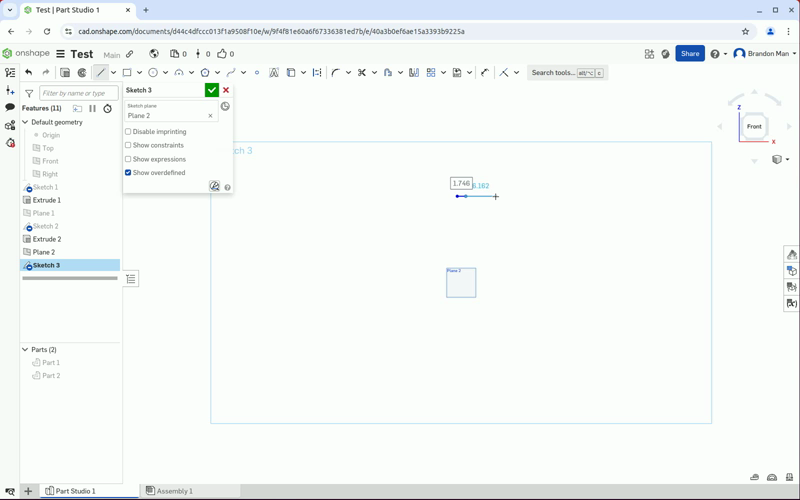
mouse_move(465, 174)
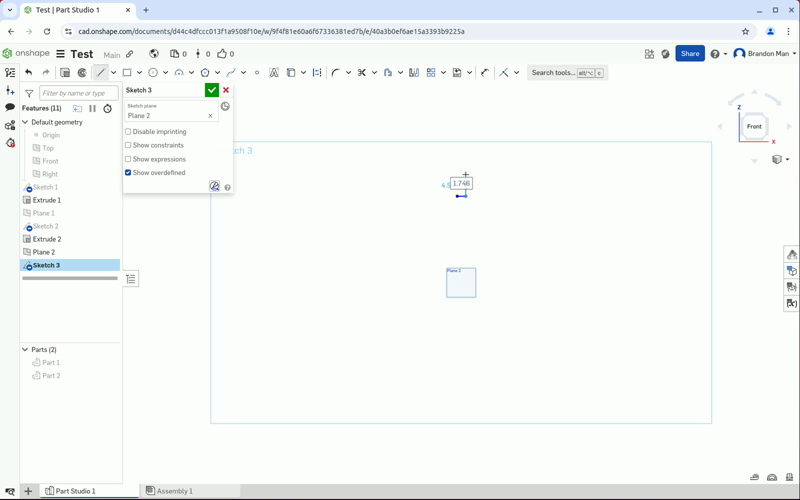
click(465, 174)
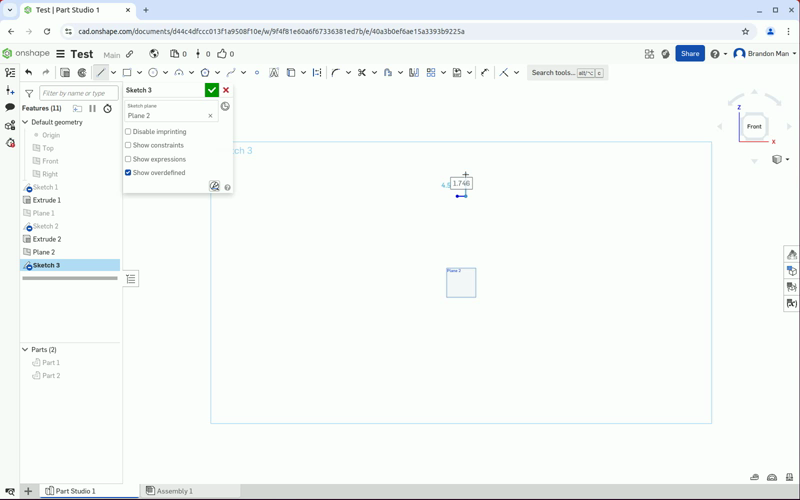
key_up(shift)
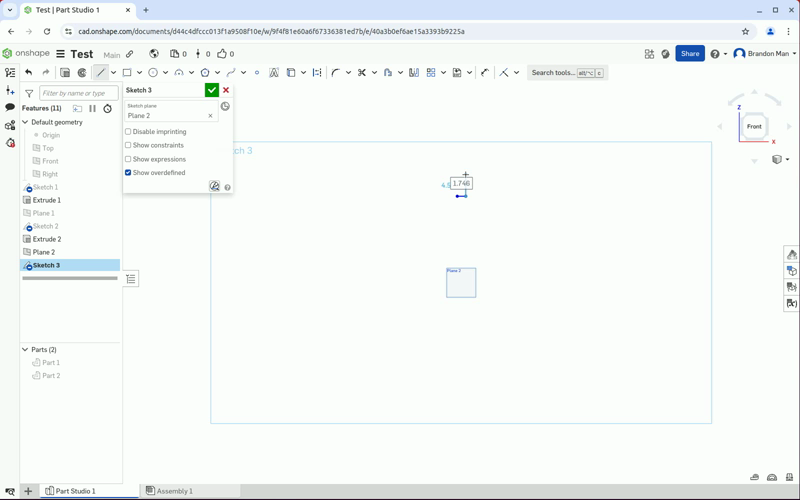
key_down(shift)
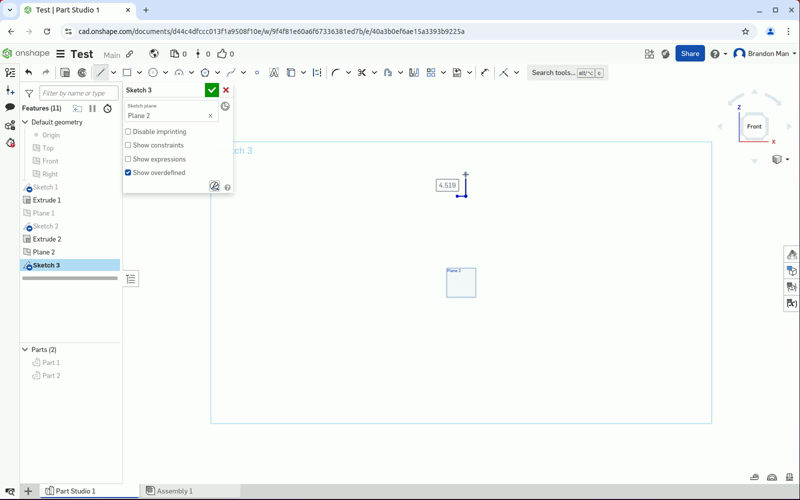
mouse_move(495, 174)
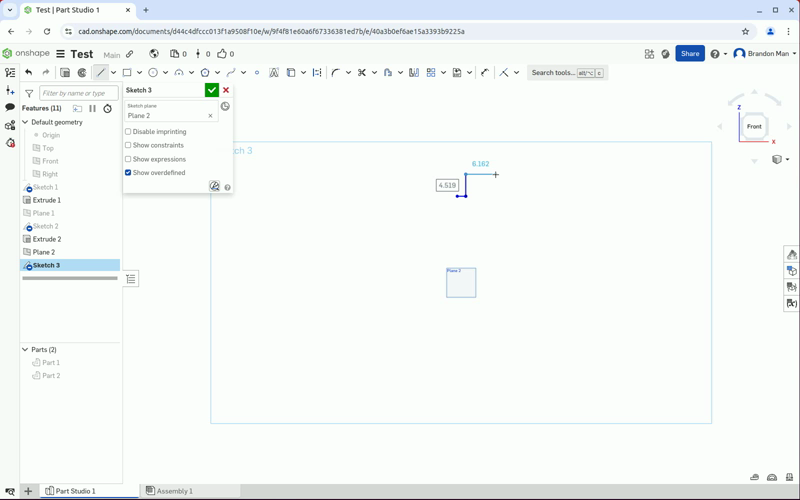
mouse_move(457, 174)
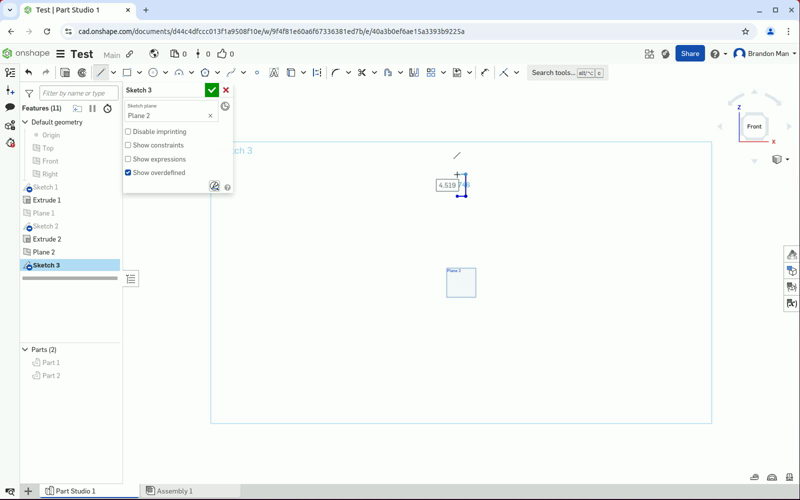
click(457, 174)
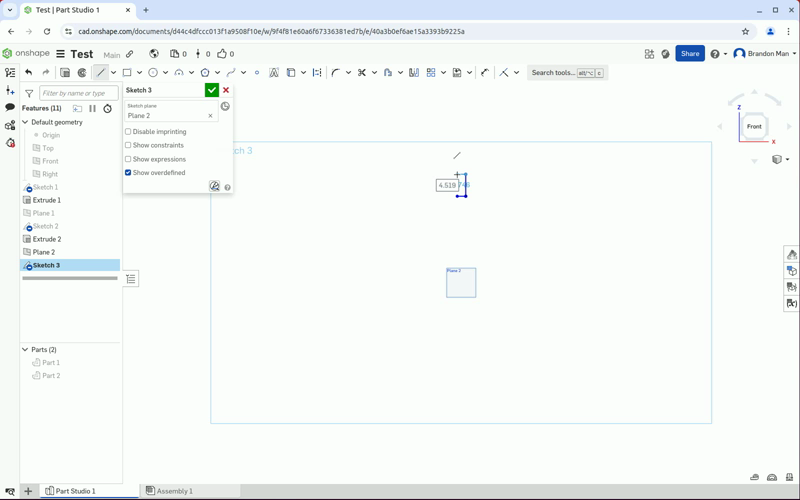
key_up(shift)
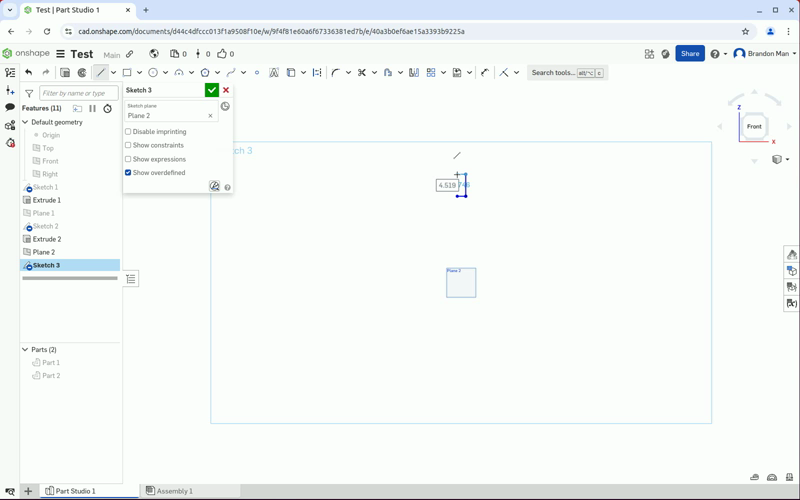
mouse_move(487, 174)
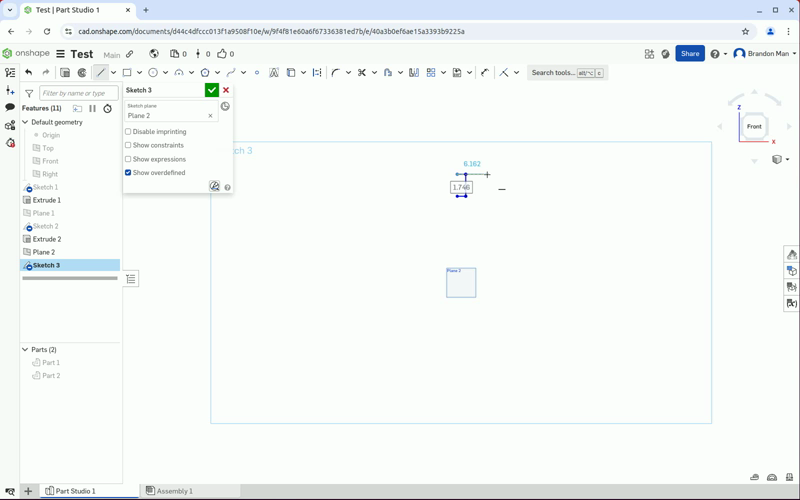
key_down(shift)
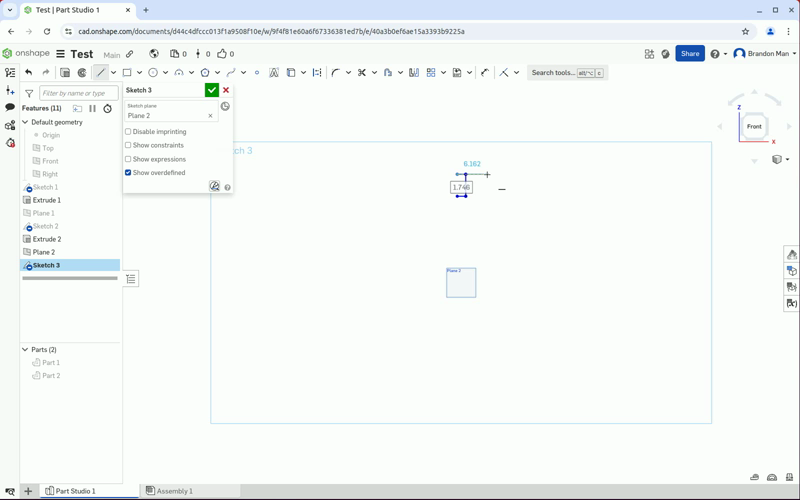
mouse_move(457, 196)
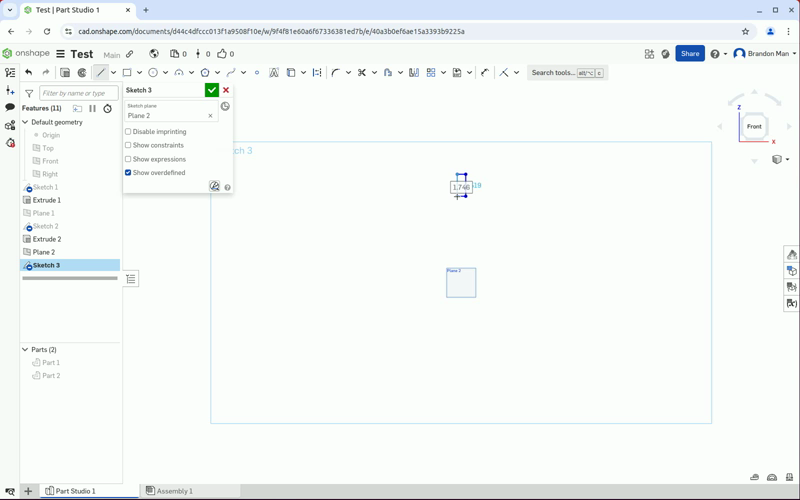
key_up(shift)
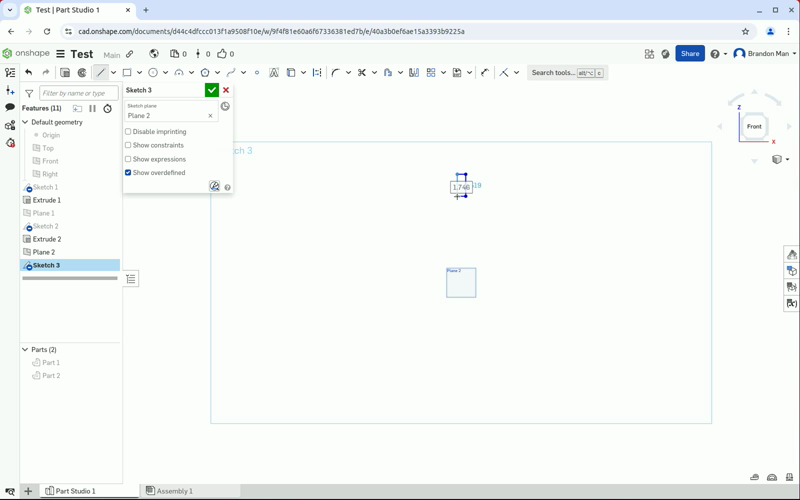
click(457, 196)
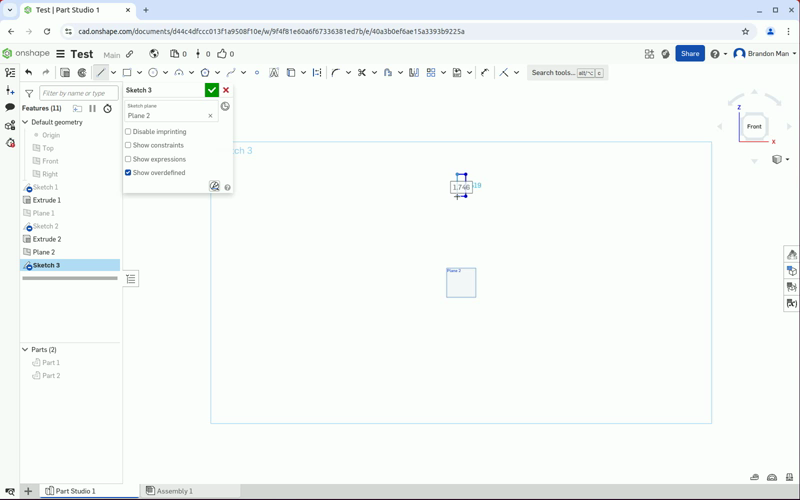
key(esc)
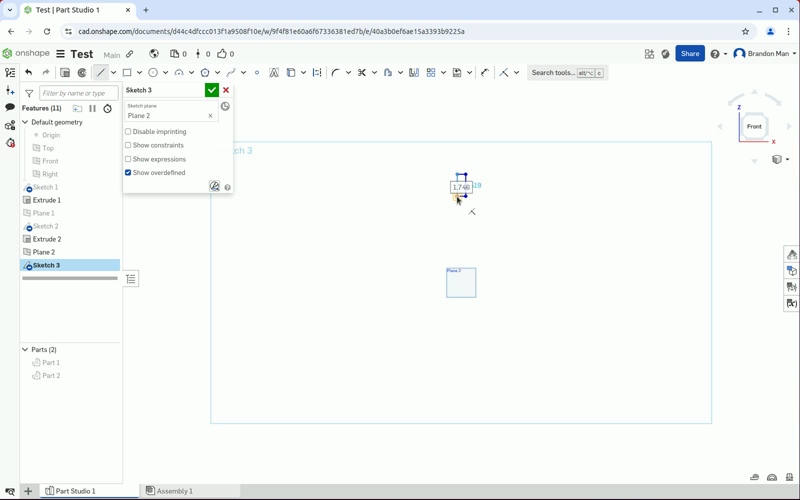
mouse_move(464, 190)
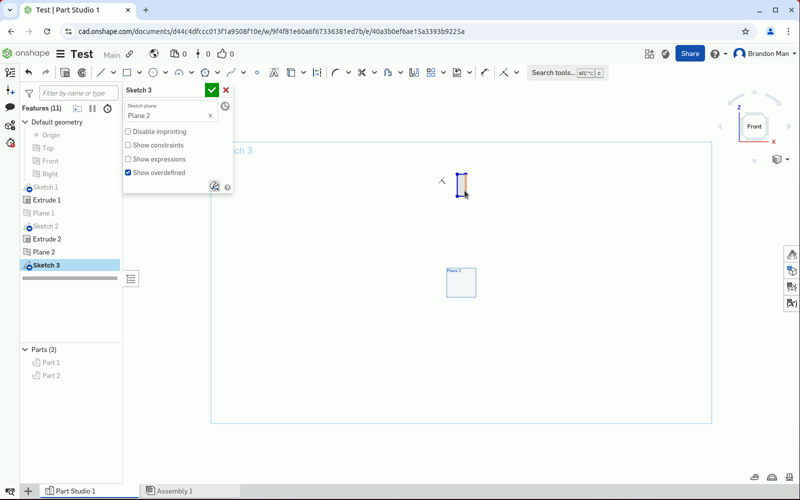
scroll(6)
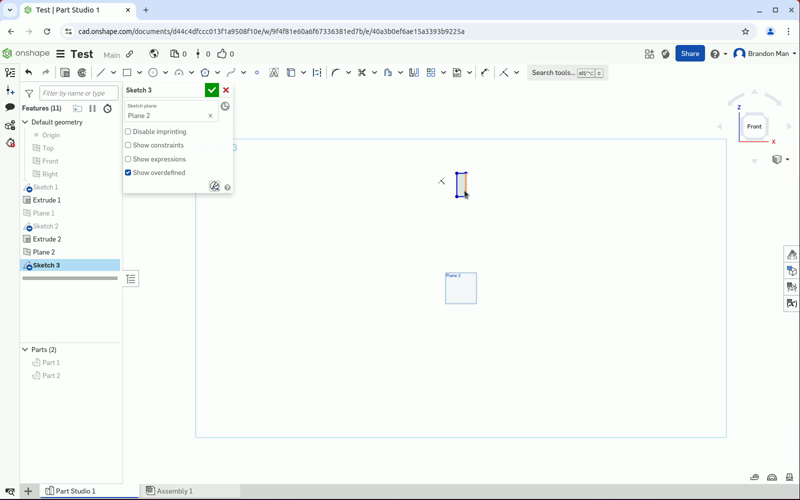
scroll(6)
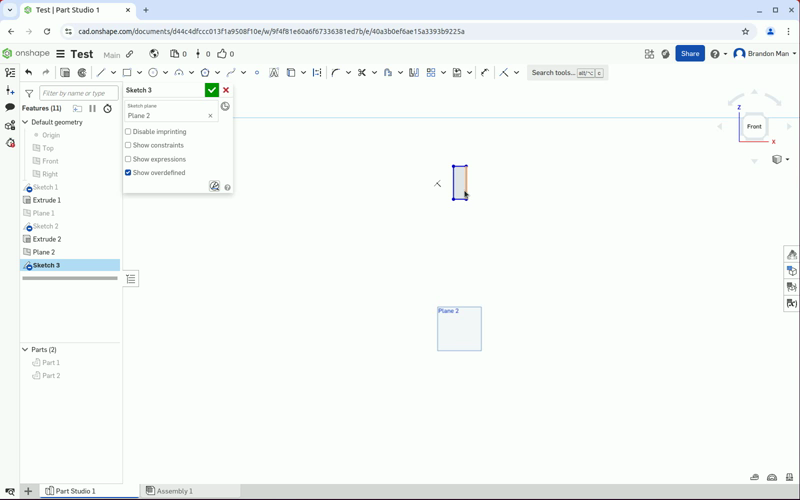
scroll(6)
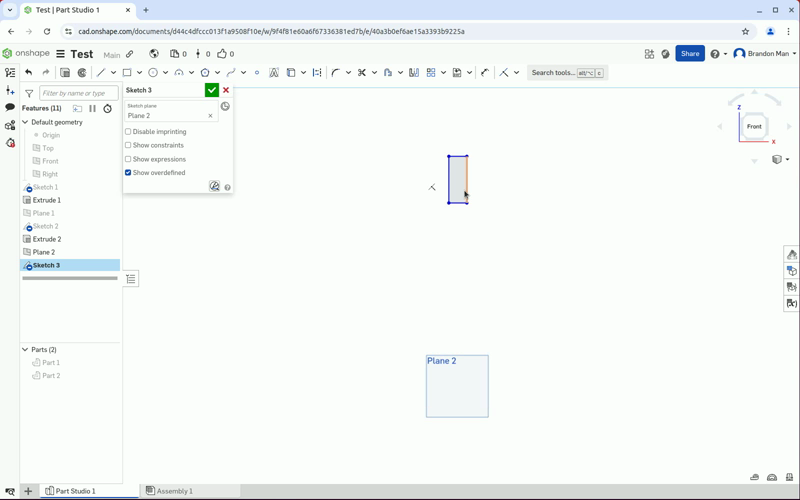
scroll(6)
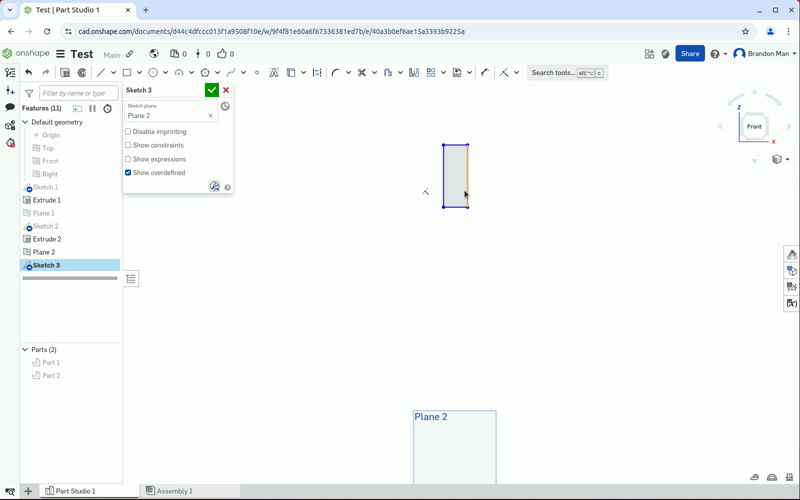
scroll(6)
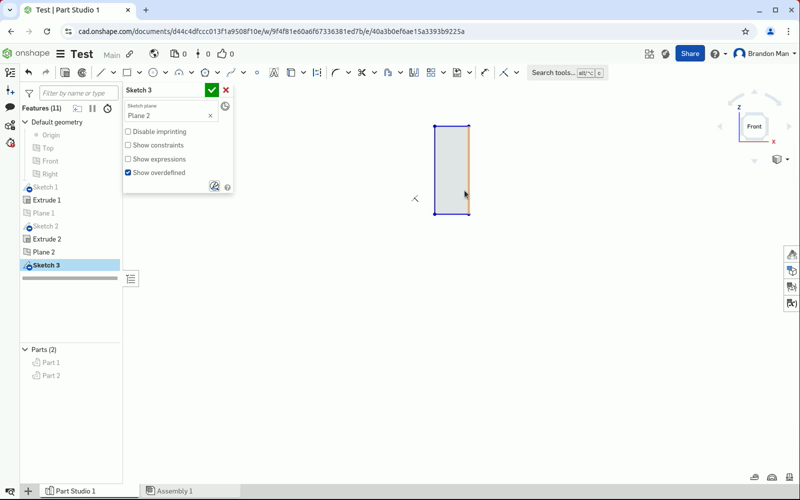
scroll(6)
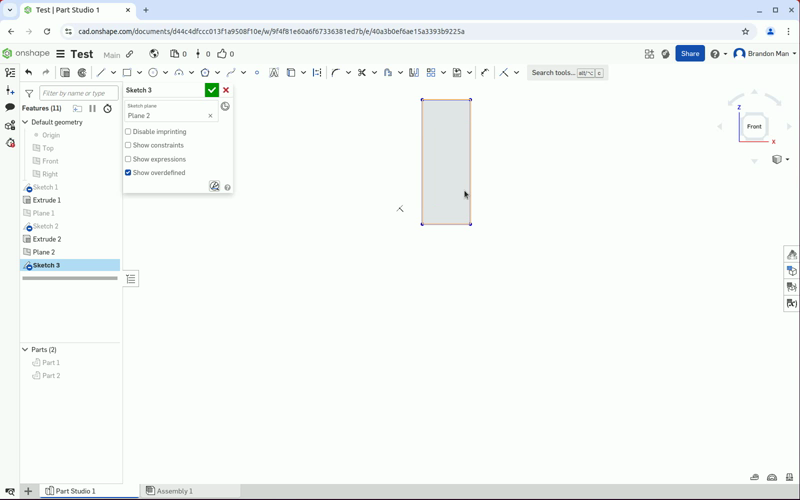
scroll(6)
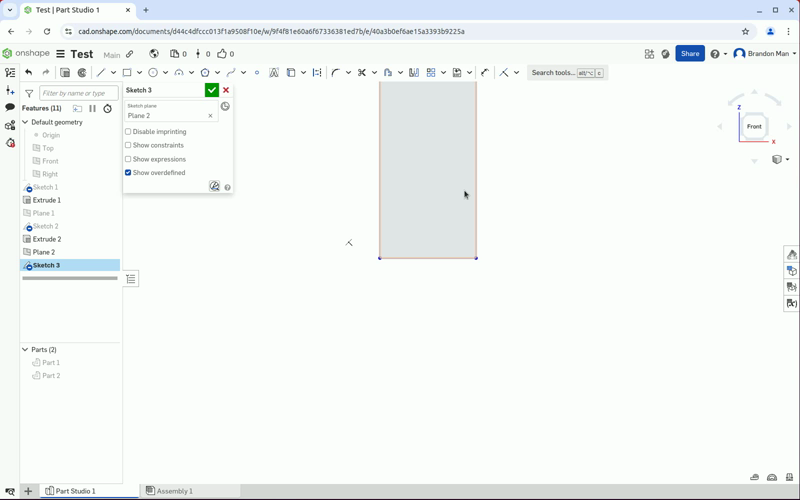
click(464, 190)
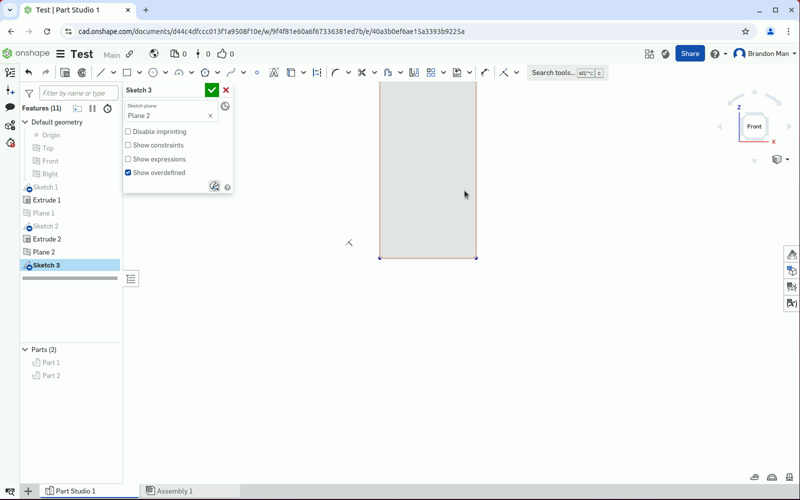
scroll(-6)
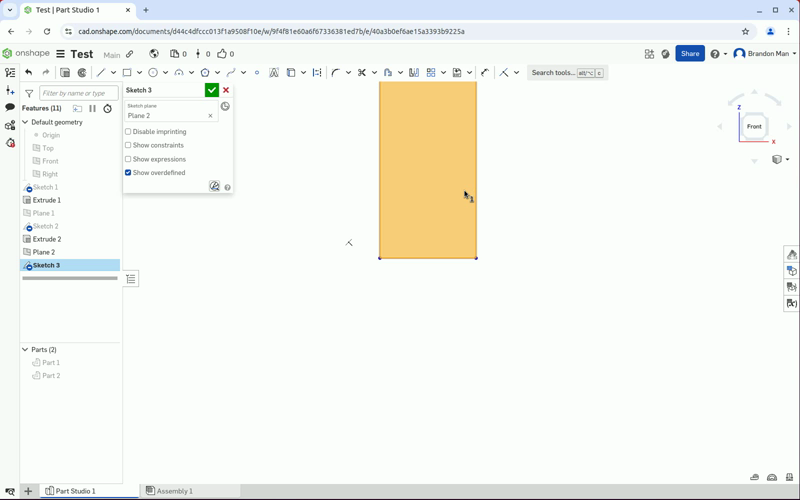
scroll(-6)
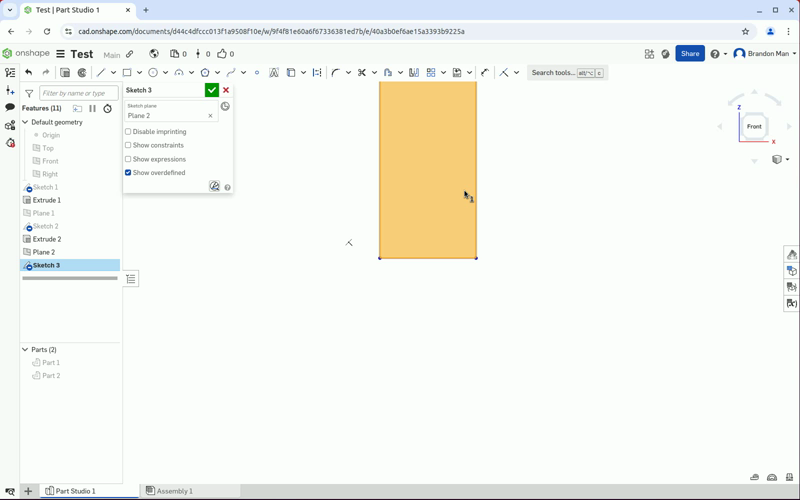
scroll(-6)
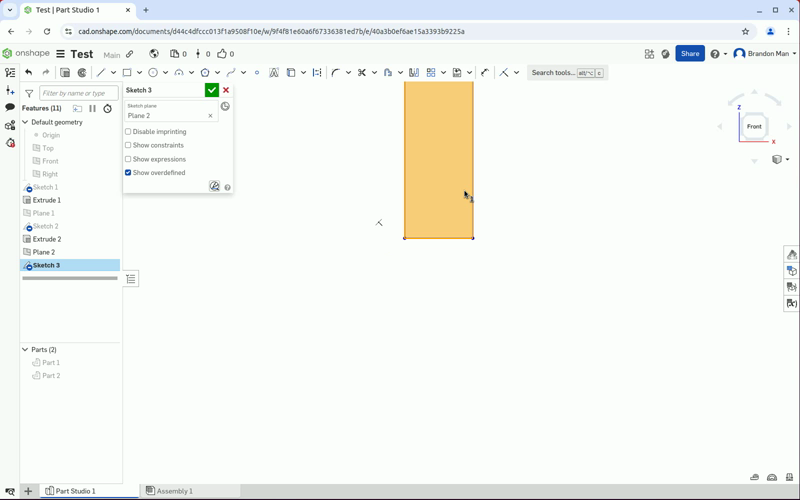
scroll(-6)
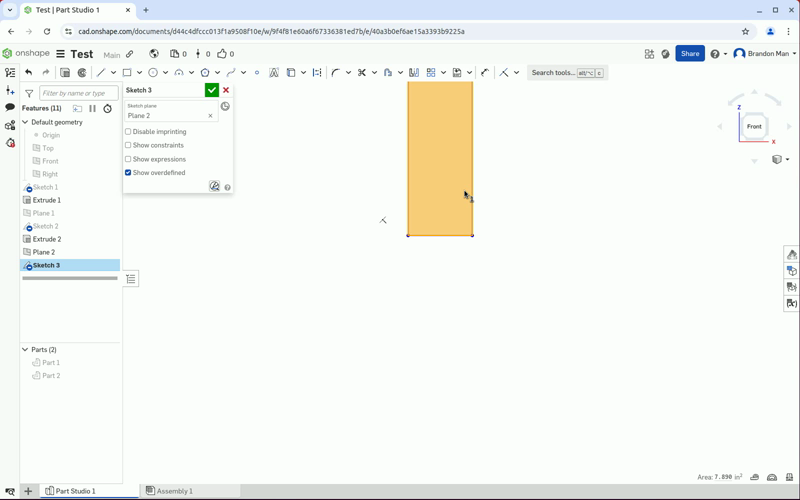
scroll(-6)
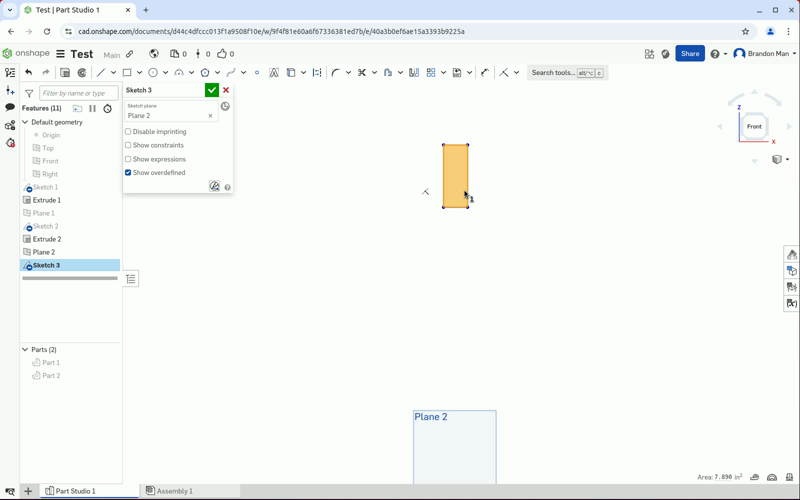
scroll(-6)
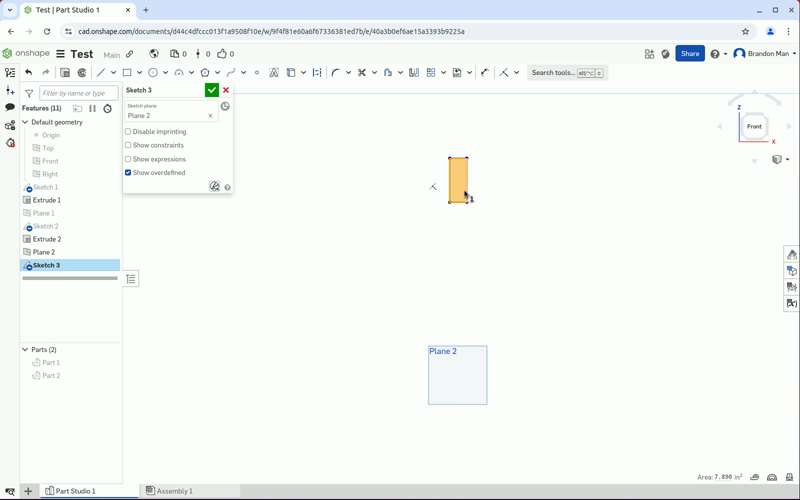
scroll(-6)
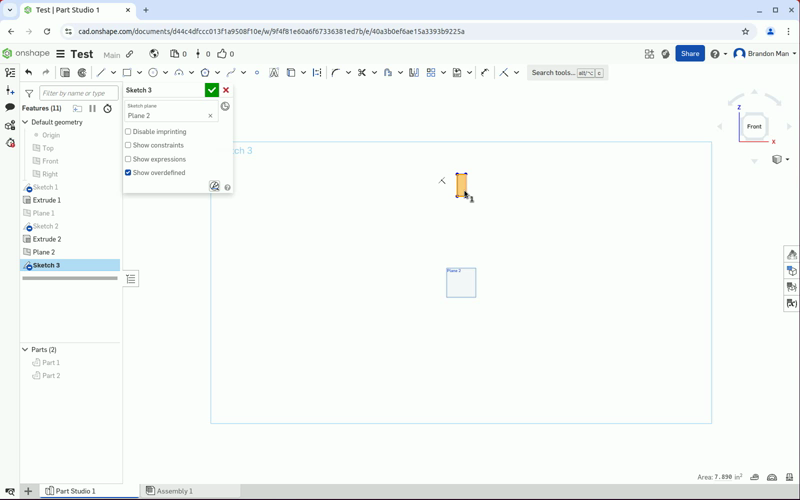
mouse_move(73, 352)
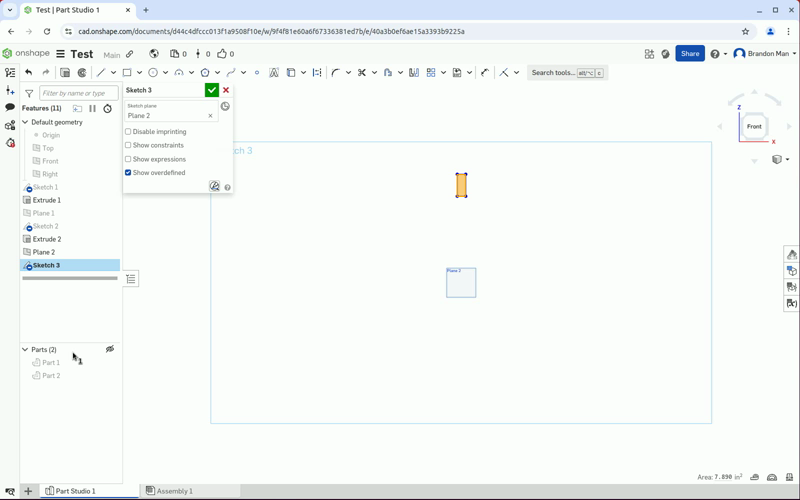
key(shift+y)
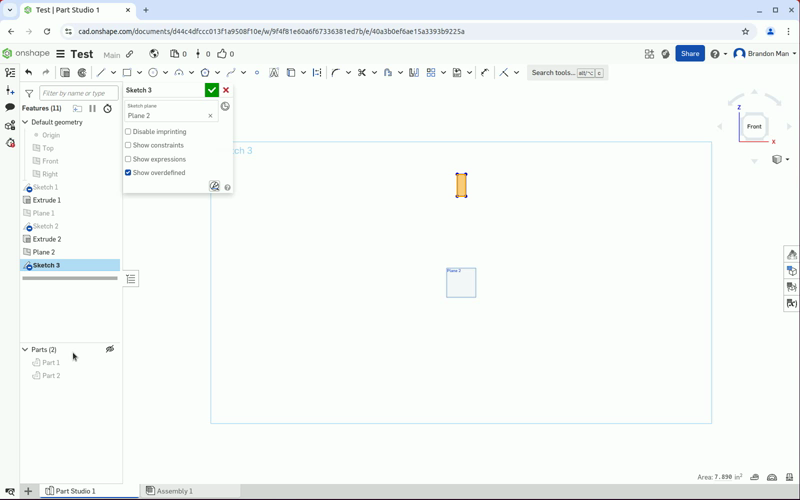
key(shift+e)
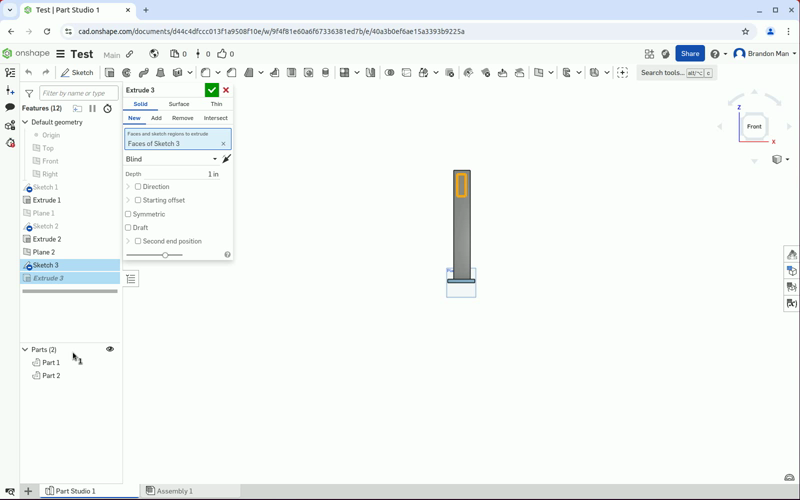
mouse_move(143, 106)
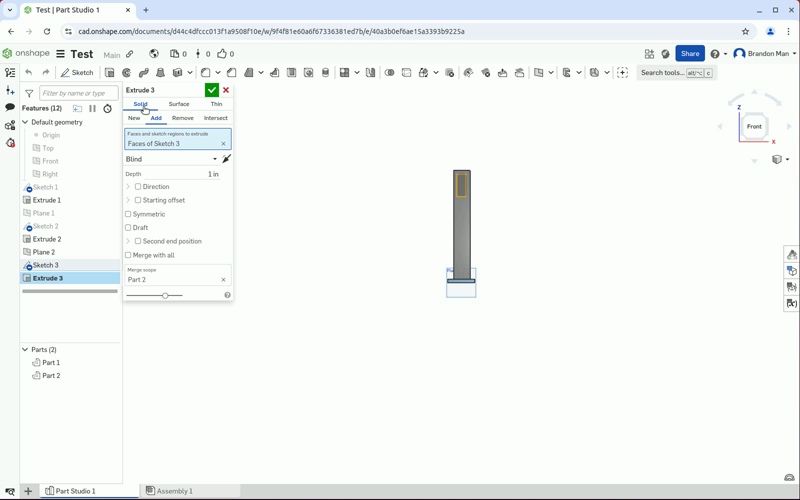
click(143, 106)
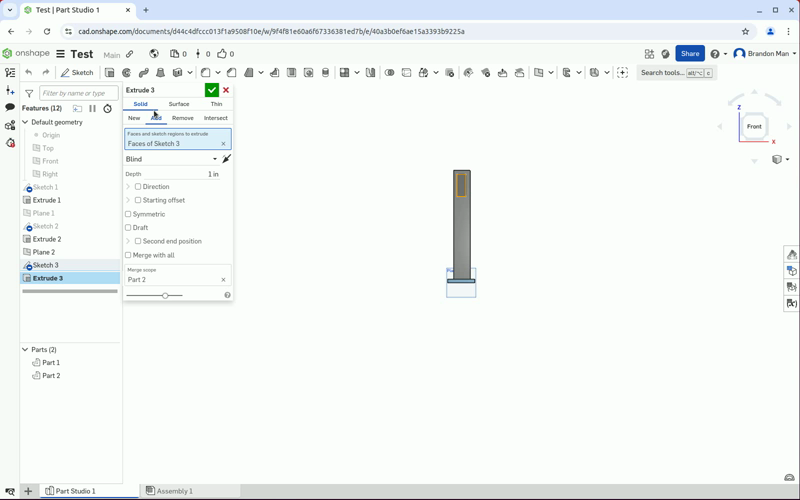
mouse_move(186, 120)
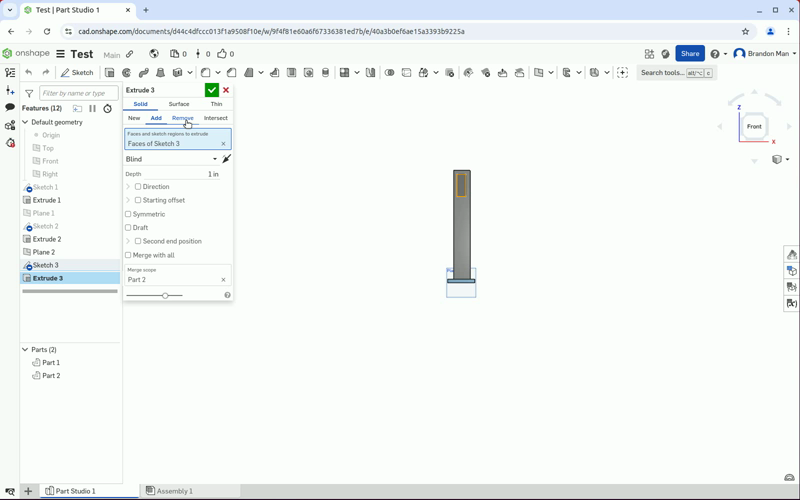
click(186, 120)
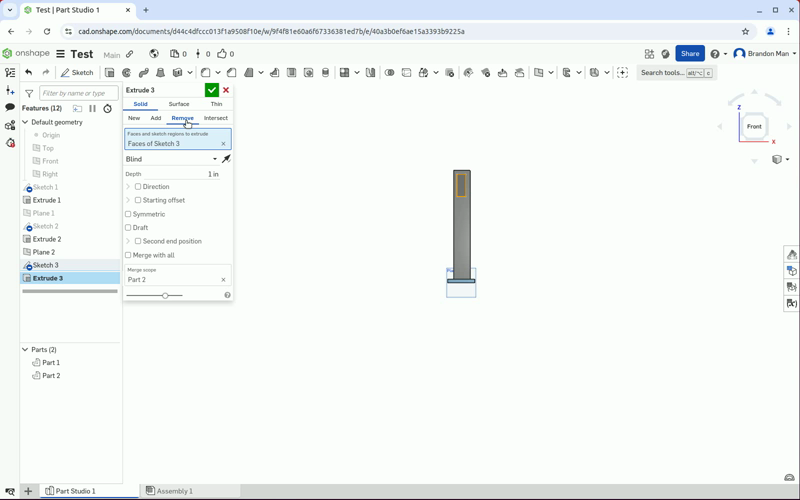
key(tab, 4)
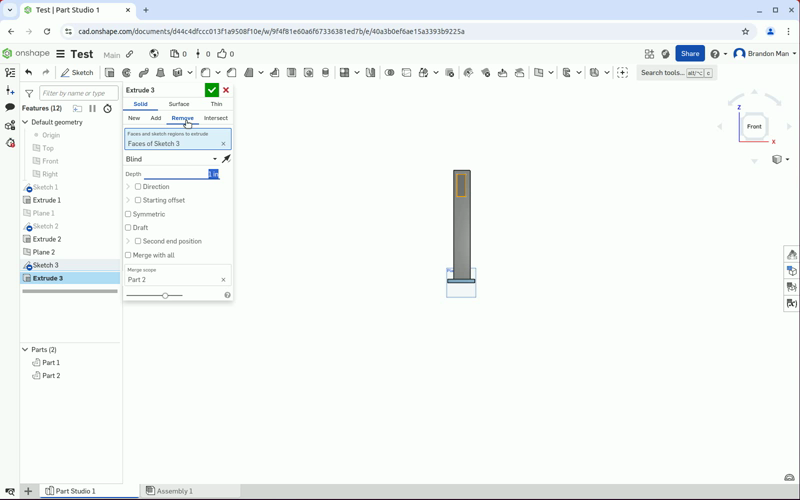
text(0.241)
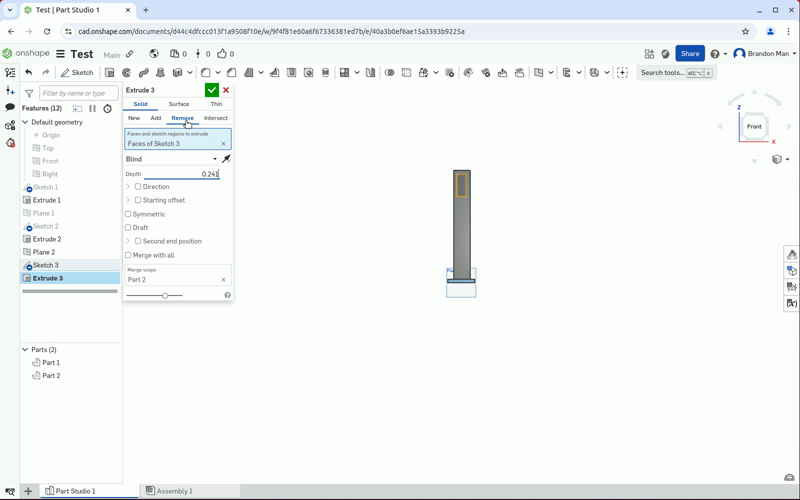
key(tab, 6)
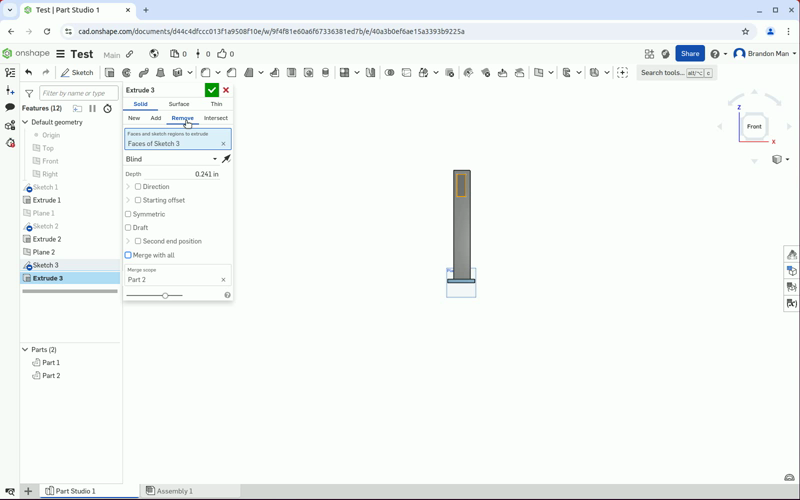
key(space)
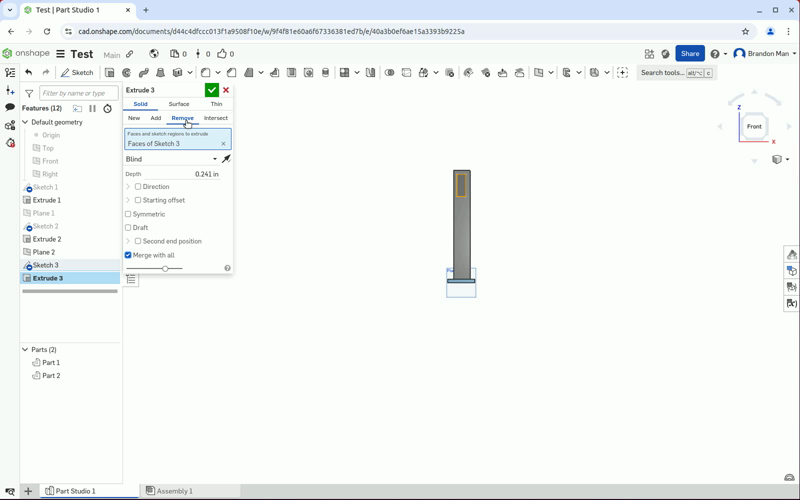
key(enter)
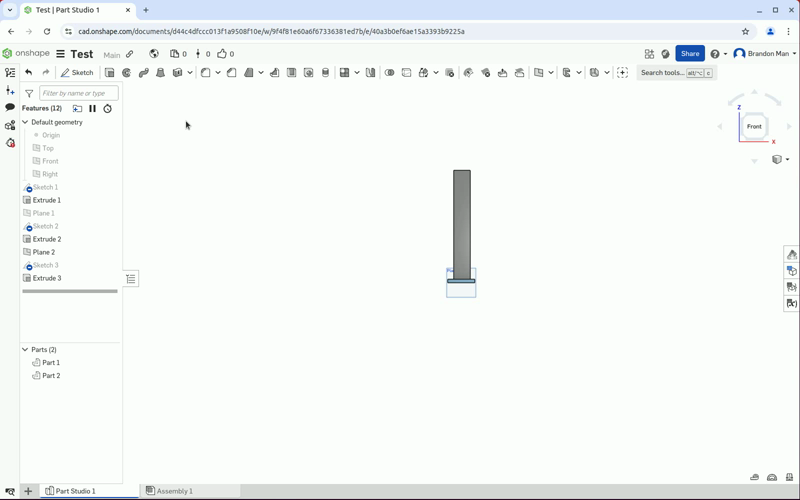
key(shift+h)
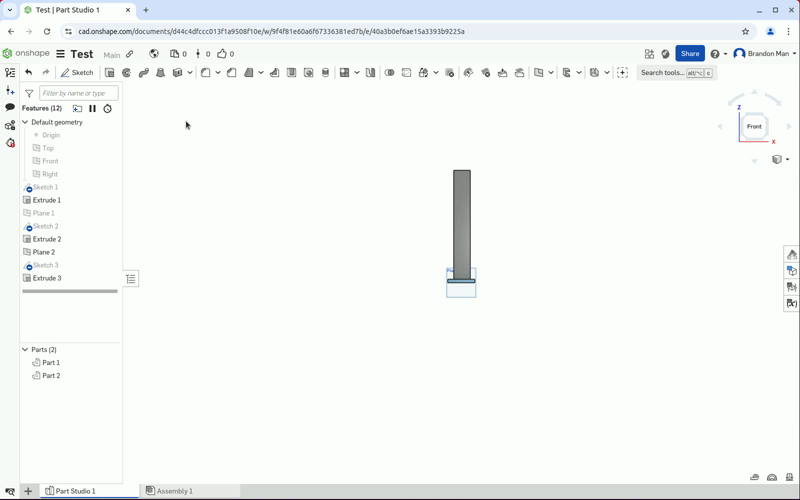
key(shift+h)
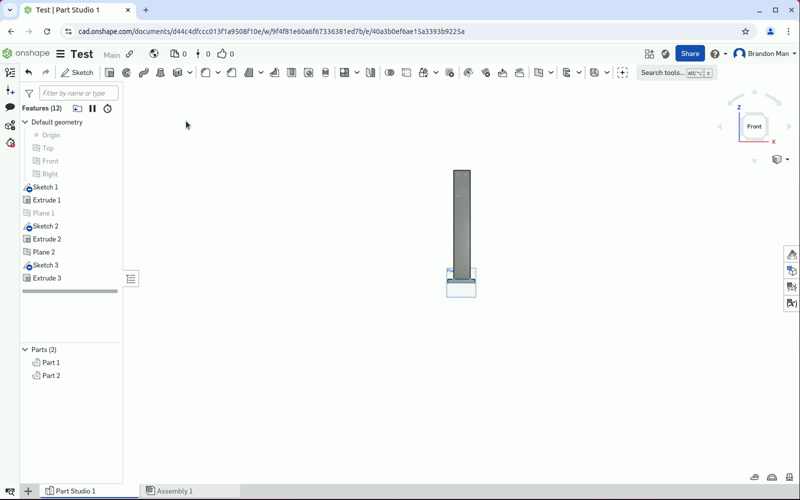
key(shift+7)
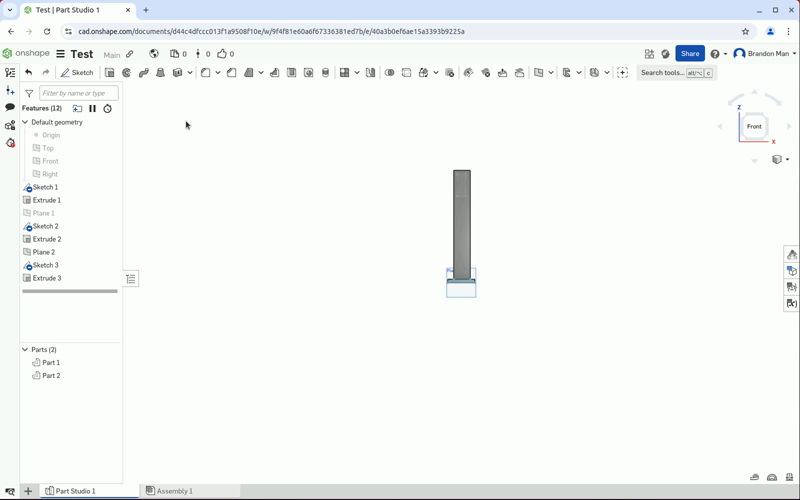
key(left, 2)
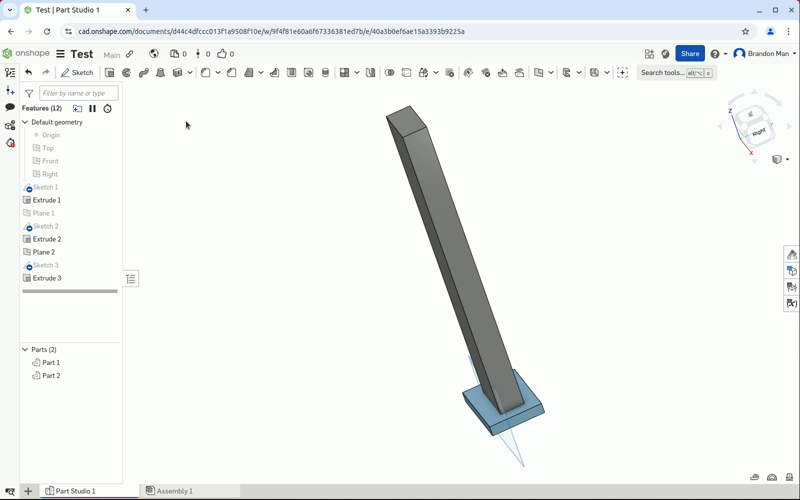
key(down, 2)
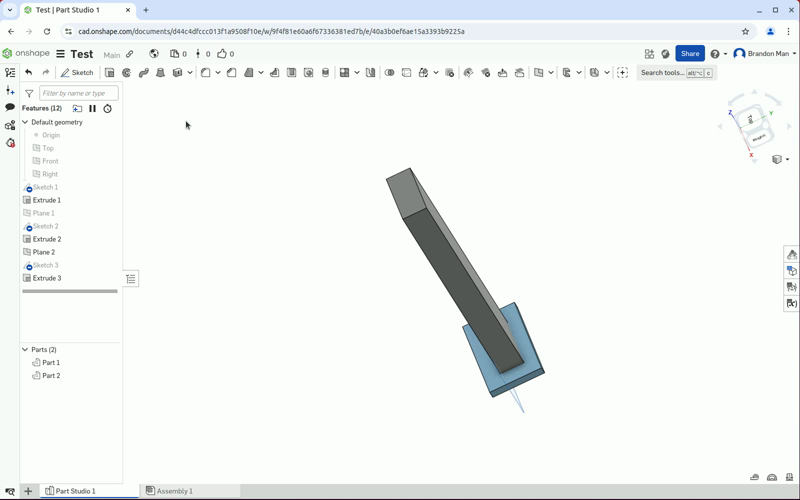
key(up, 2)
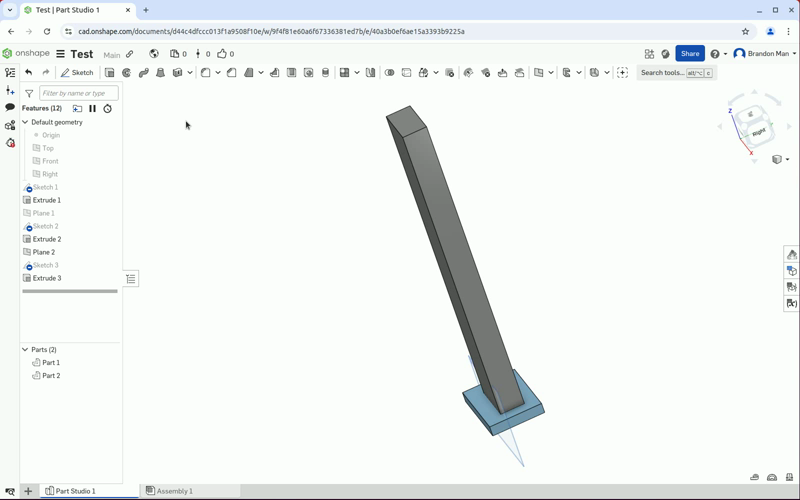
key(right, 2)
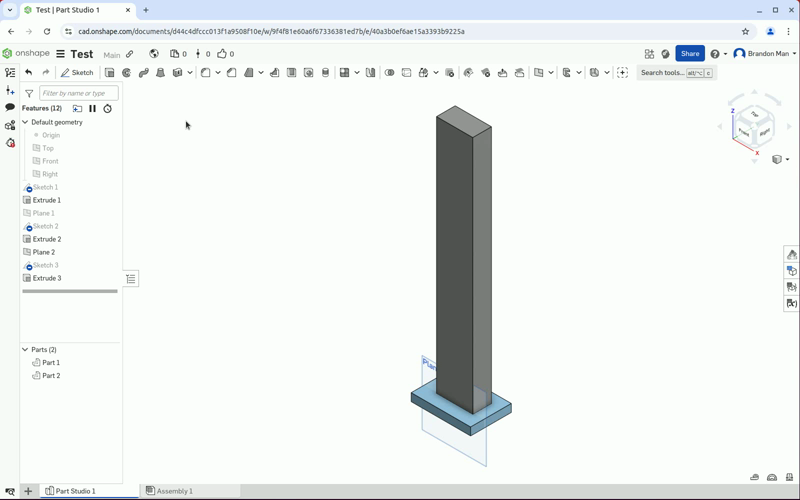
mouse_move(73, 189)
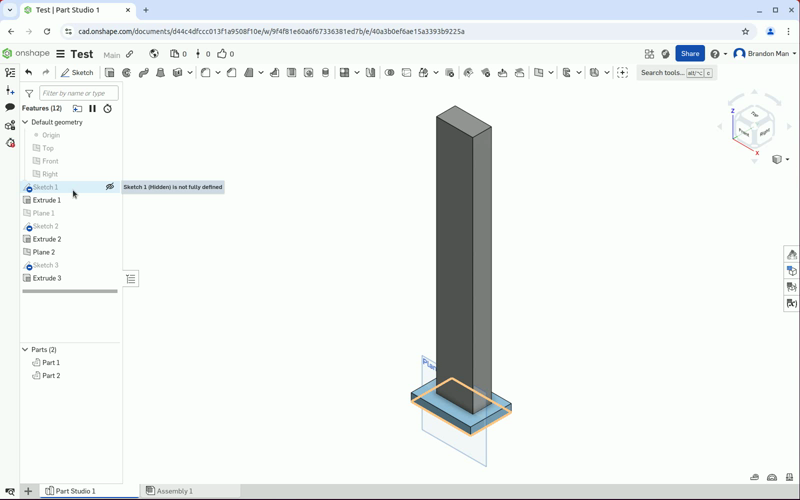
click(73, 189)